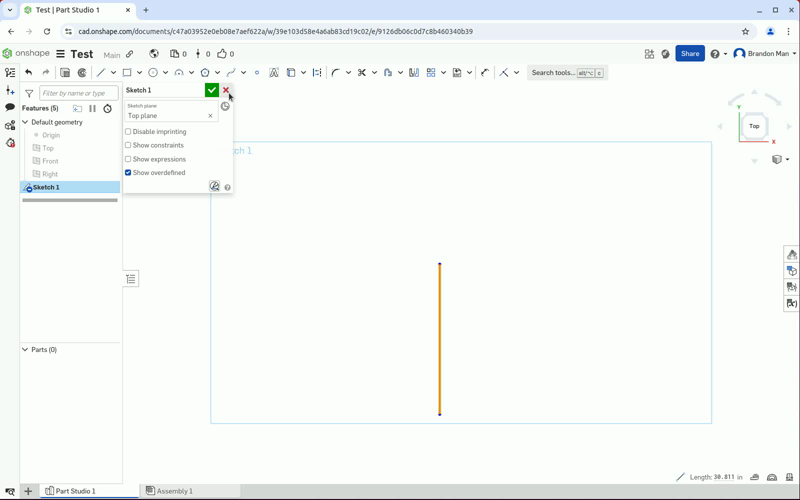
key(shift+h)
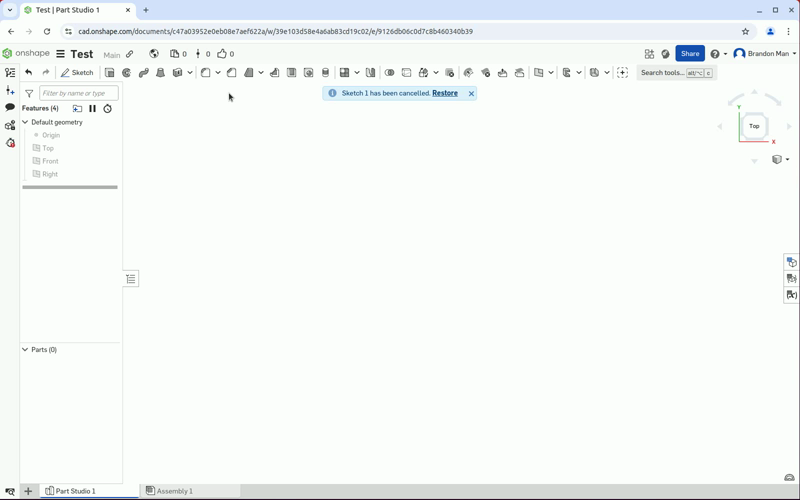
mouse_move(73, 352)
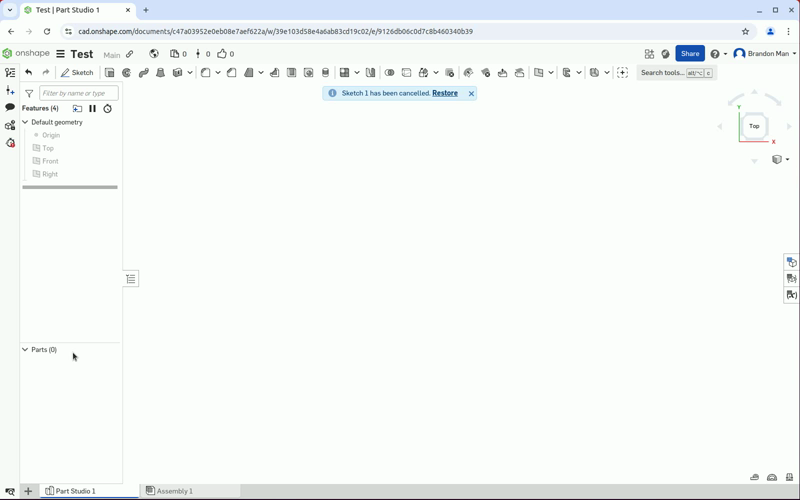
key(y)
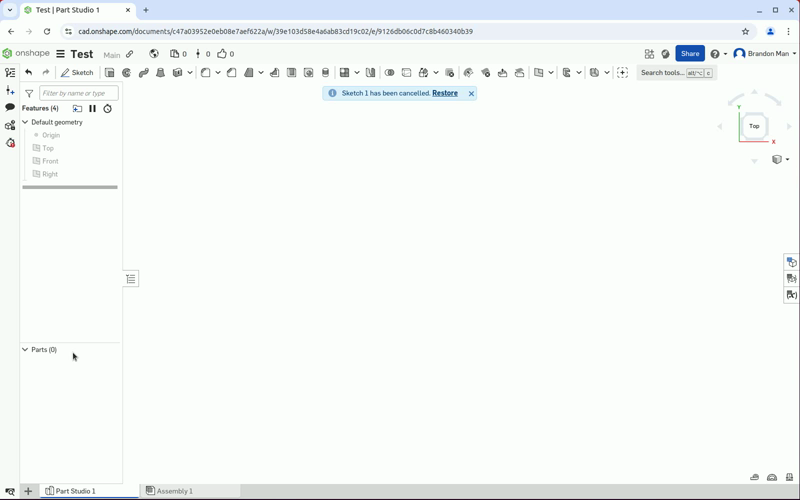
key(shift+p)
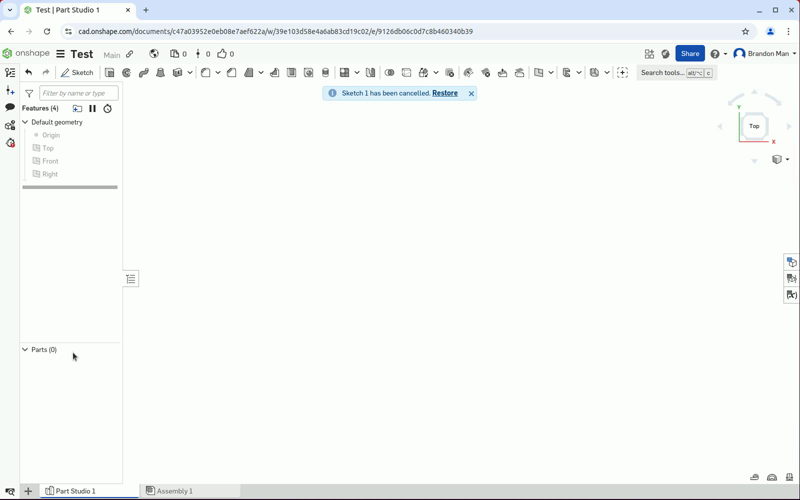
key(space)
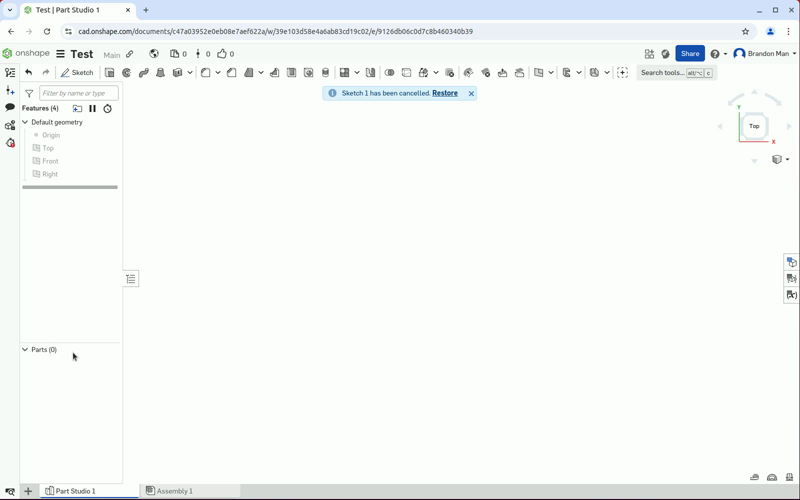
key_down(shift)
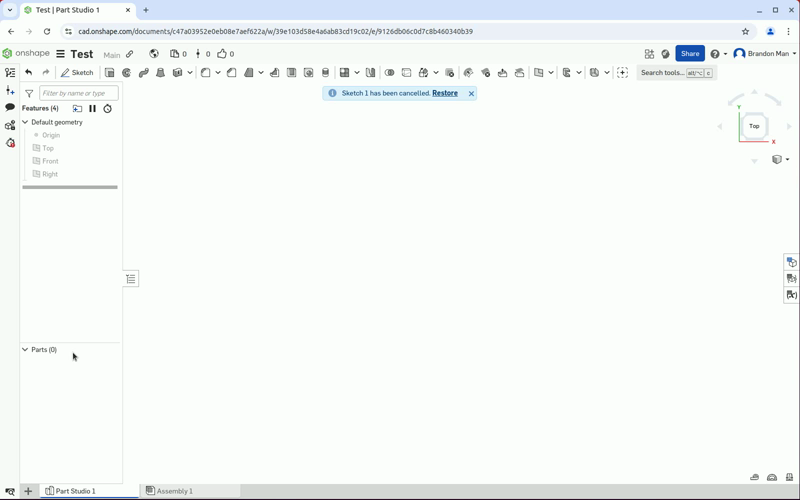
key(up)
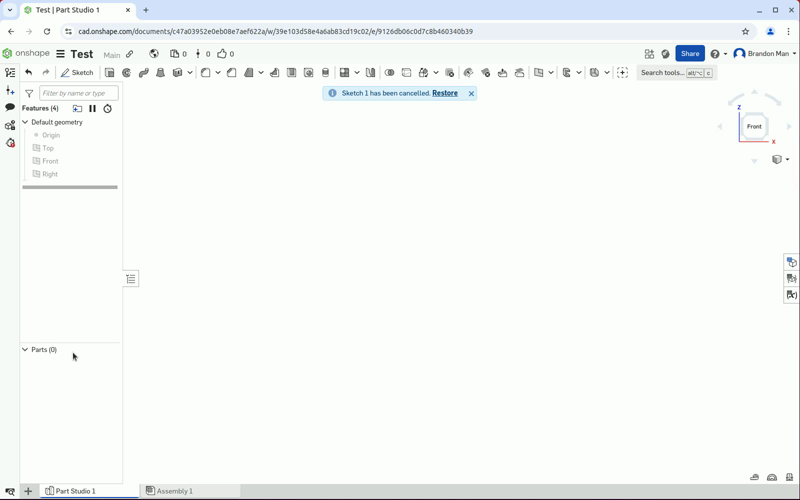
key_up(shift)
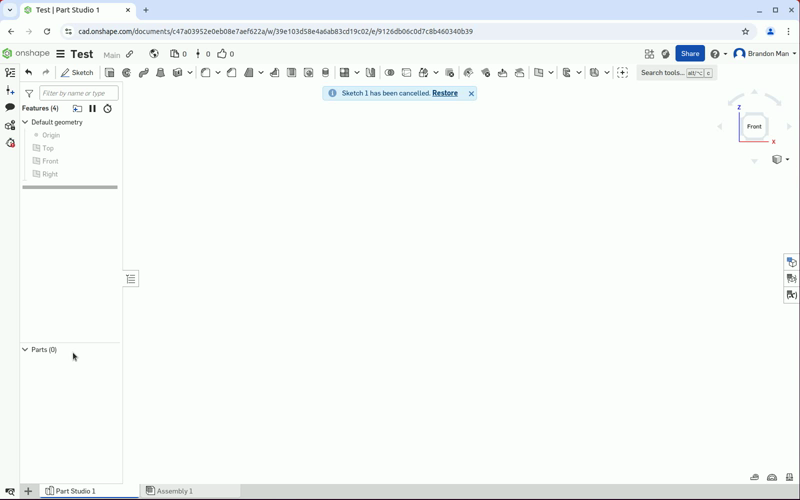
mouse_move(73, 352)
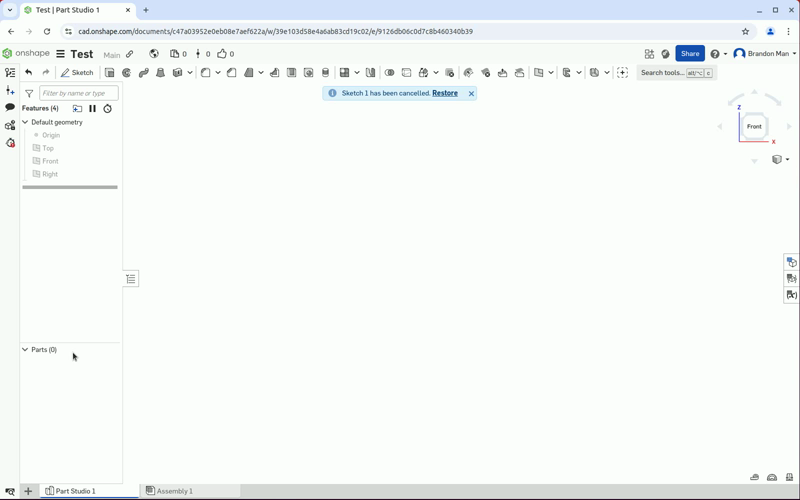
key(shift+y)
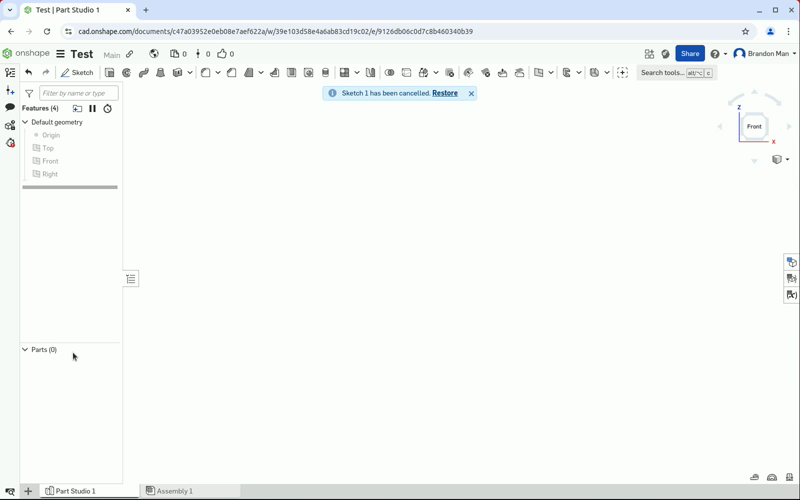
key(shift+s)
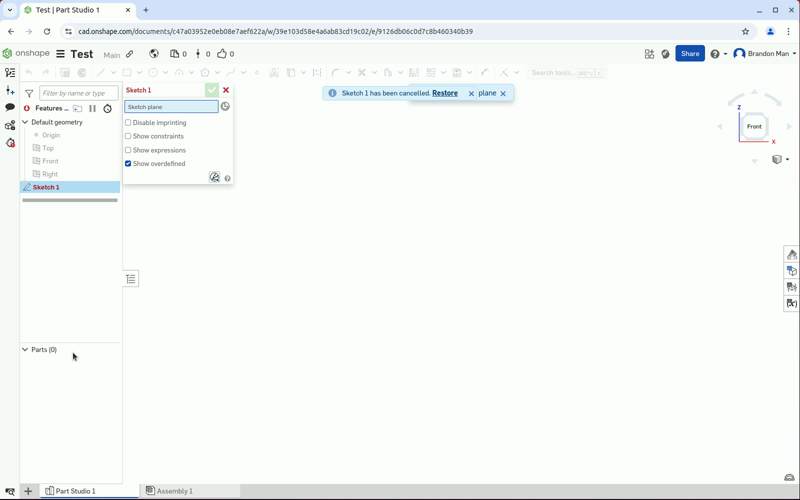
mouse_move(73, 163)
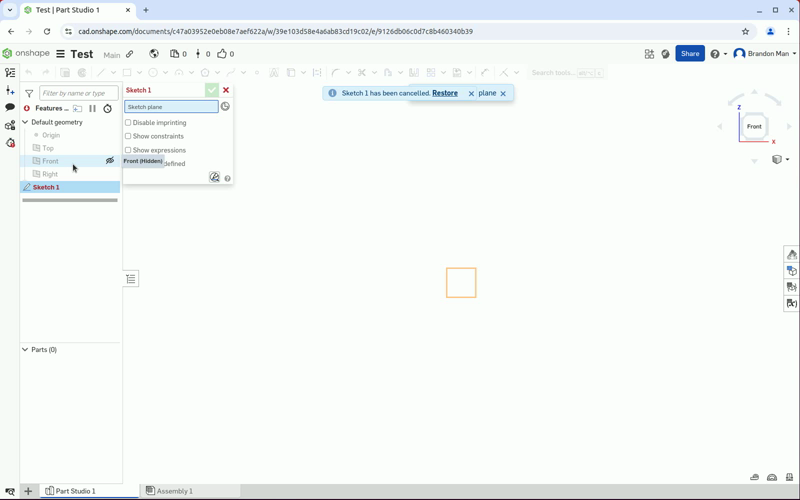
click(73, 163)
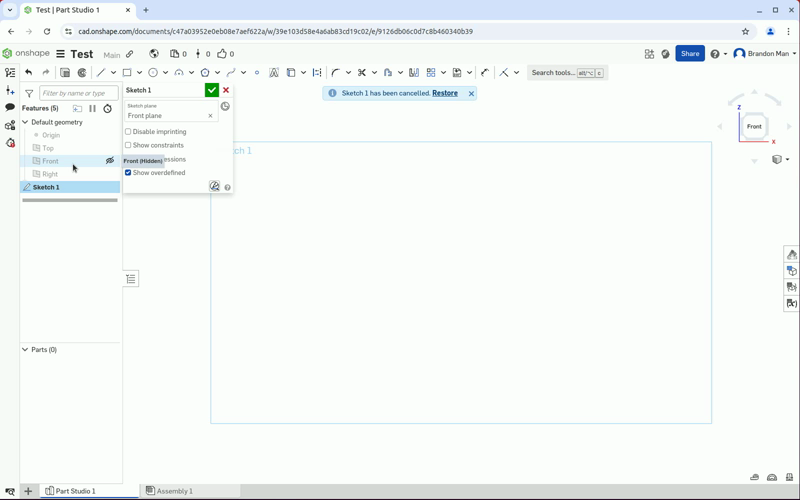
mouse_move(73, 352)
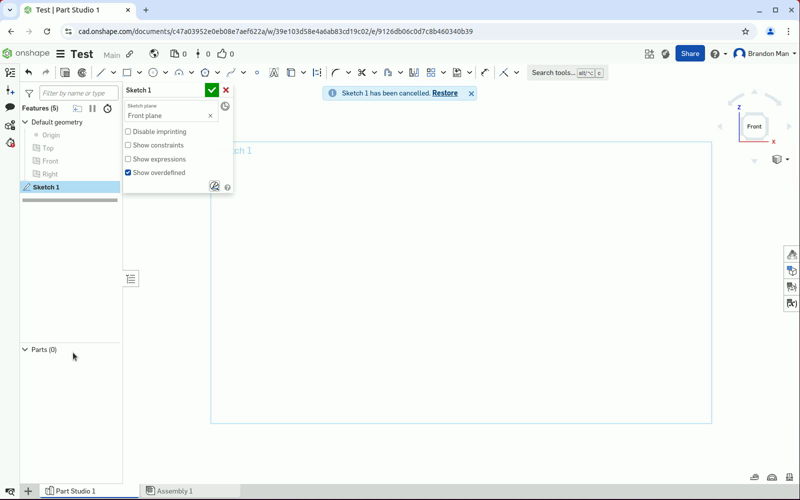
key(y)
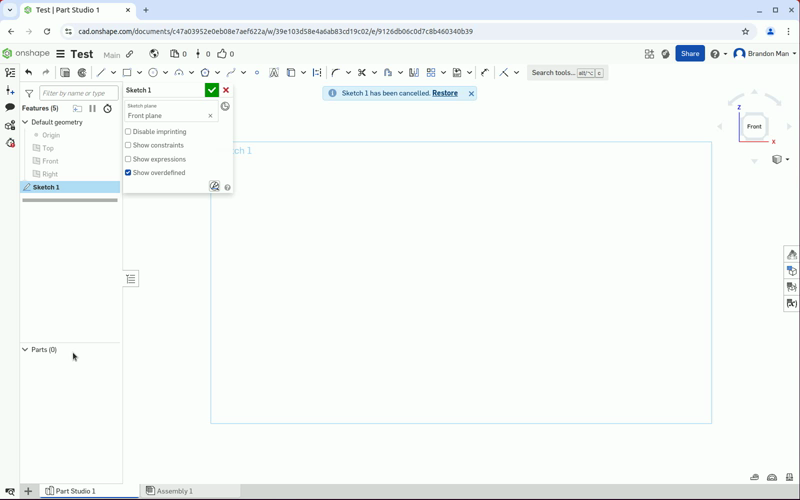
key(l)
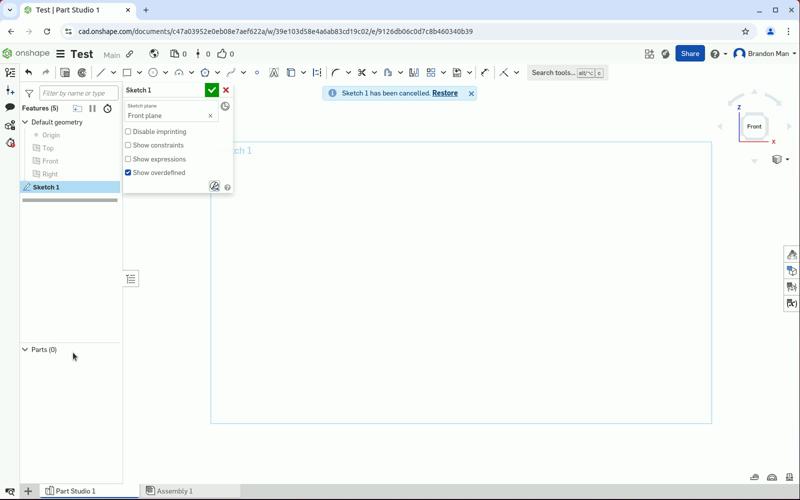
key_down(shift)
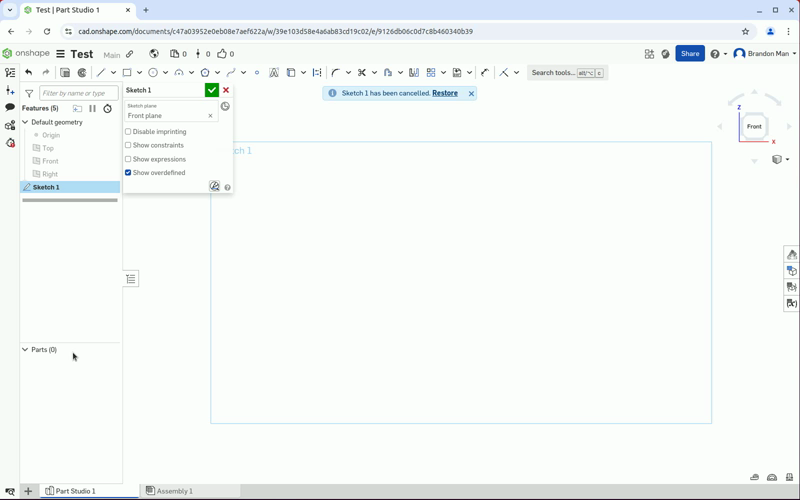
mouse_move(423, 360)
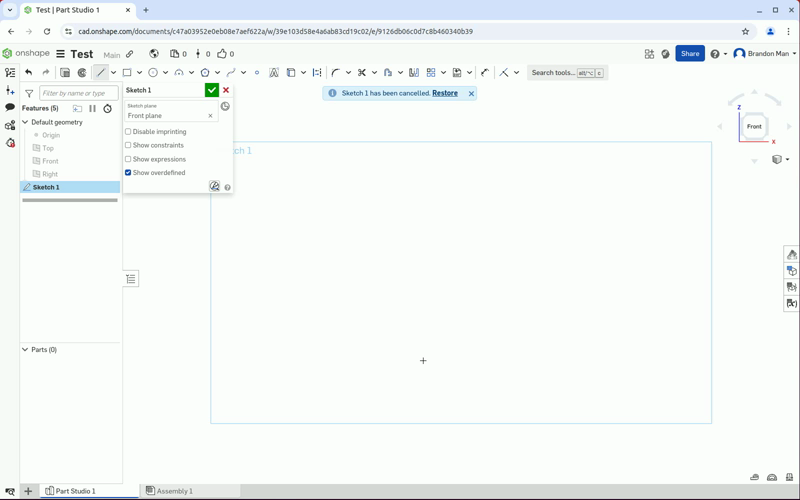
click(423, 360)
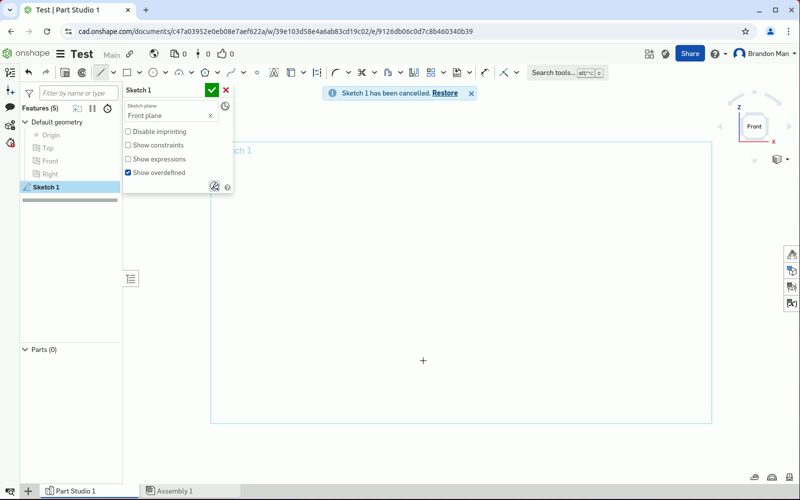
key_up(shift)
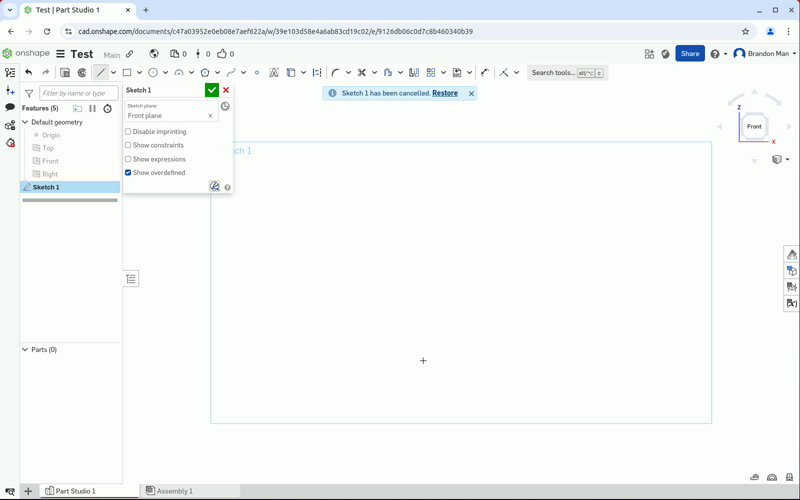
key_down(shift)
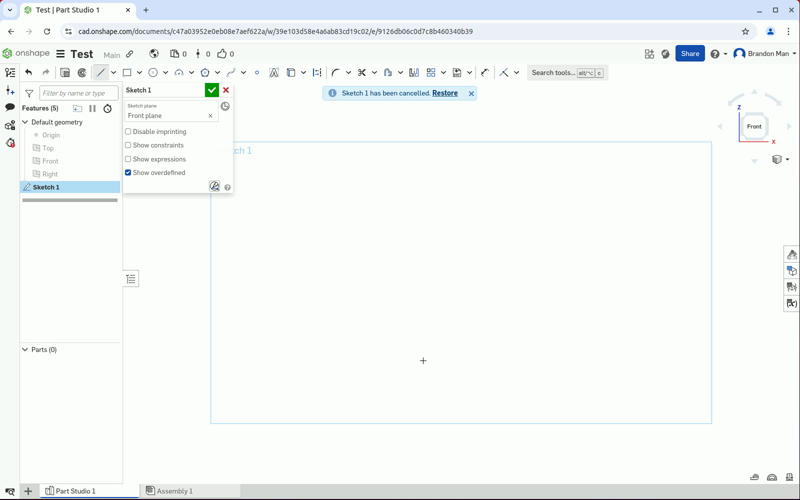
mouse_move(498, 360)
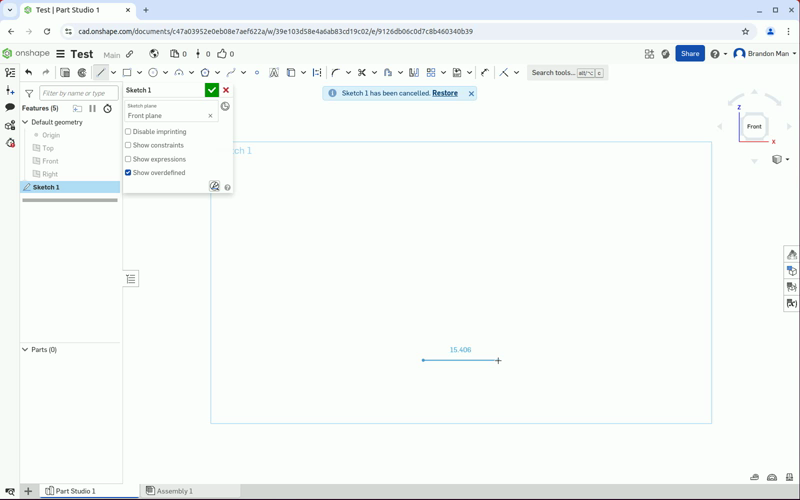
click(498, 360)
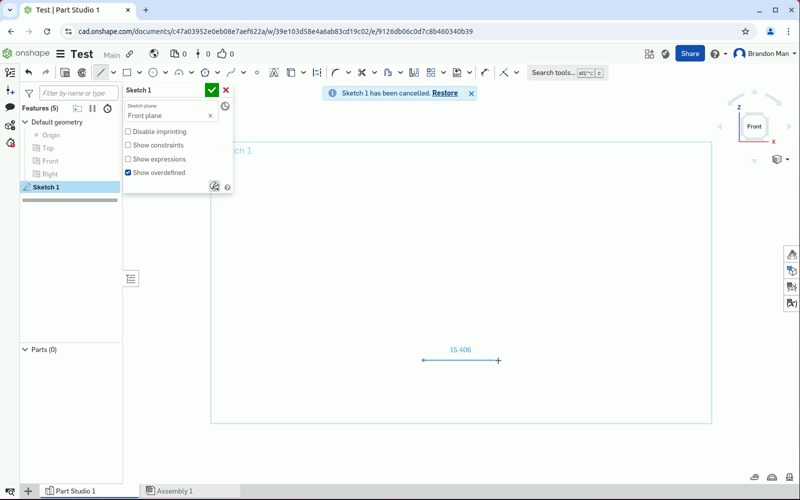
key_up(shift)
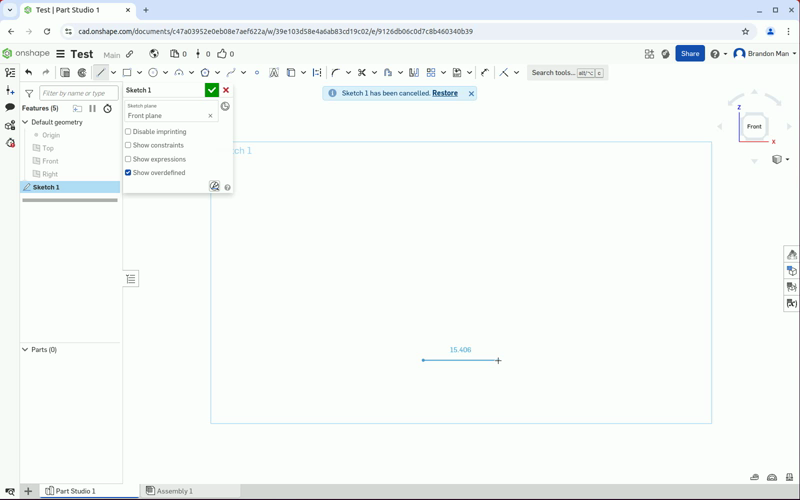
key_down(shift)
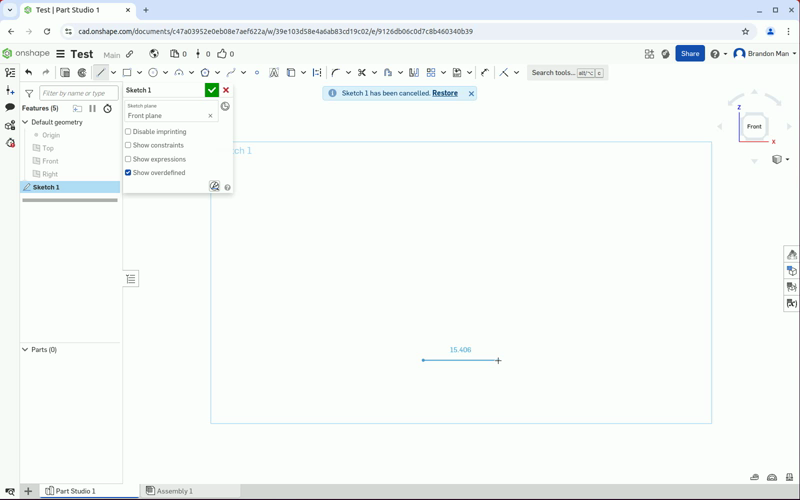
mouse_move(498, 206)
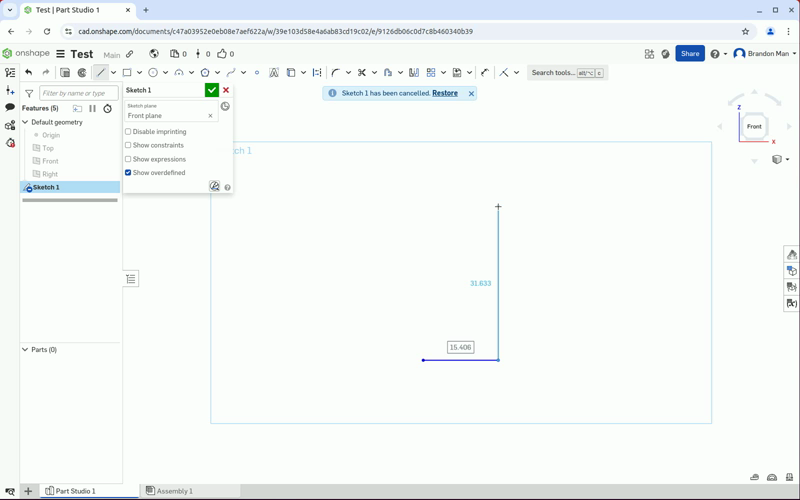
click(498, 206)
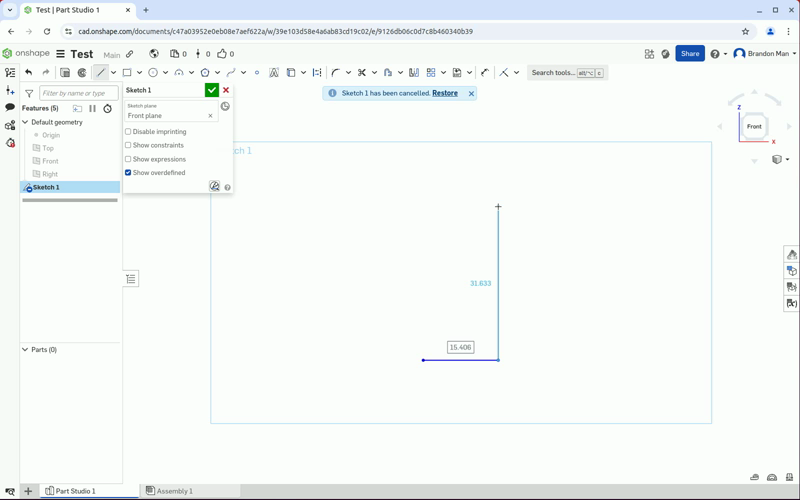
key_up(shift)
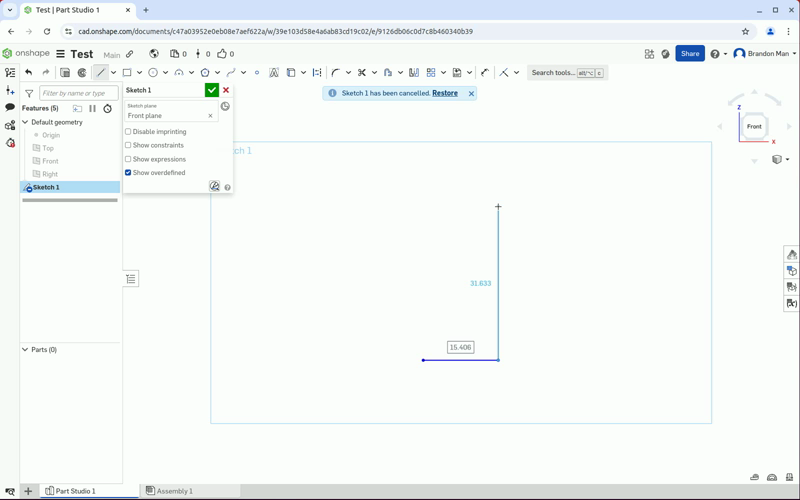
key_down(shift)
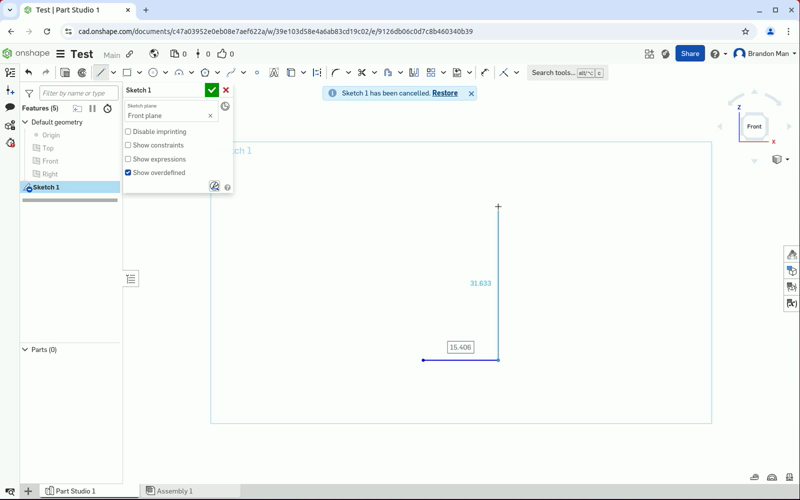
mouse_move(528, 206)
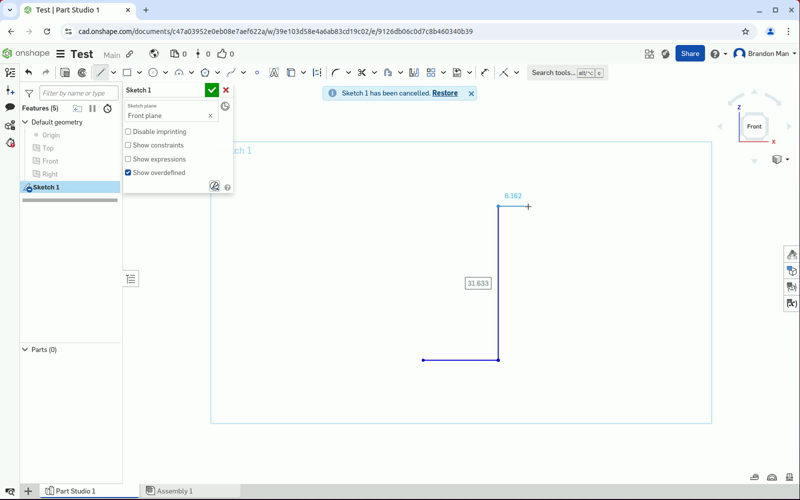
mouse_move(473, 206)
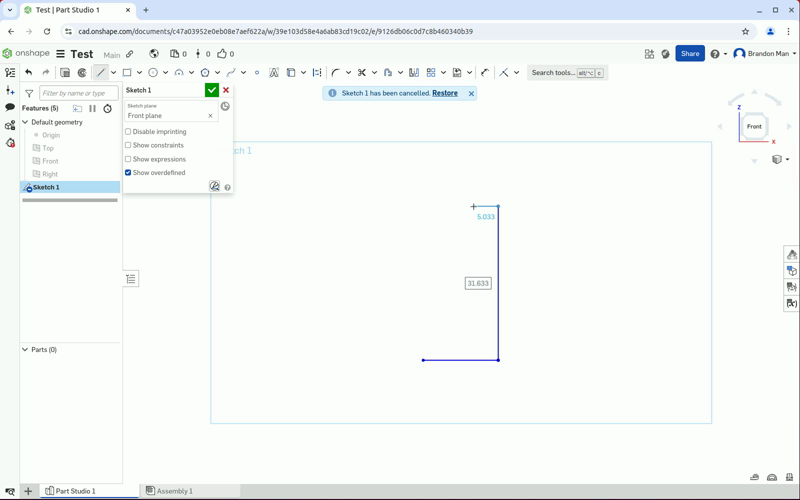
click(473, 206)
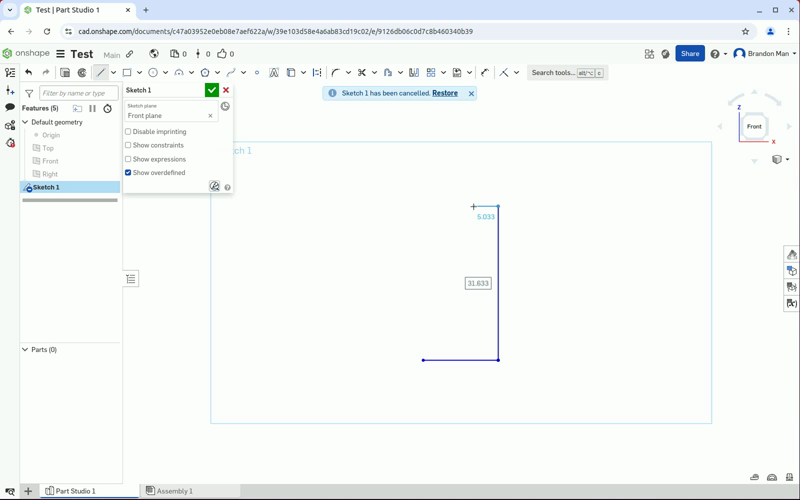
key_up(shift)
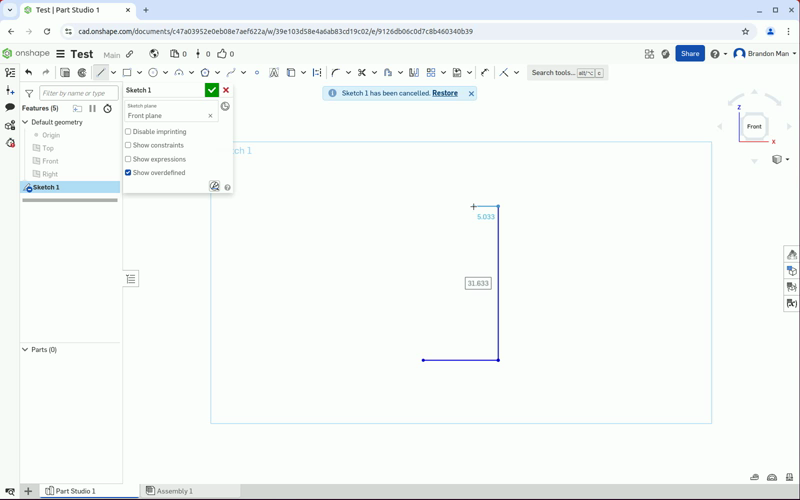
key_down(shift)
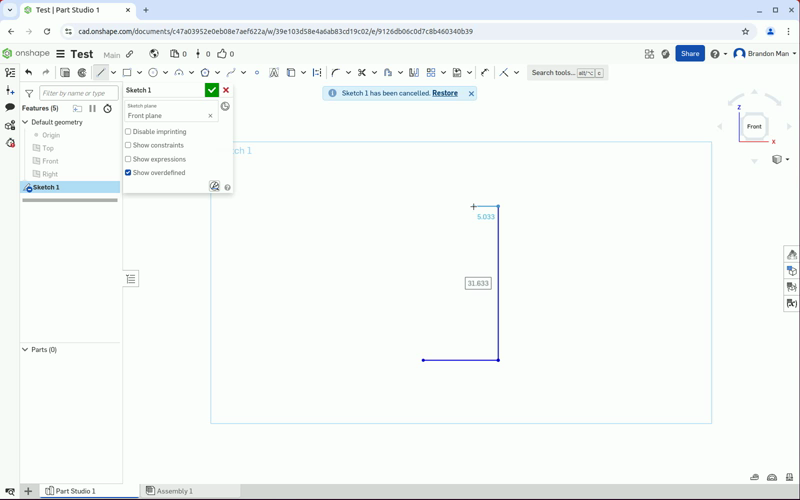
mouse_move(503, 206)
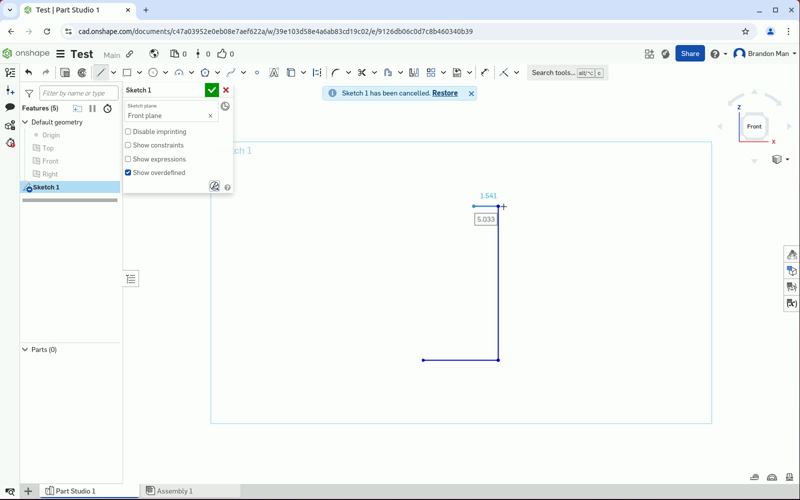
mouse_move(473, 245)
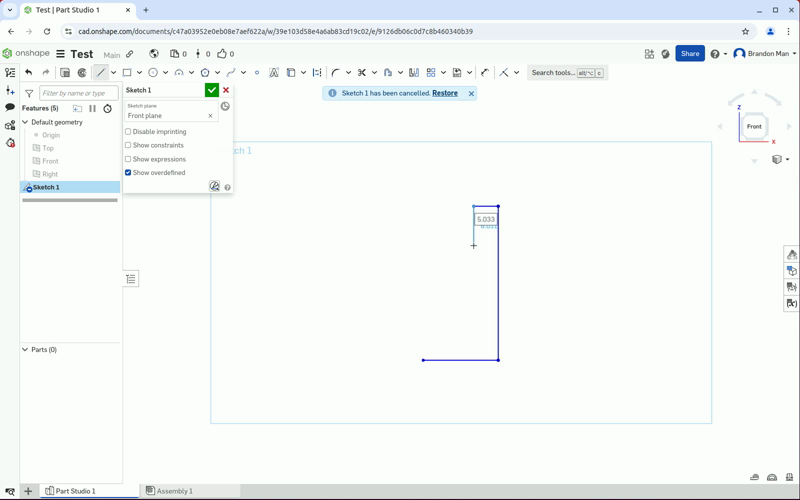
click(473, 245)
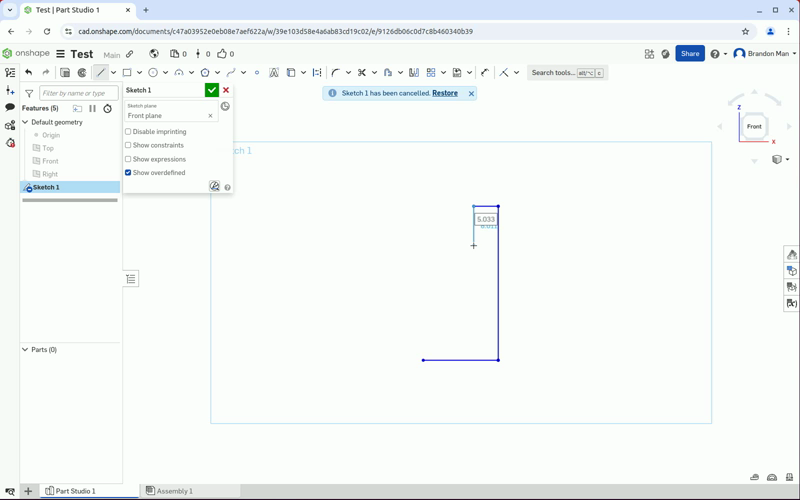
key_up(shift)
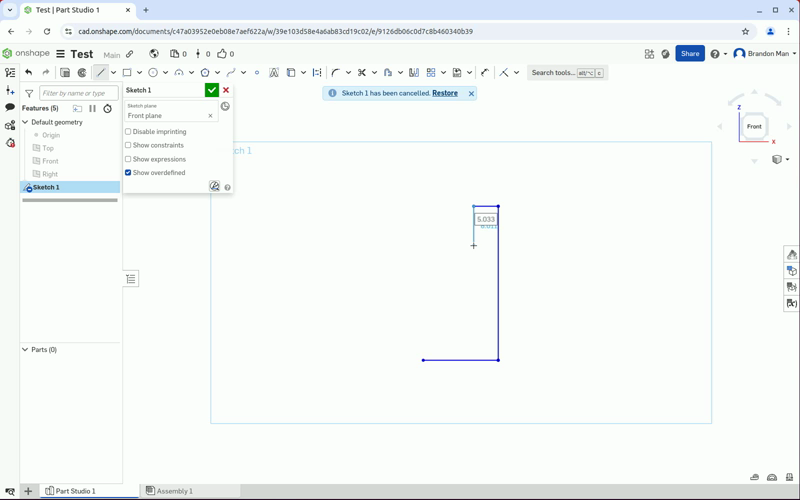
key(esc)
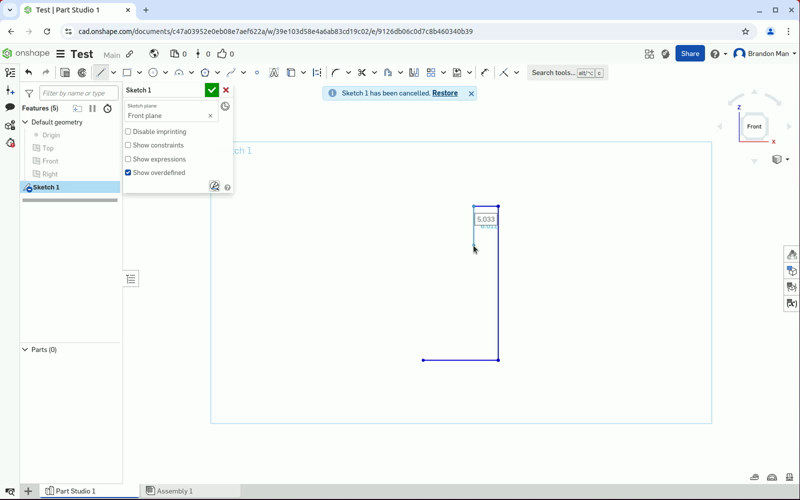
key(a)
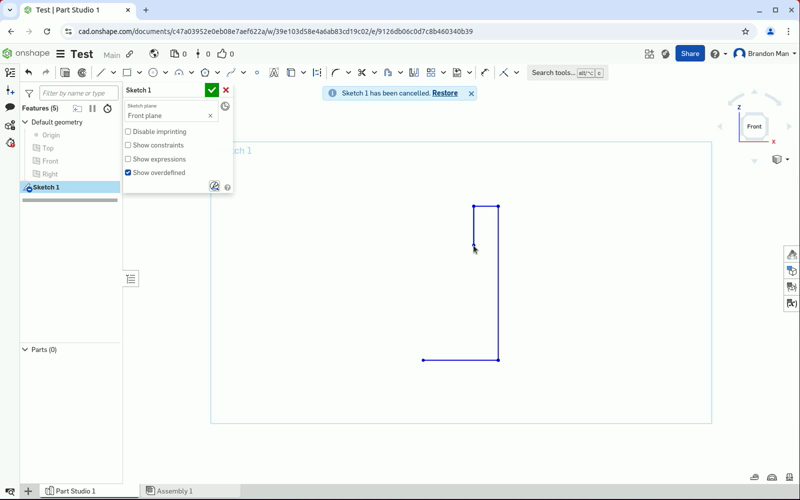
mouse_move(473, 245)
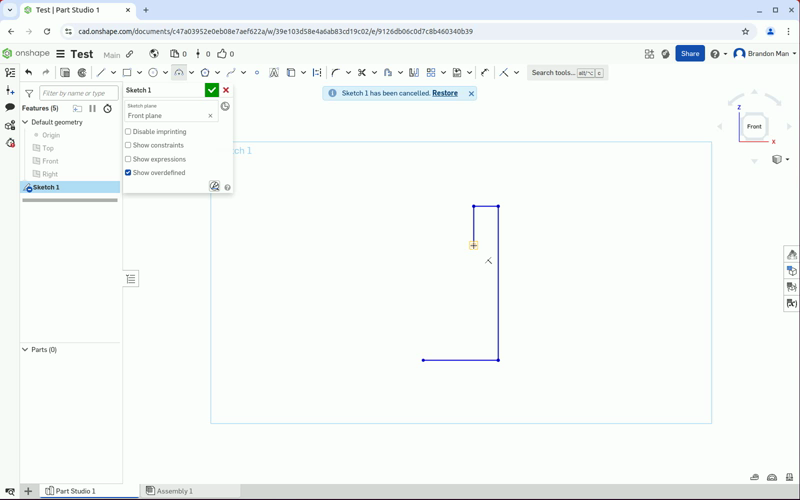
click(473, 245)
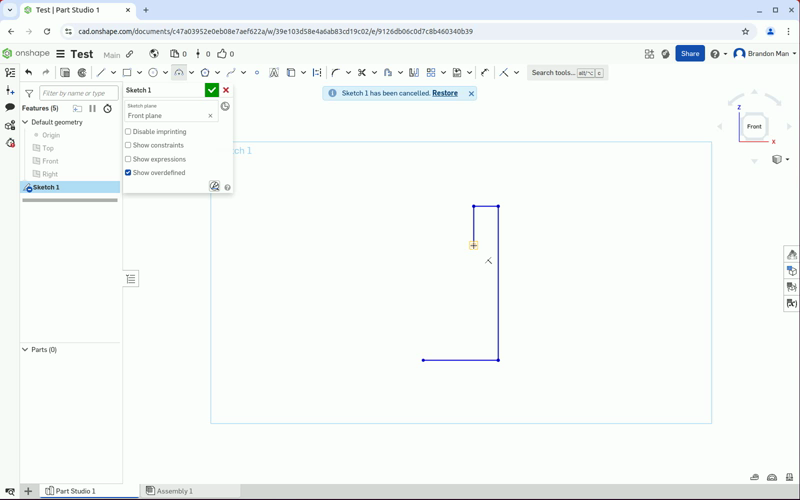
key_down(shift)
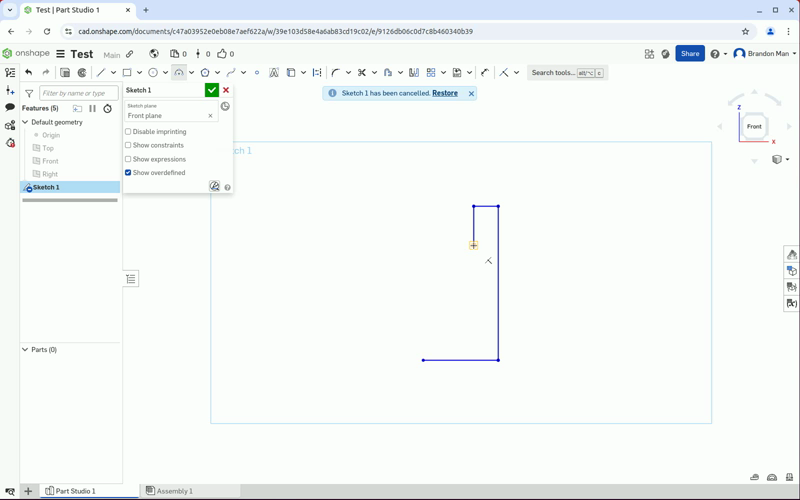
mouse_move(449, 245)
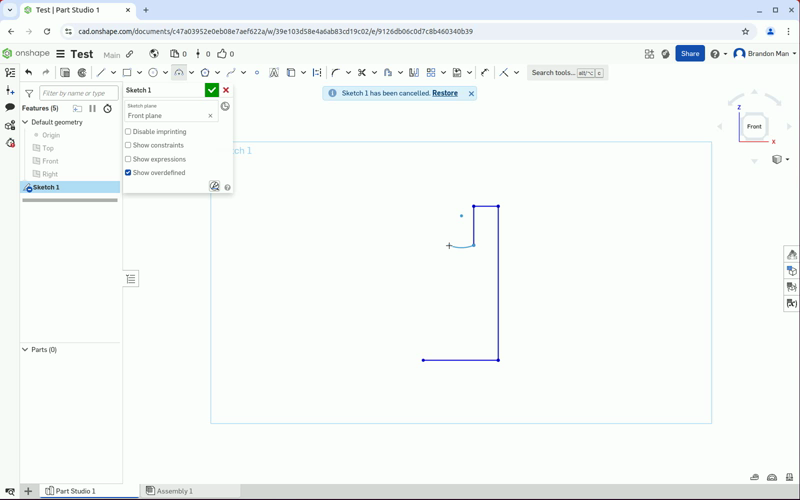
click(449, 245)
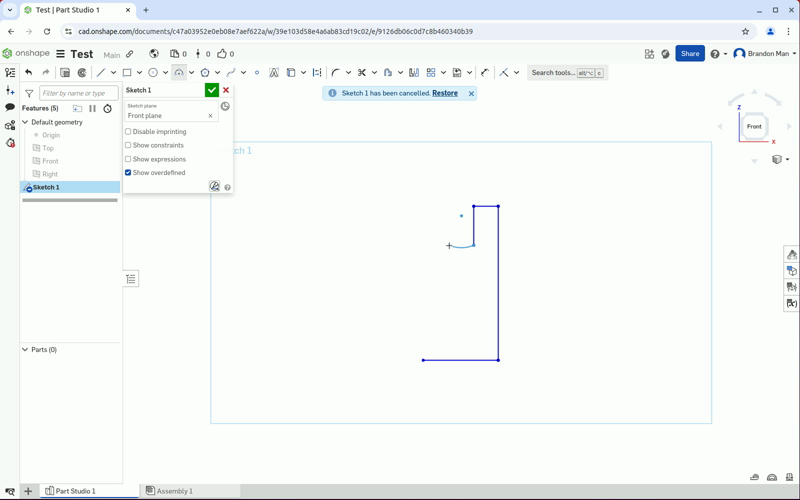
mouse_move(461, 257)
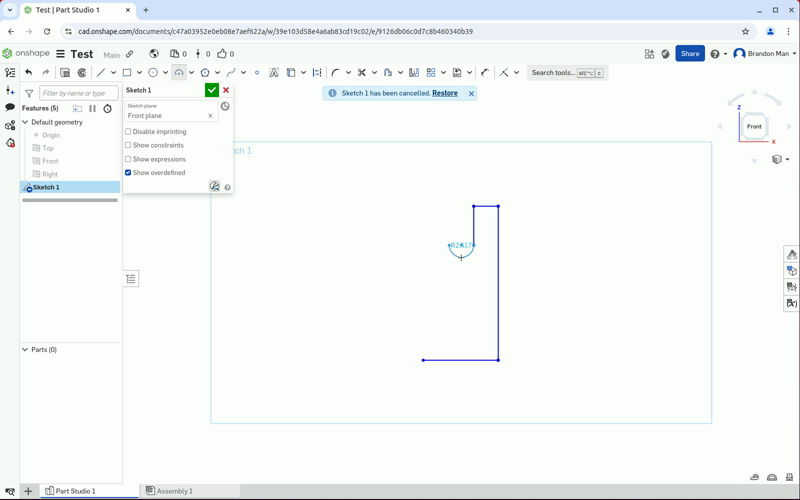
click(461, 257)
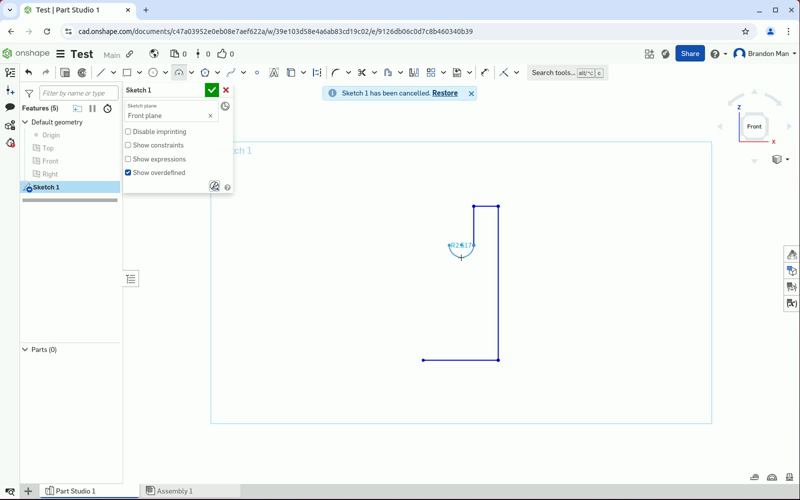
key_up(shift)
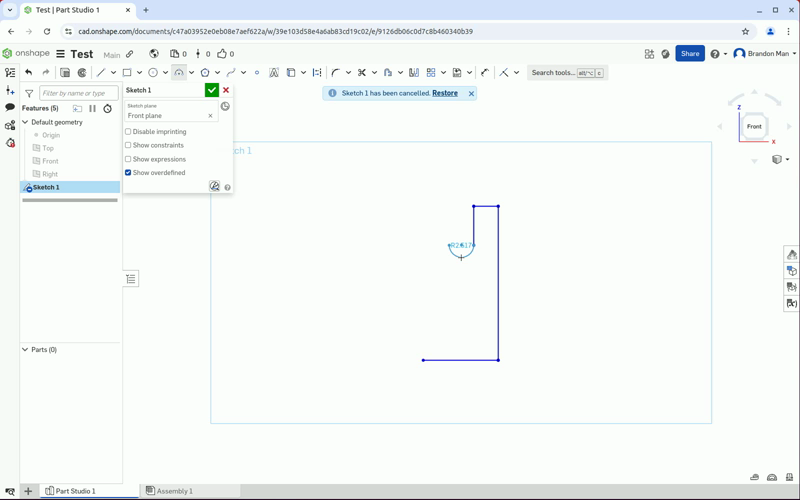
key(esc)
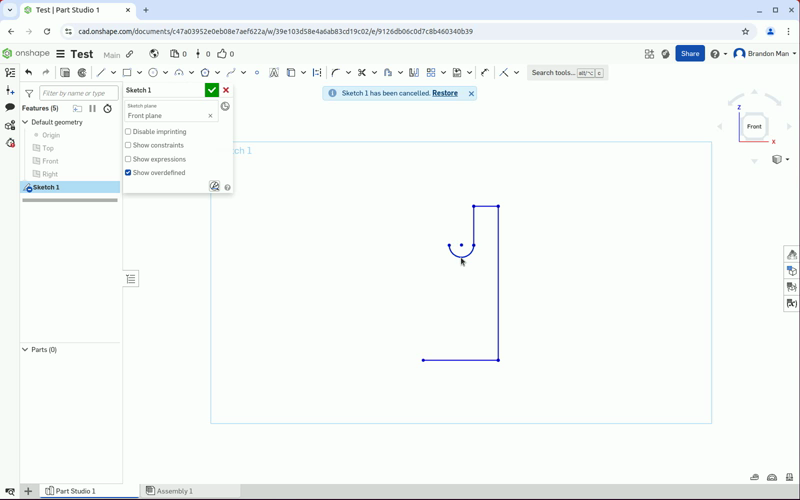
key(l)
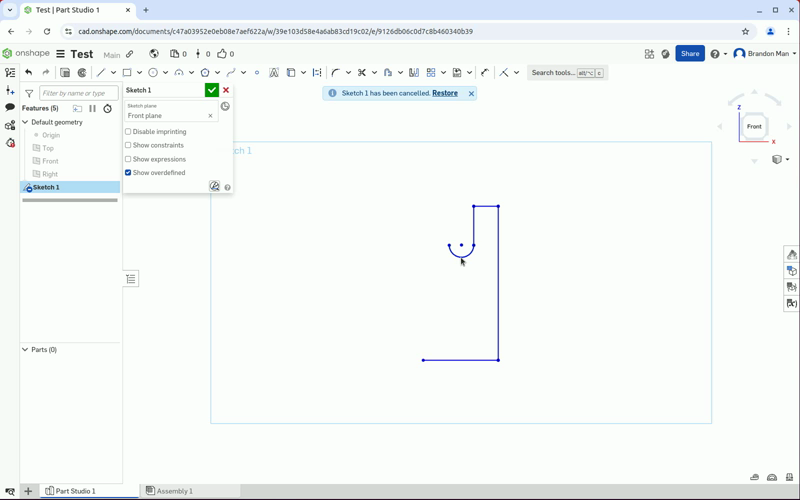
mouse_move(449, 245)
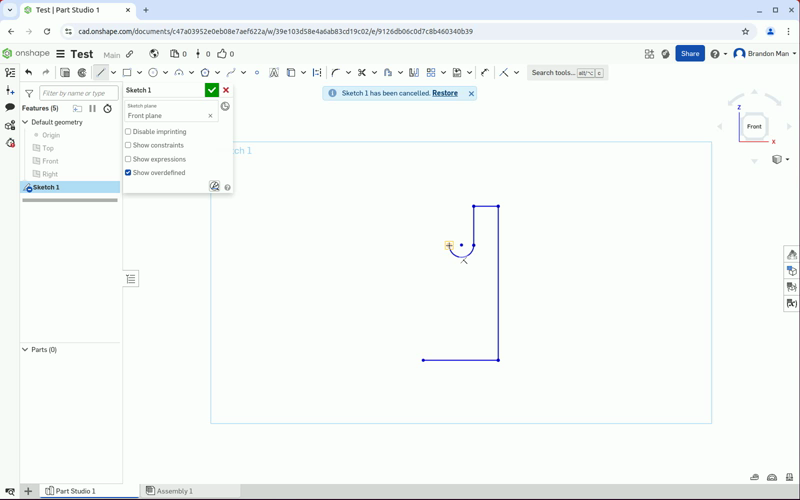
click(449, 245)
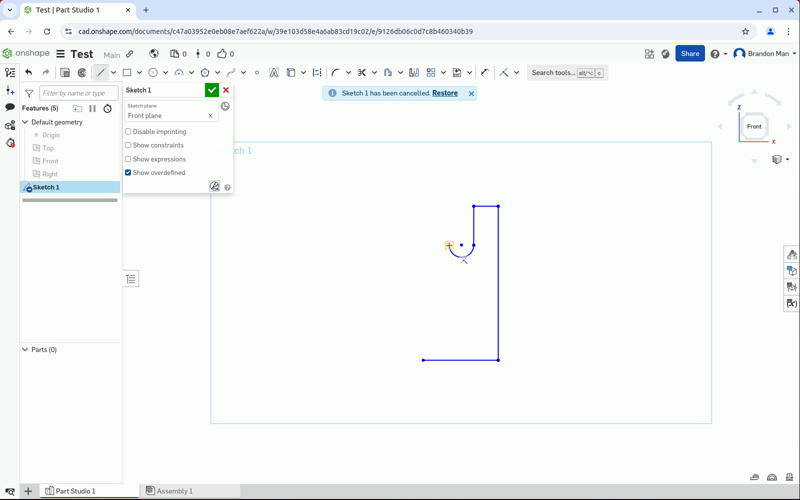
key_down(shift)
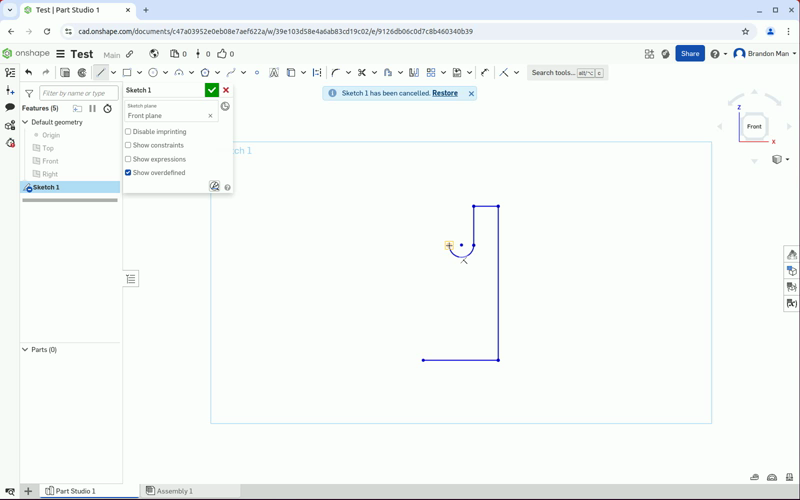
mouse_move(479, 245)
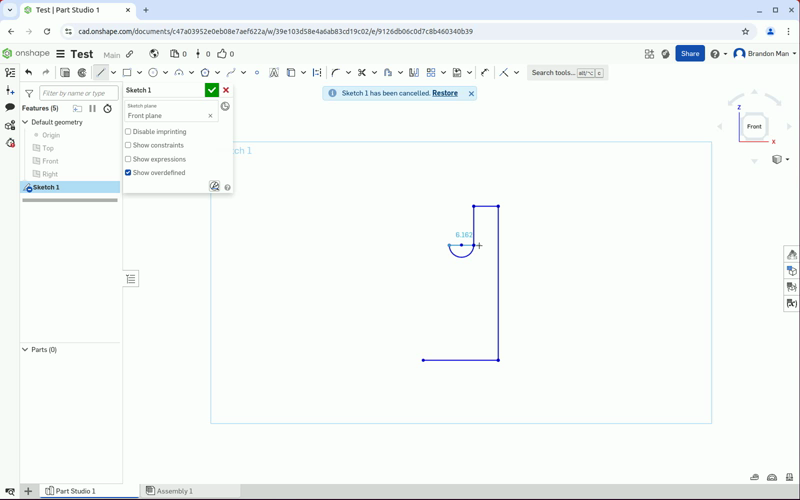
mouse_move(449, 206)
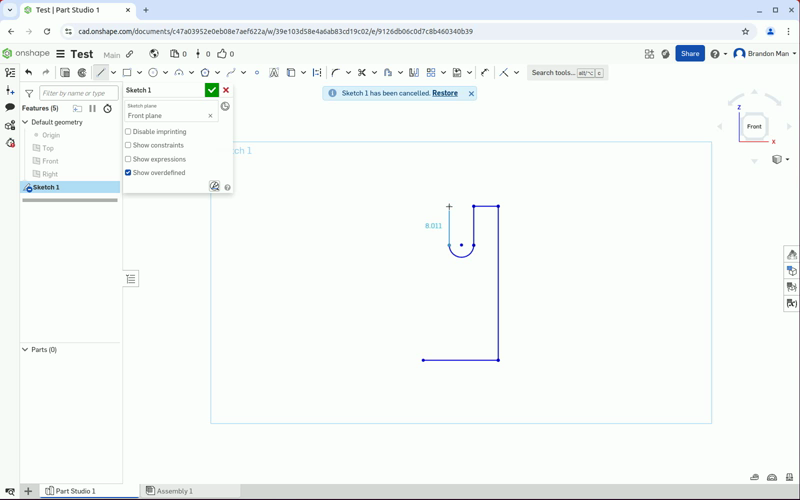
click(449, 206)
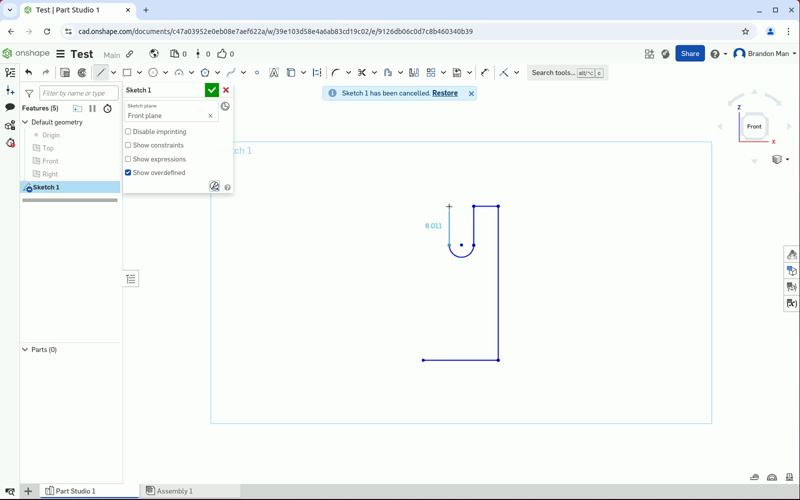
key_up(shift)
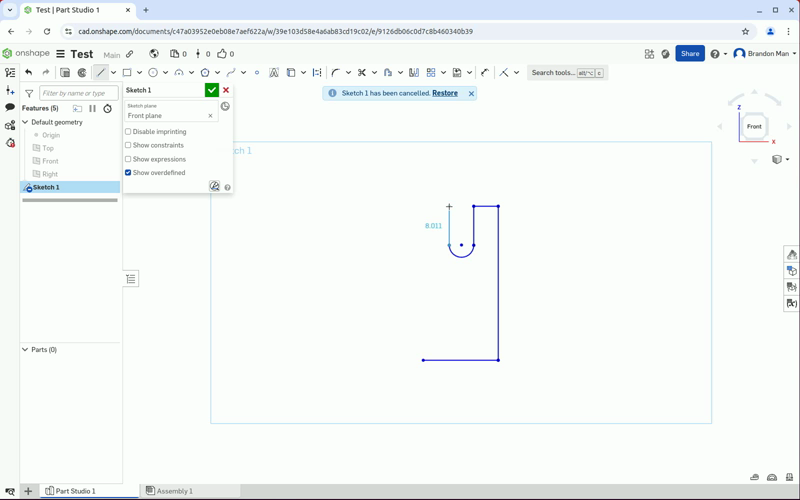
key_down(shift)
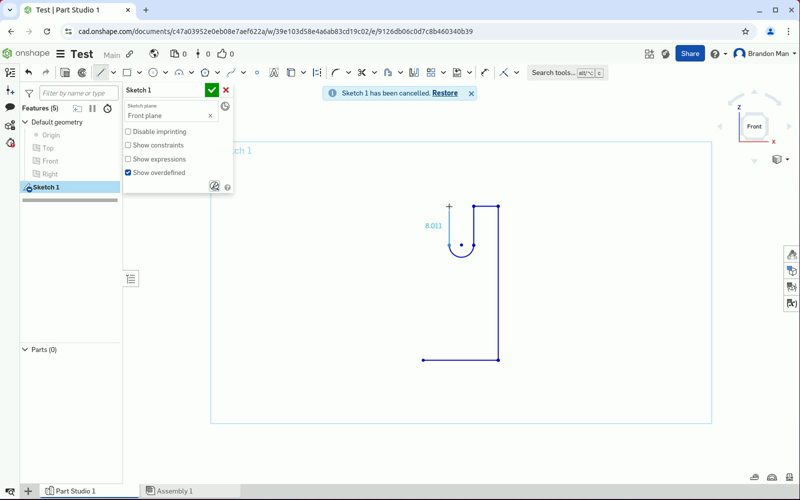
mouse_move(479, 206)
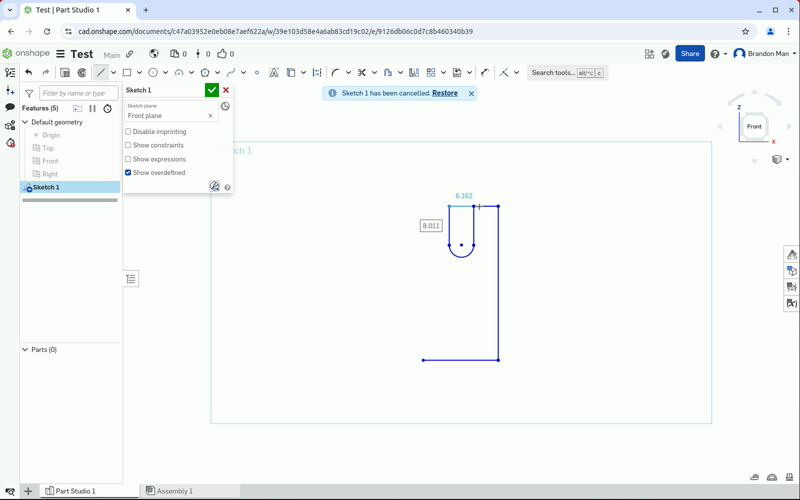
mouse_move(423, 206)
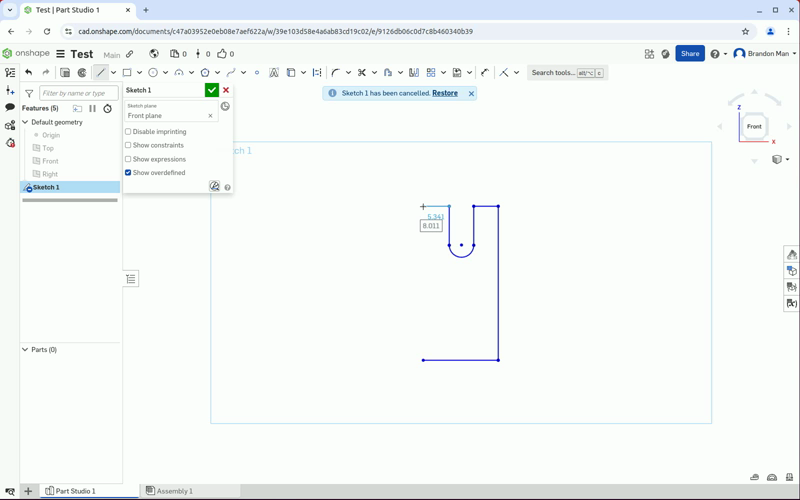
click(423, 206)
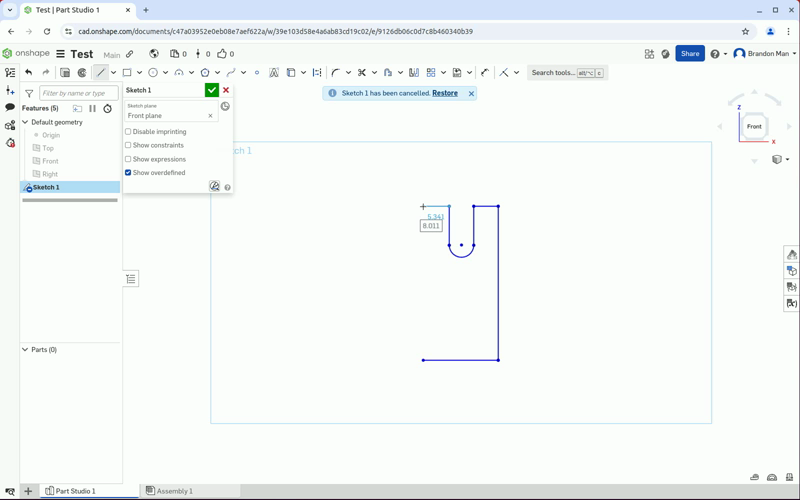
key_up(shift)
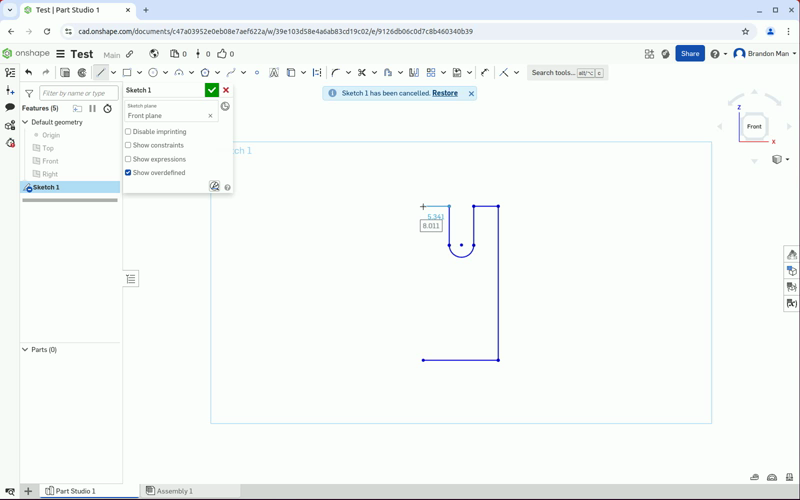
key_down(shift)
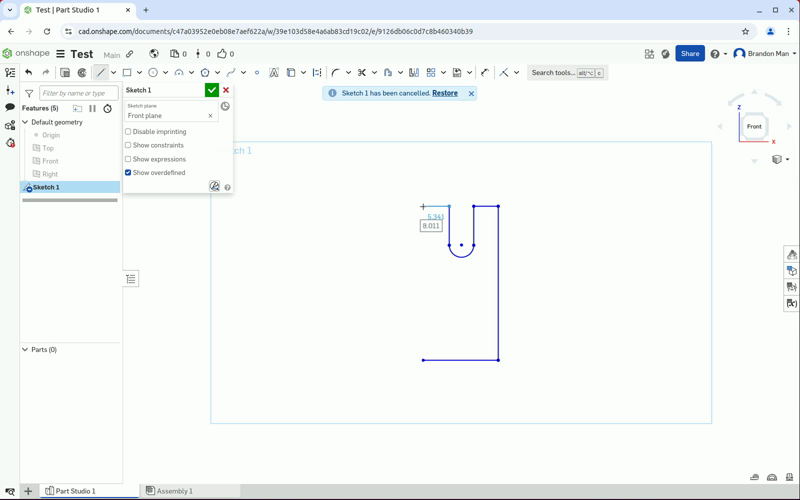
mouse_move(423, 360)
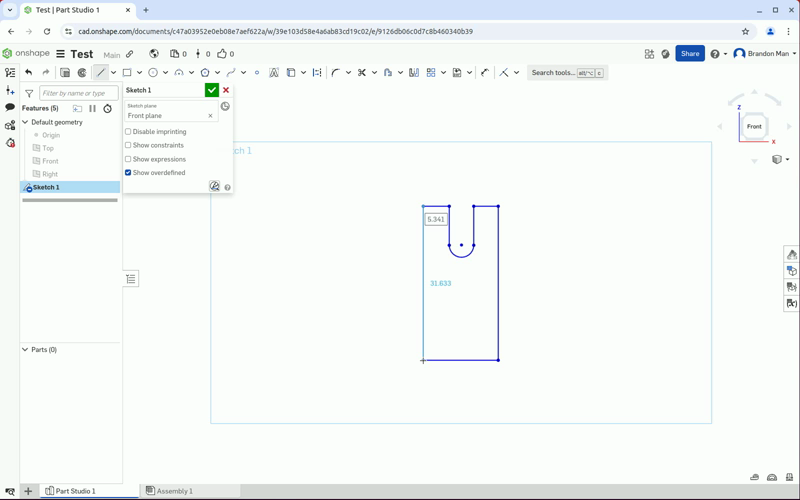
key_up(shift)
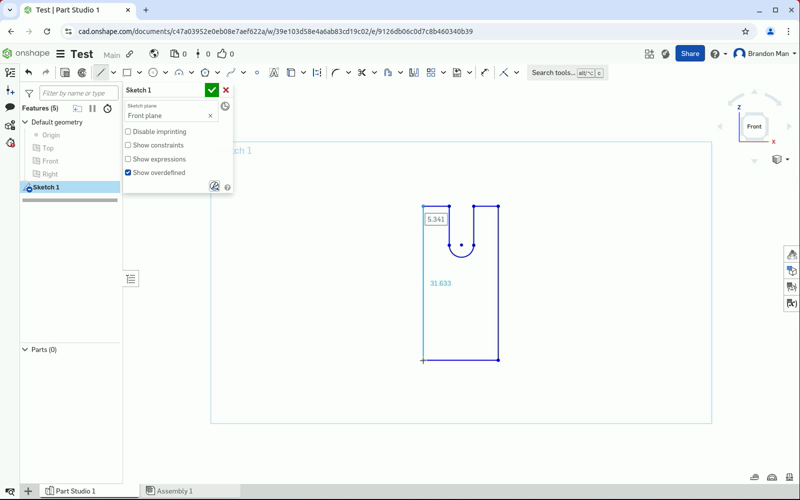
click(423, 360)
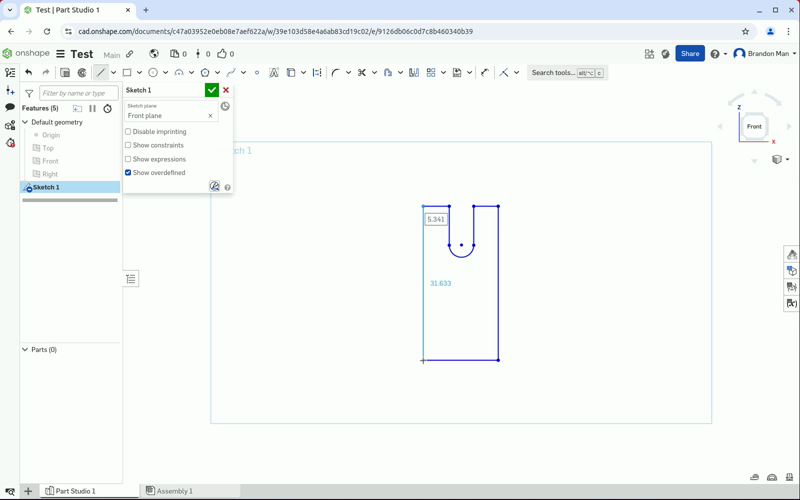
key(esc)
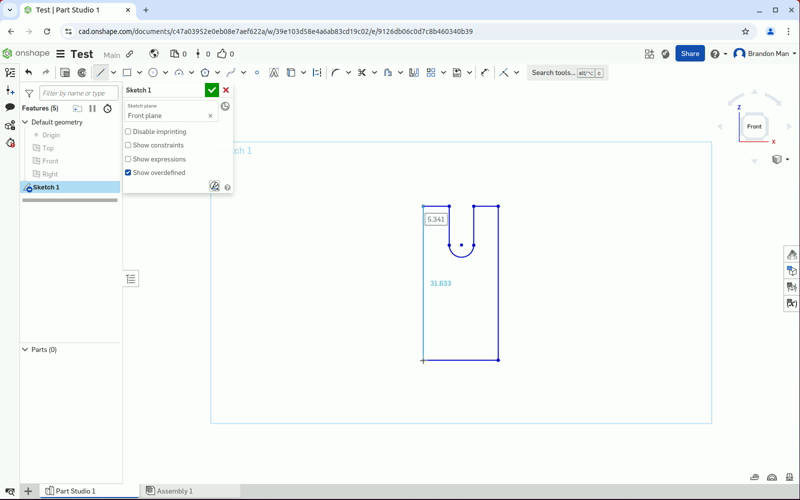
mouse_move(455, 294)
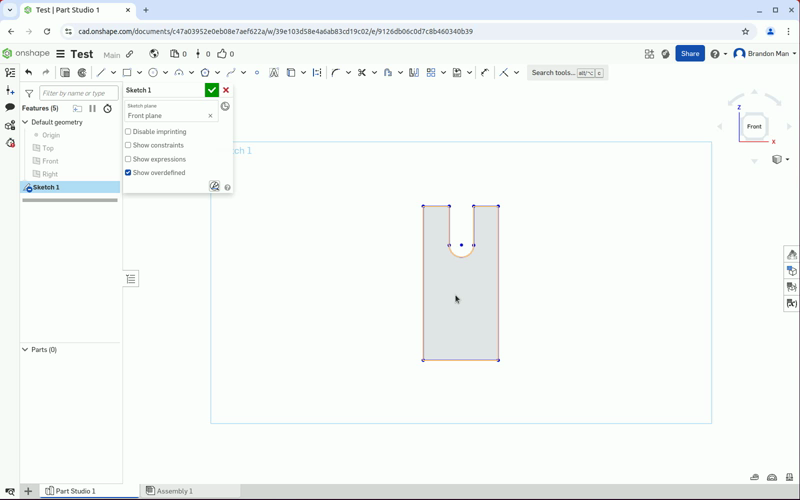
scroll(6)
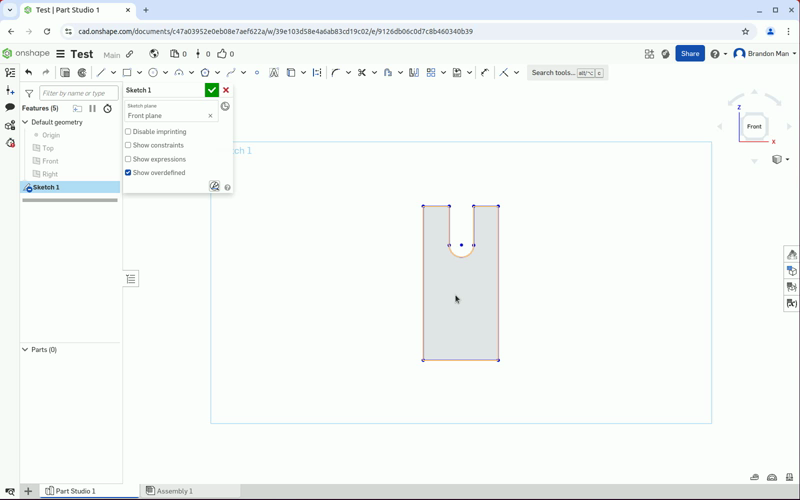
scroll(6)
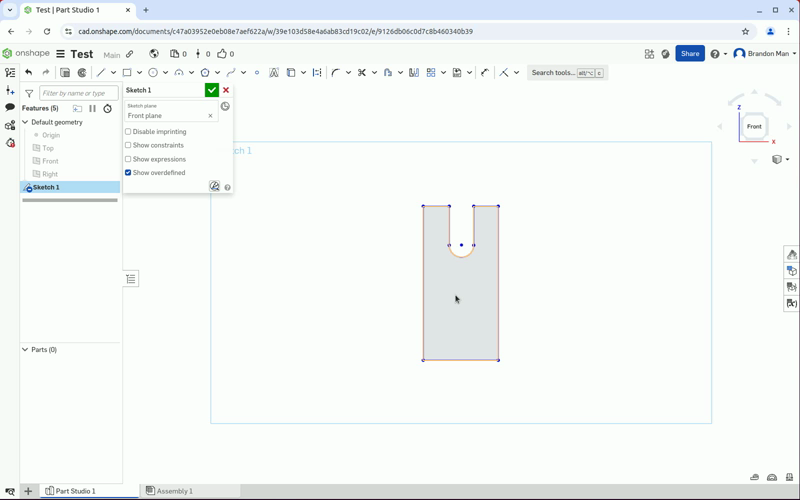
scroll(6)
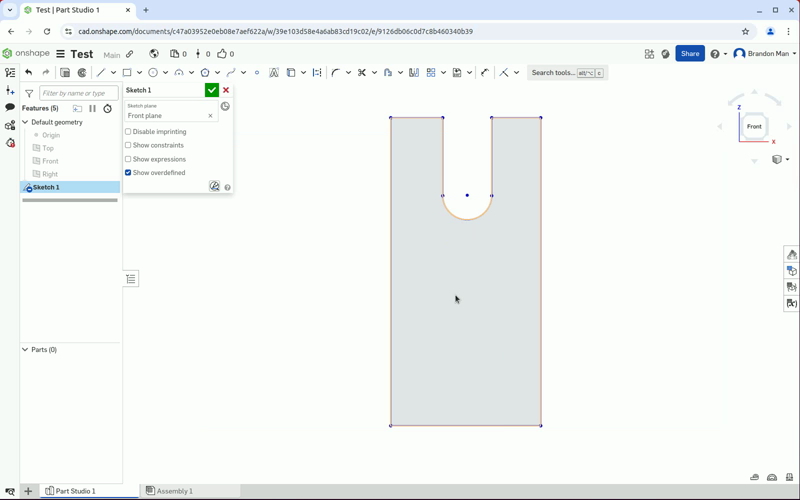
scroll(6)
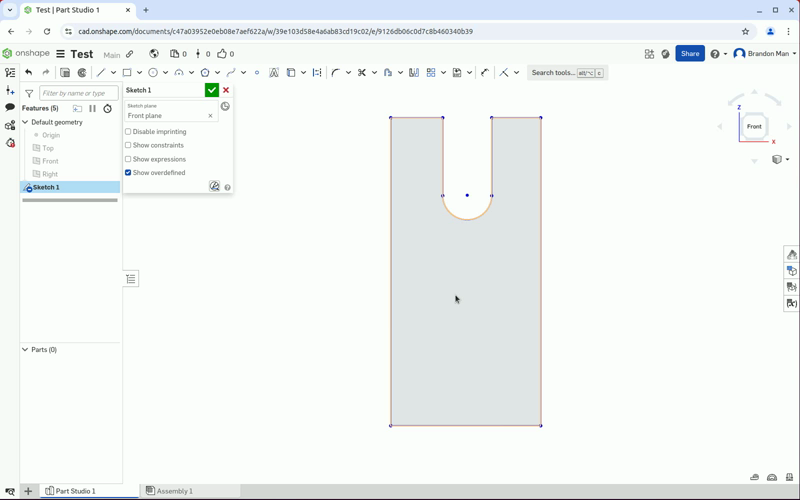
scroll(6)
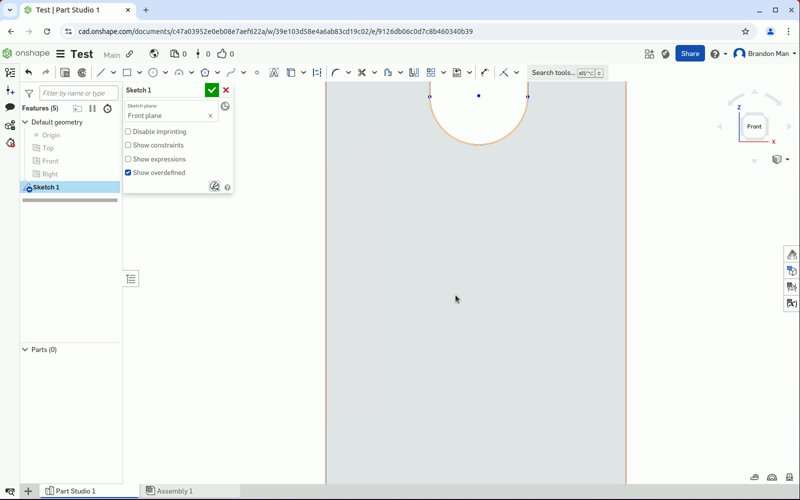
scroll(6)
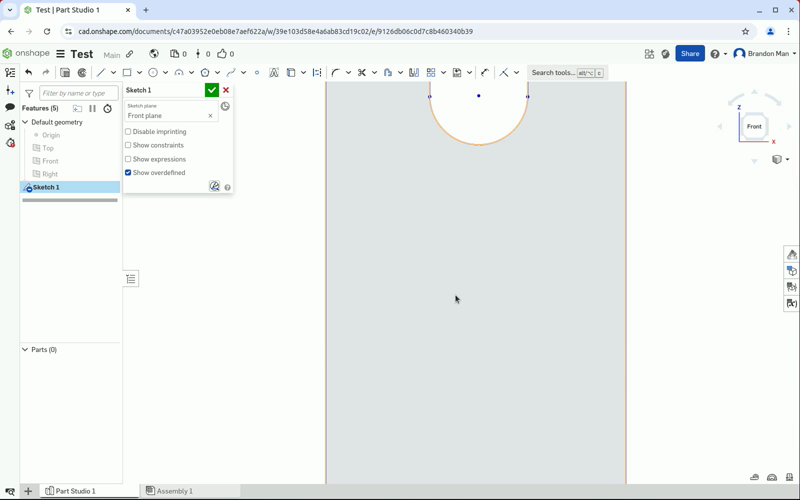
scroll(6)
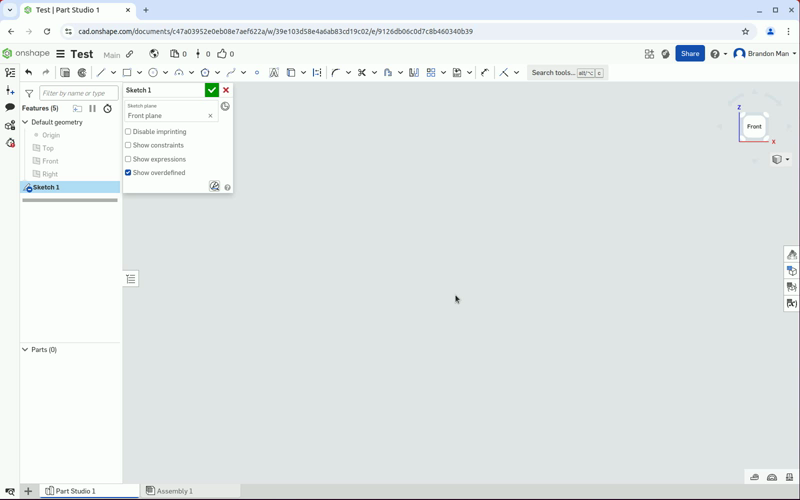
click(455, 294)
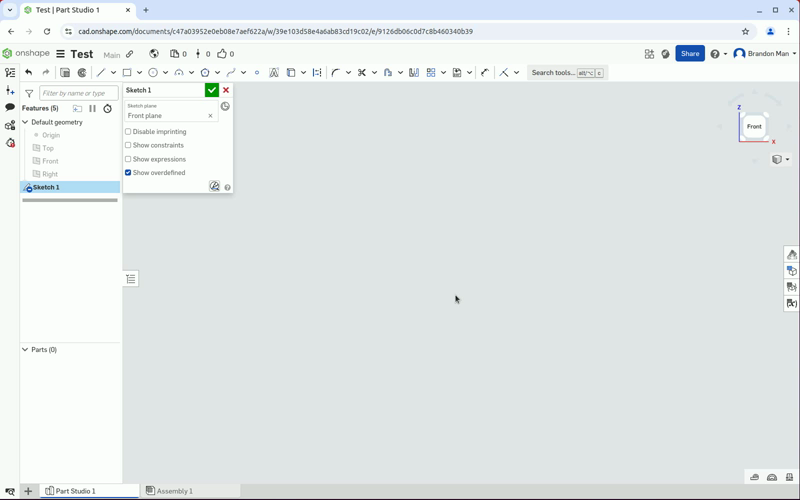
scroll(-6)
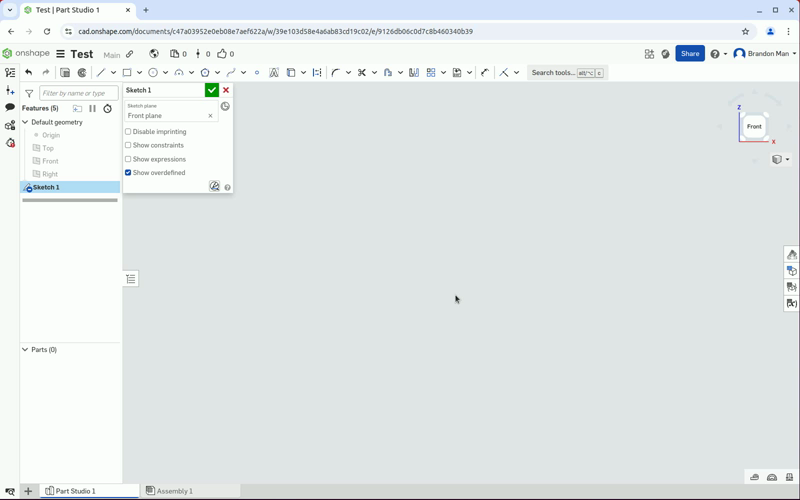
scroll(-6)
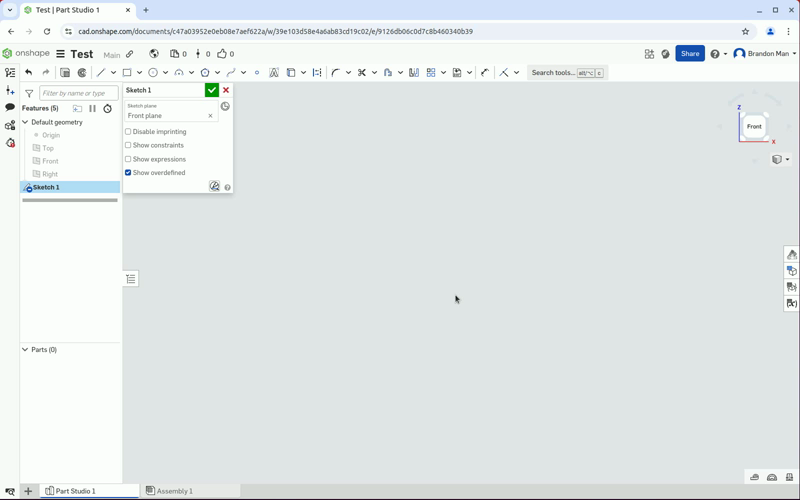
scroll(-6)
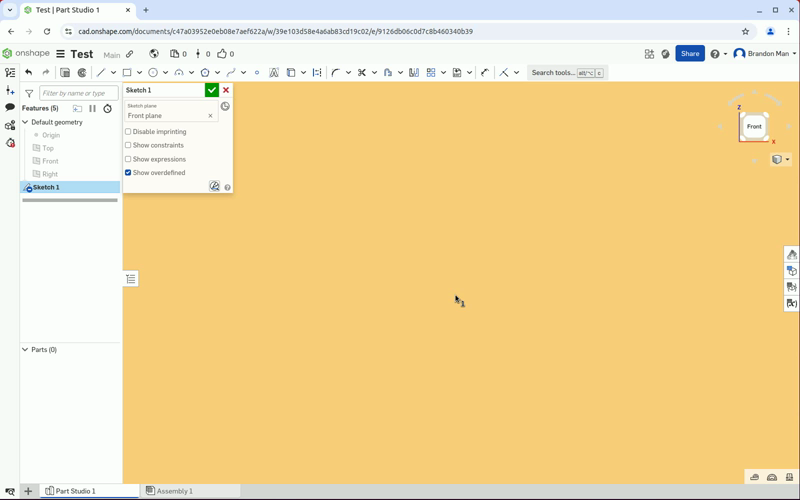
scroll(-6)
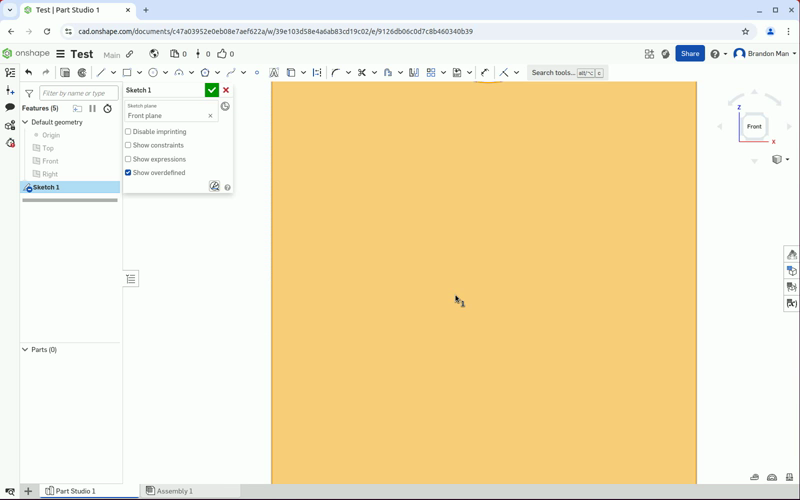
scroll(-6)
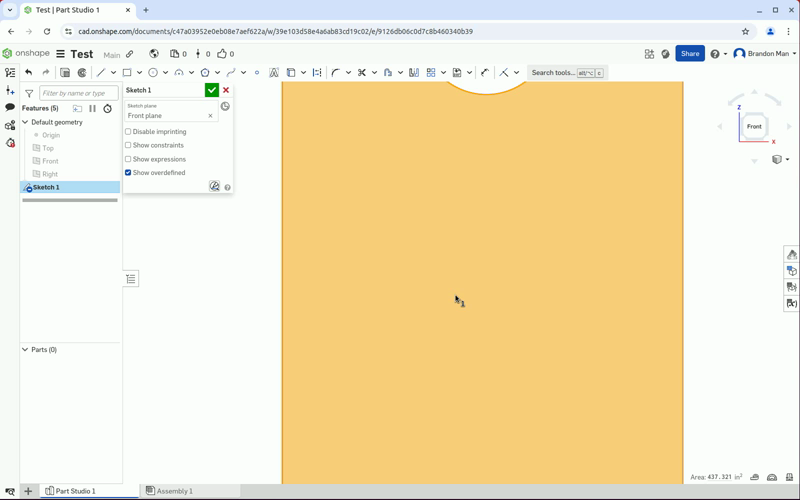
scroll(-6)
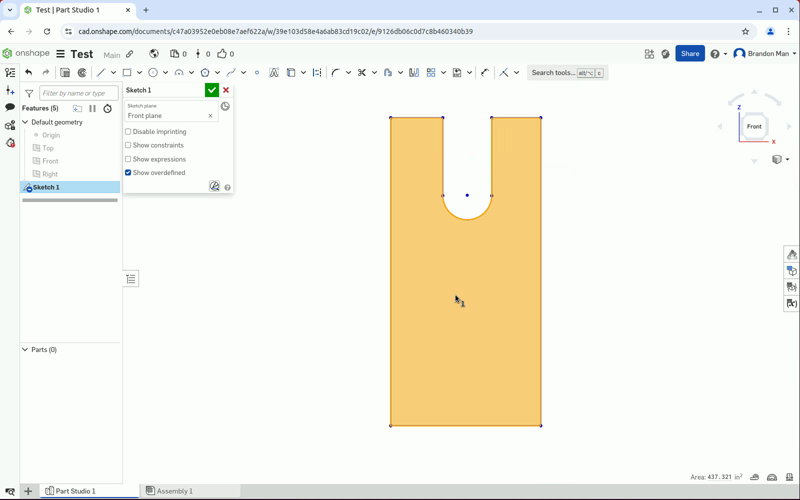
scroll(-6)
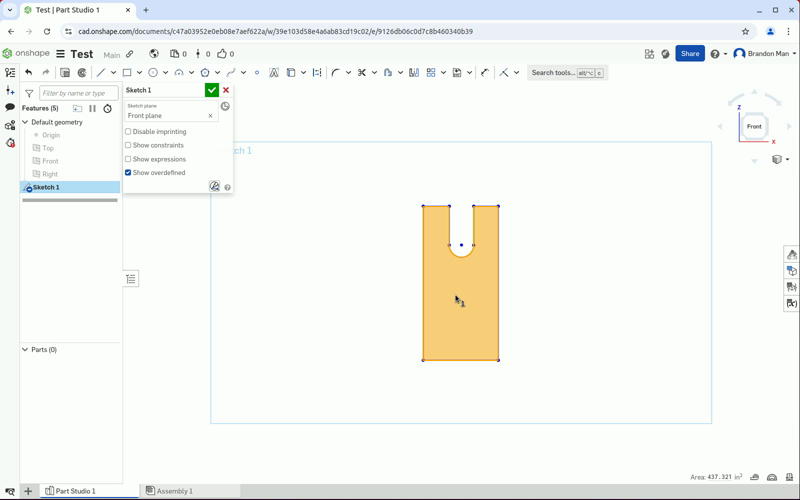
mouse_move(73, 352)
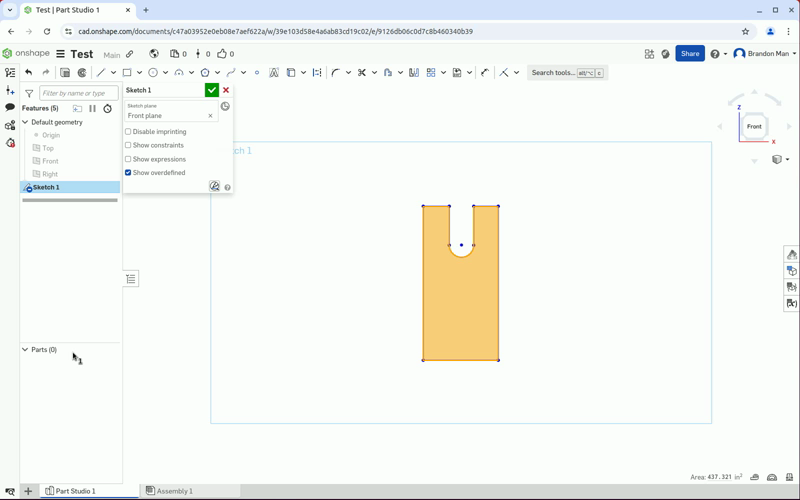
key(shift+y)
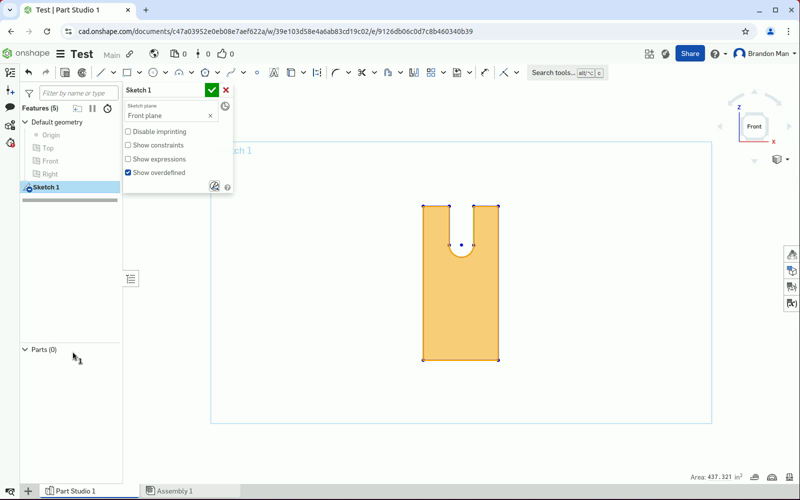
key(shift+e)
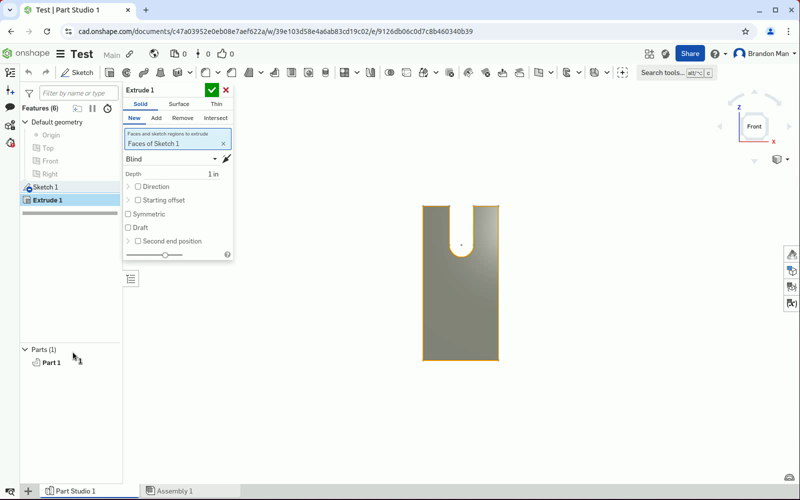
mouse_move(143, 106)
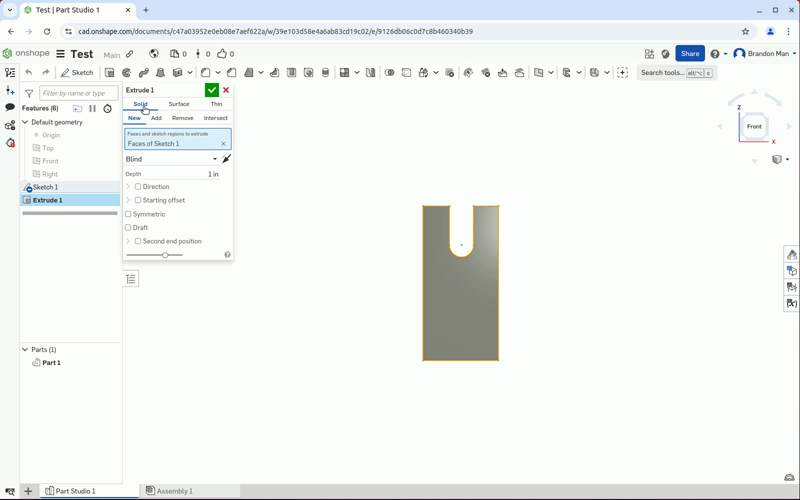
click(143, 106)
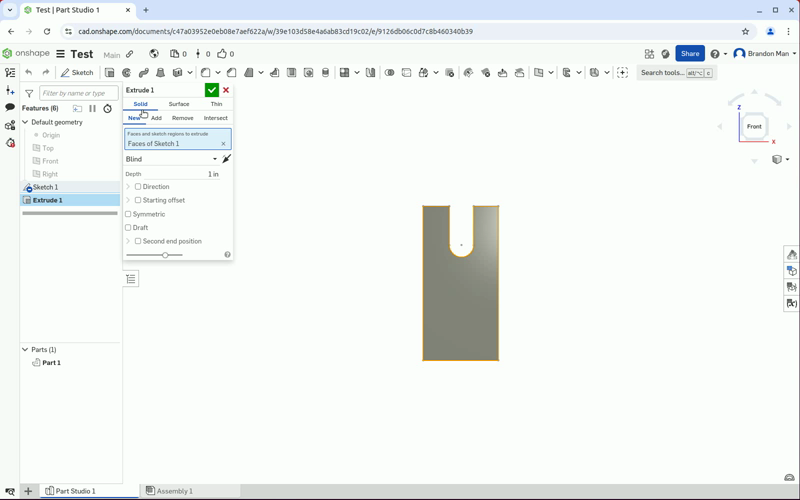
mouse_move(137, 120)
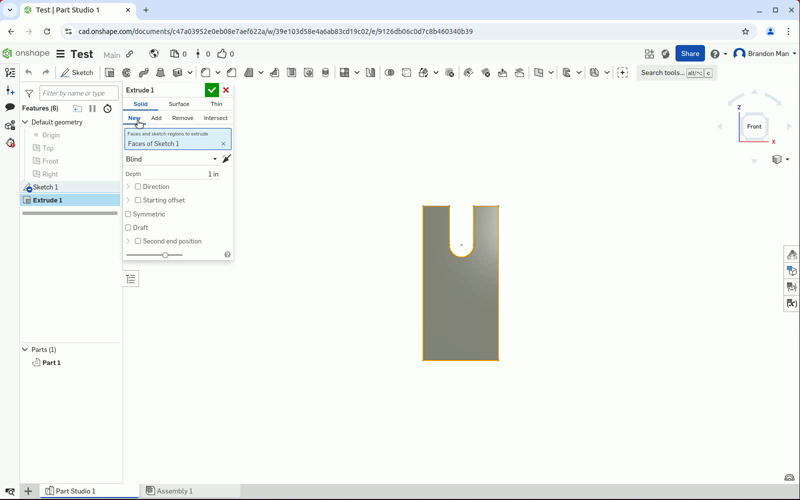
click(137, 120)
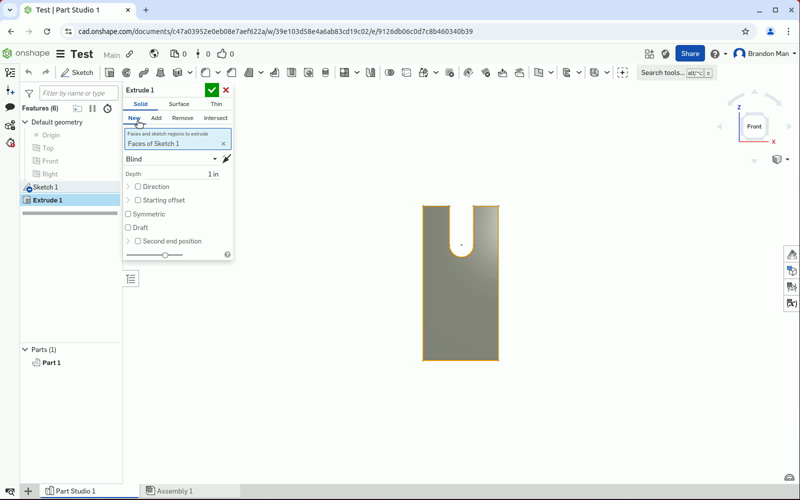
key(tab, 4)
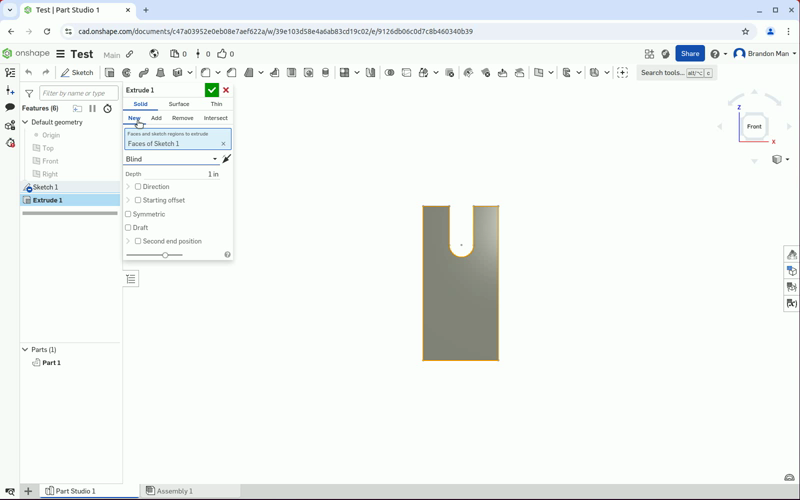
text(4.574)
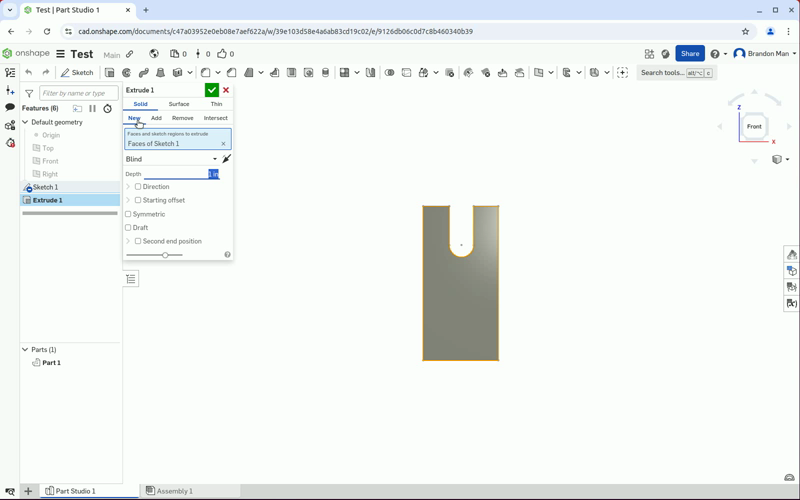
key(enter)
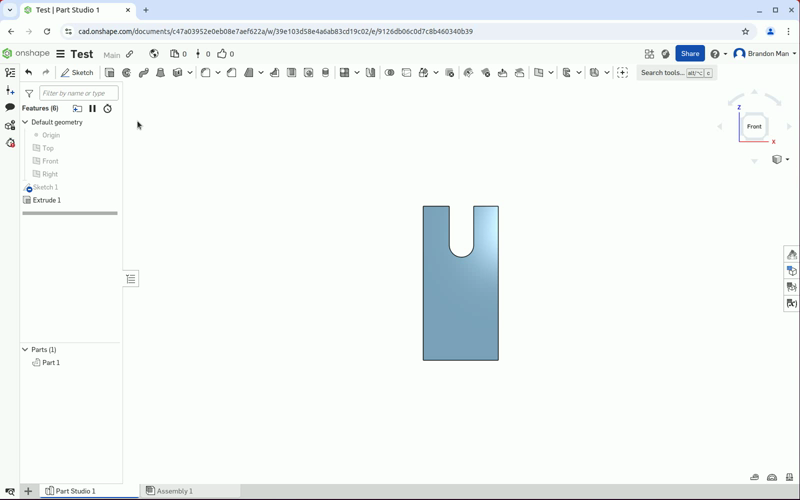
key(shift+h)
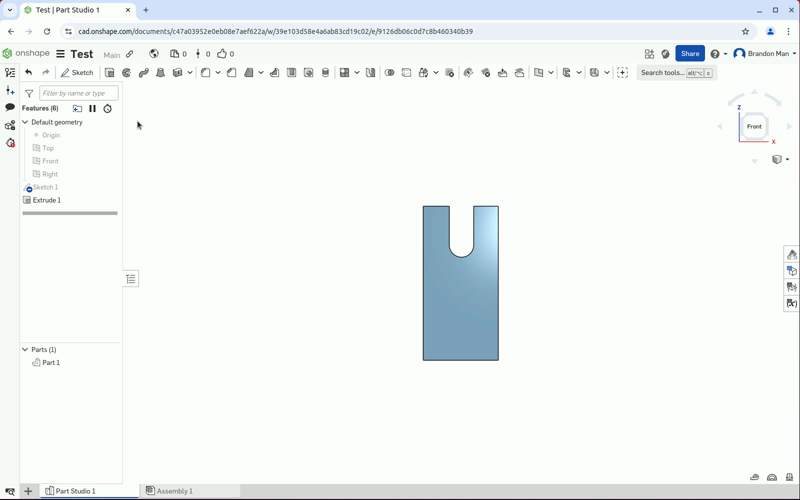
key(shift+h)
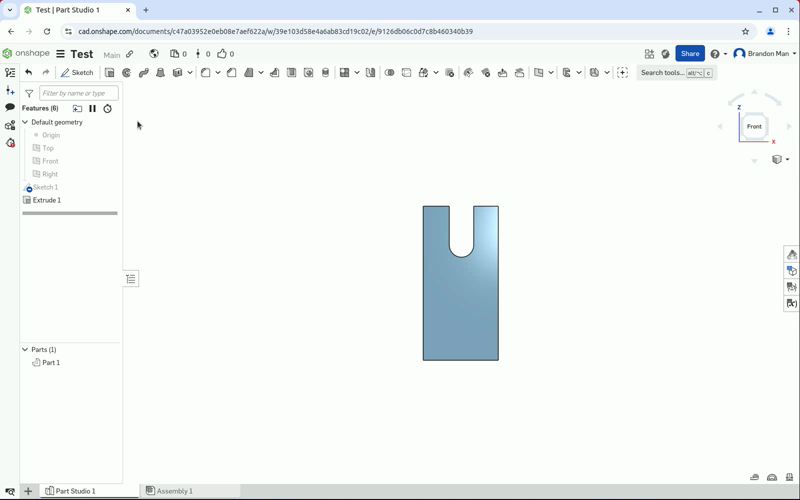
mouse_move(73, 189)
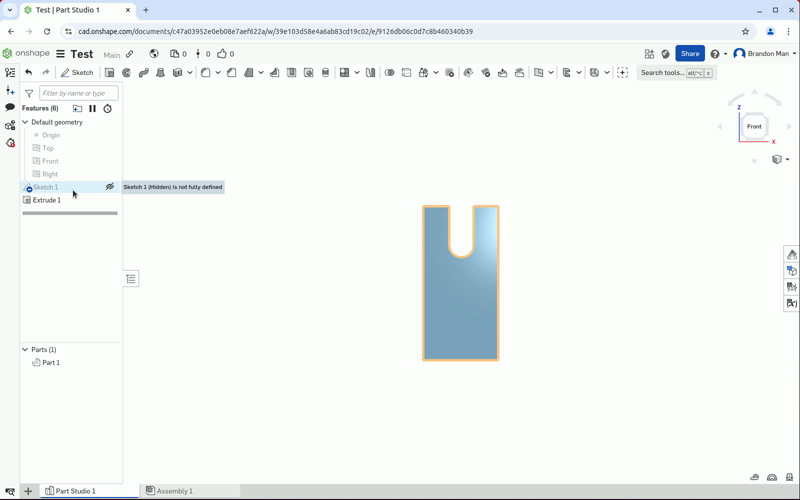
click(73, 189)
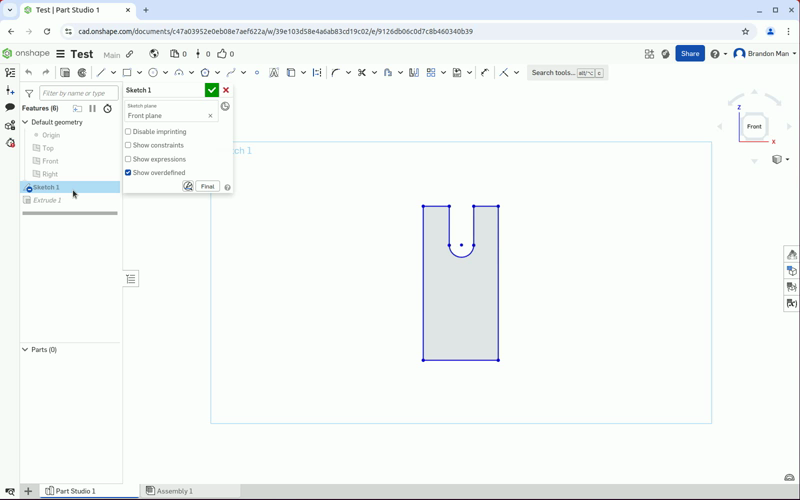
mouse_move(229, 92)
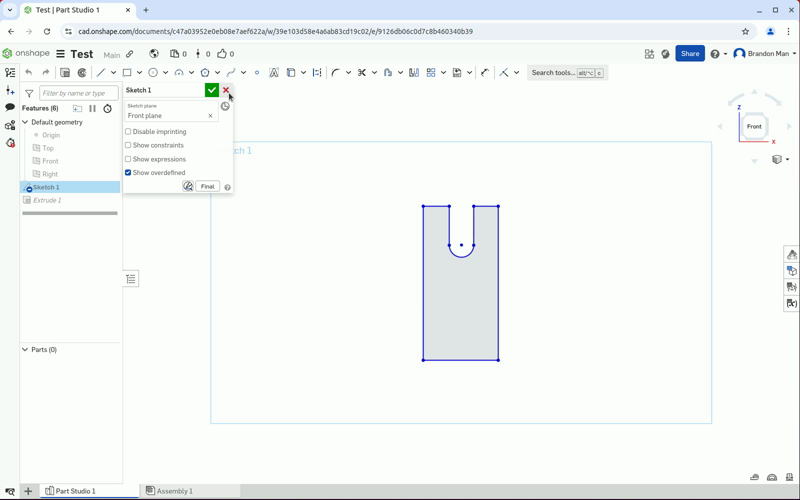
click(229, 92)
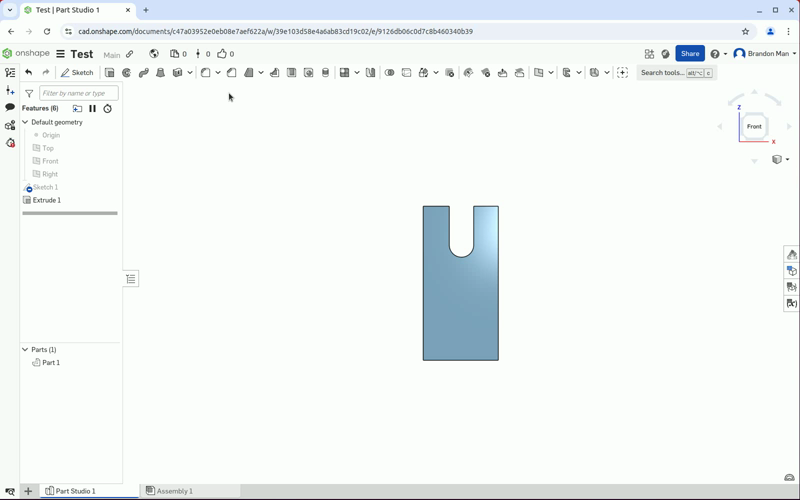
mouse_move(541, 75)
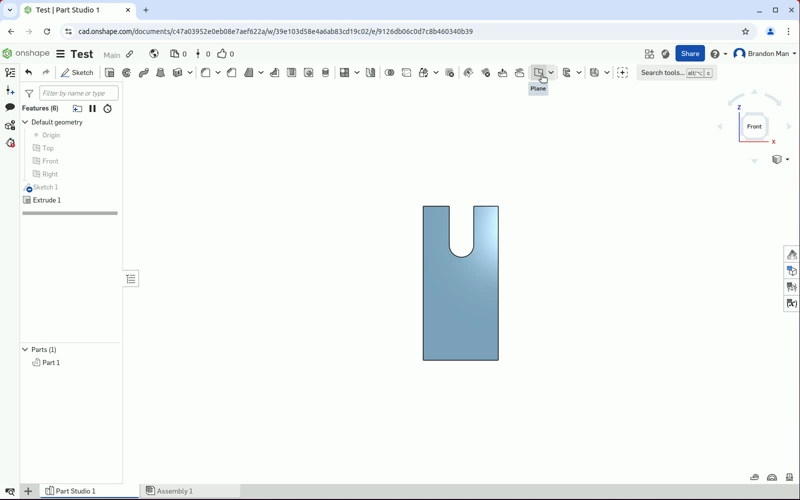
click(541, 75)
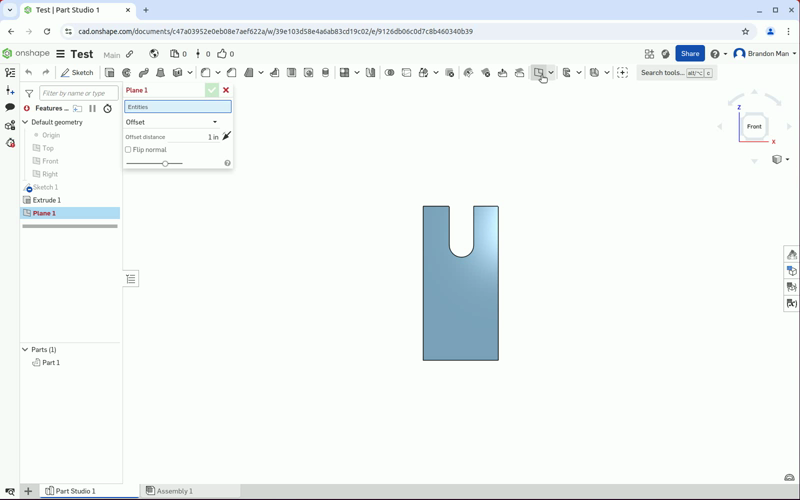
mouse_move(73, 163)
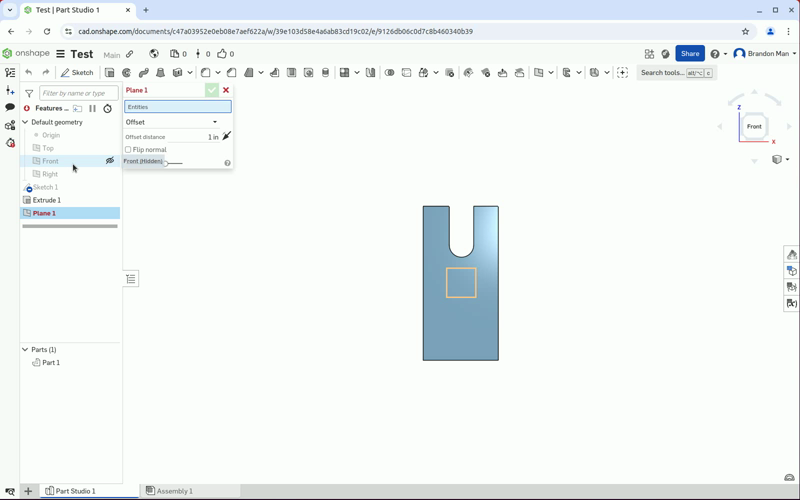
click(73, 163)
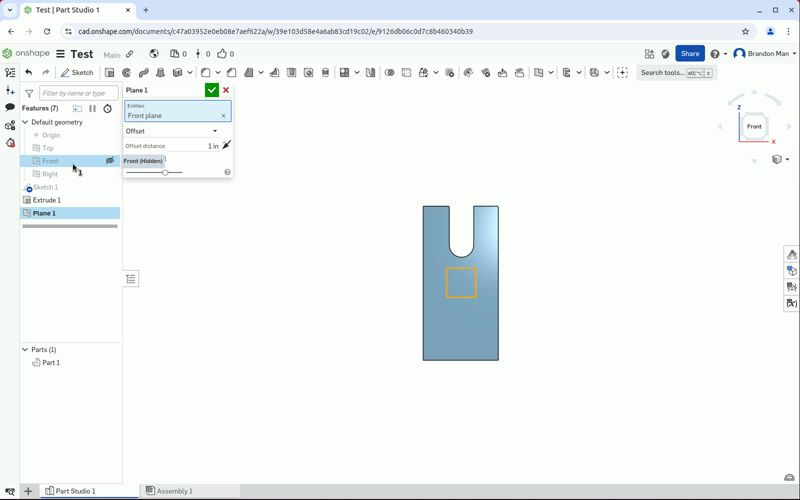
key(tab, 2)
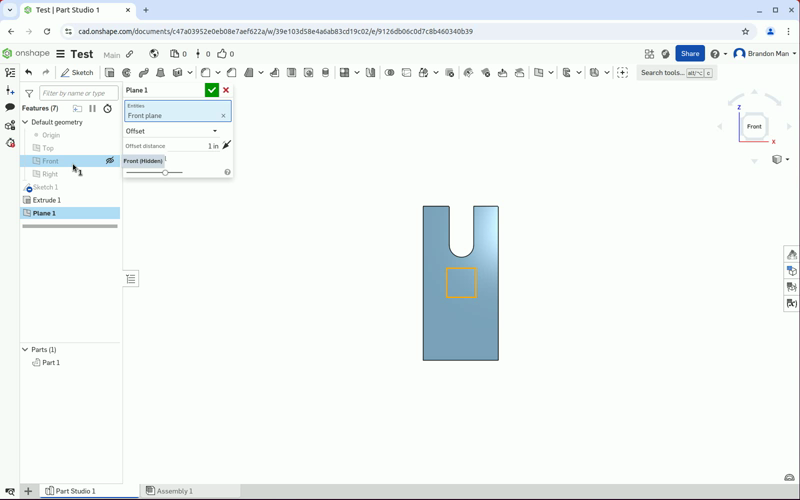
text(4.56)
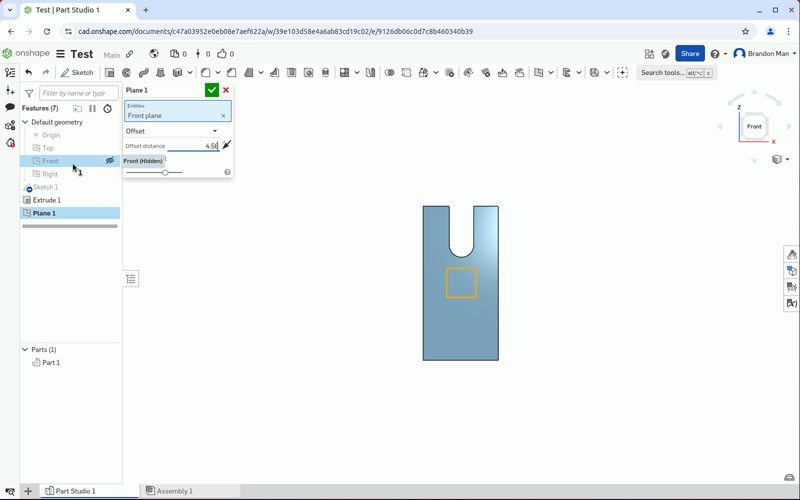
key(enter, 2)
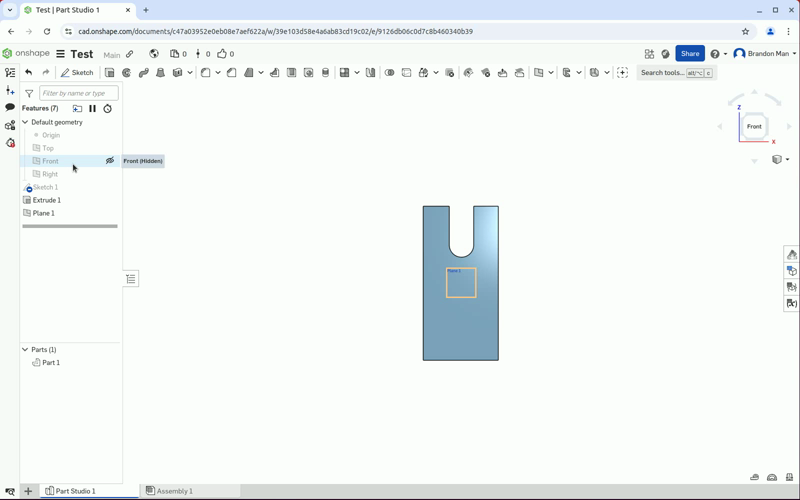
key(shift+s)
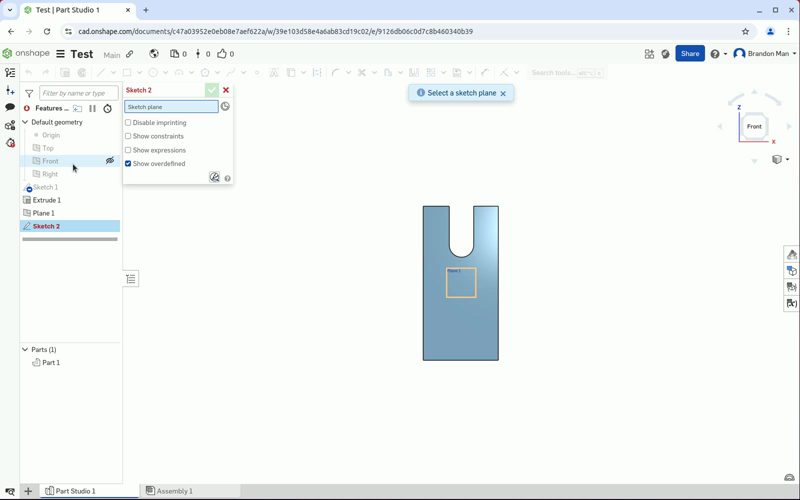
mouse_move(73, 215)
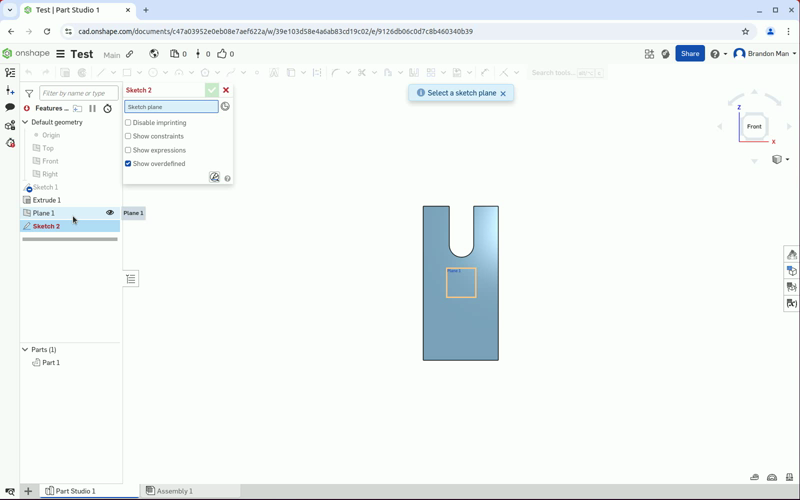
click(73, 215)
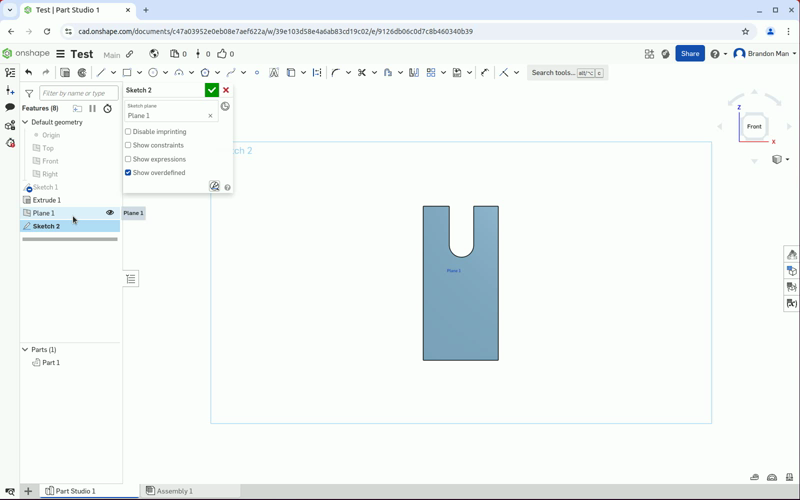
mouse_move(73, 352)
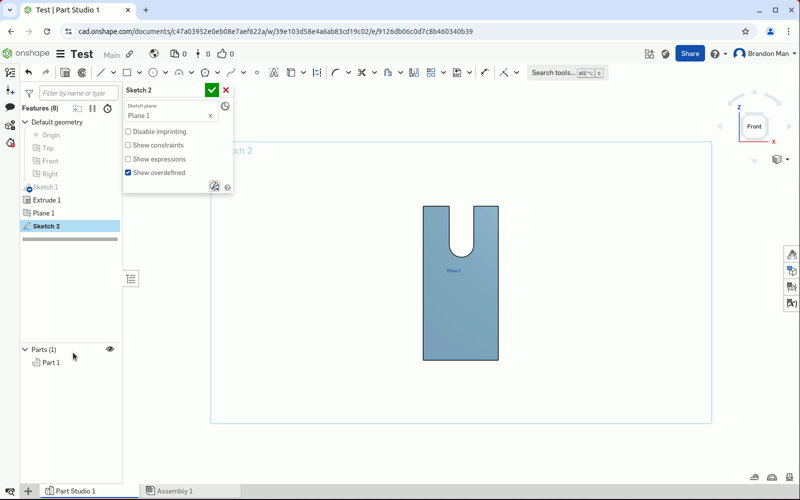
key(y)
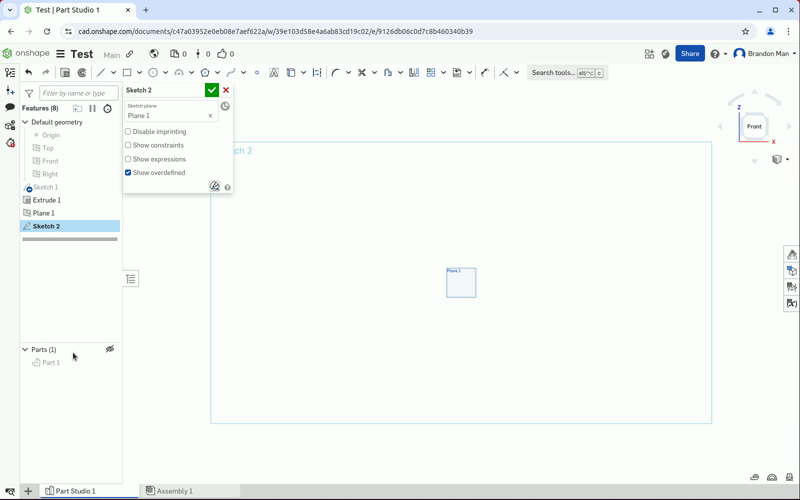
key(l)
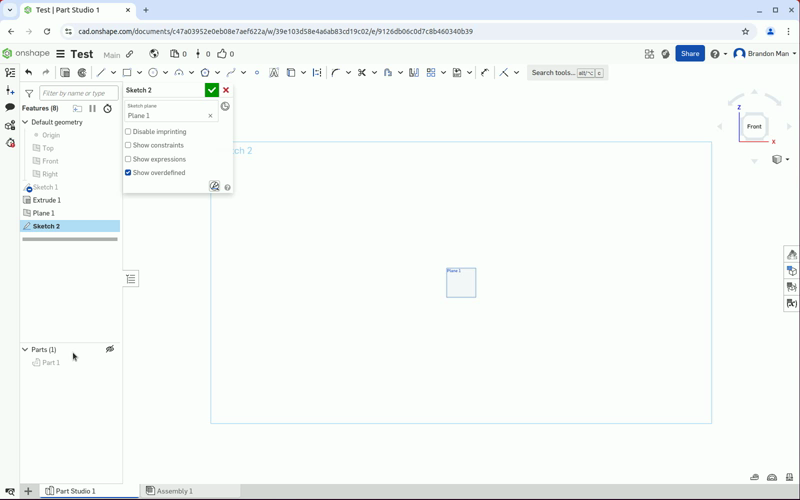
key_down(shift)
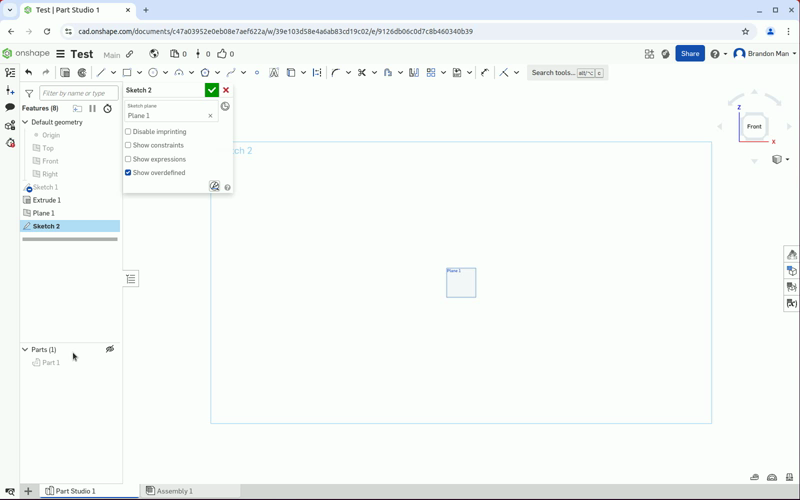
mouse_move(498, 360)
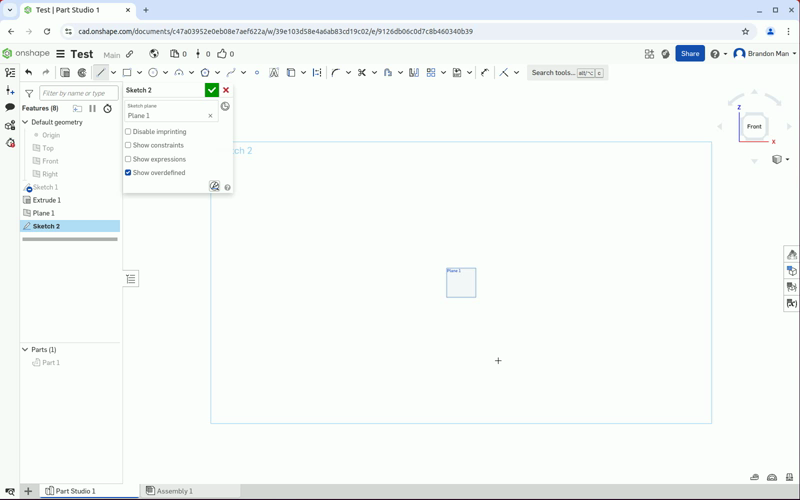
click(498, 360)
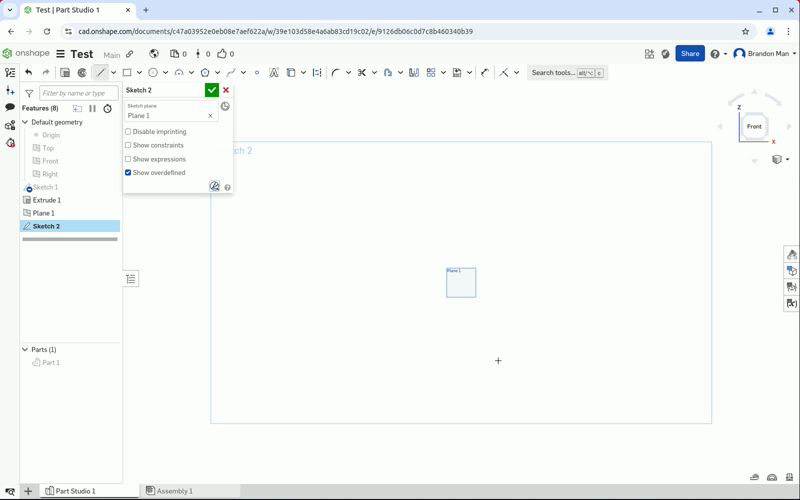
key_up(shift)
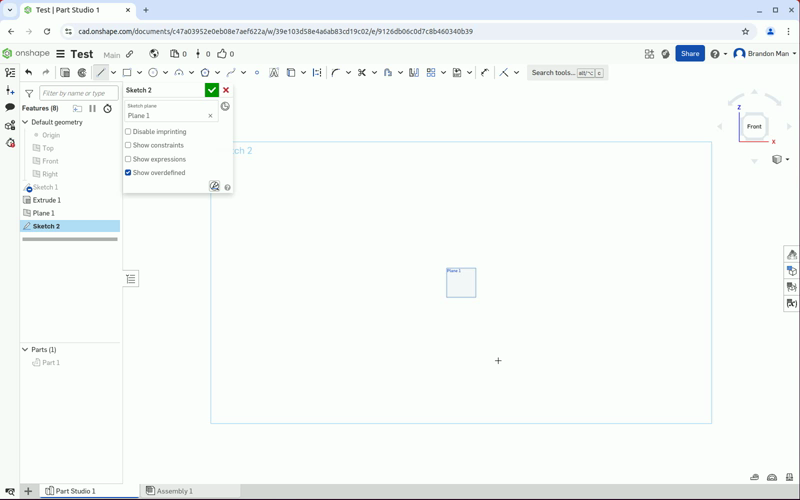
key_down(shift)
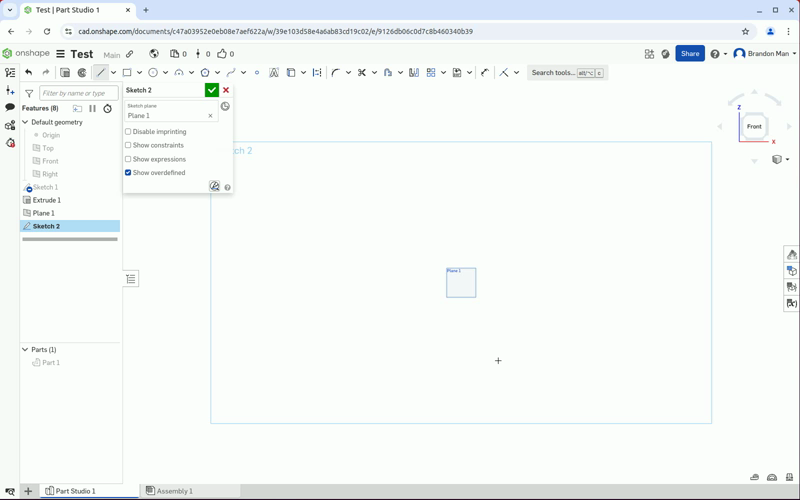
mouse_move(528, 360)
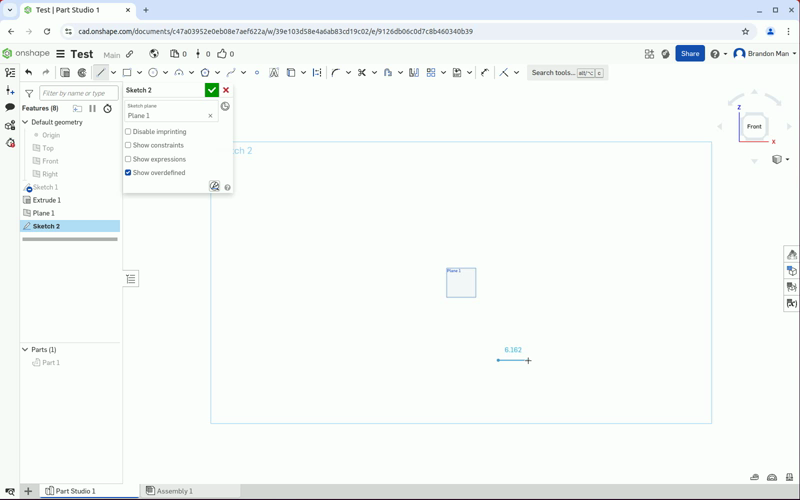
mouse_move(498, 360)
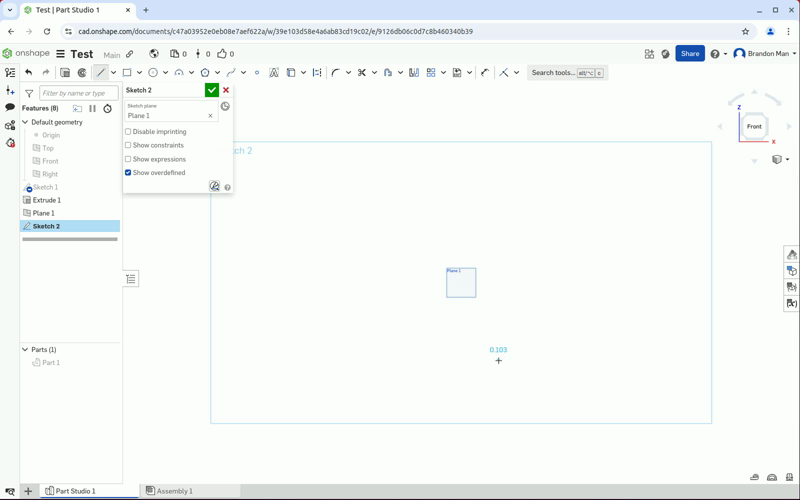
scroll(6)
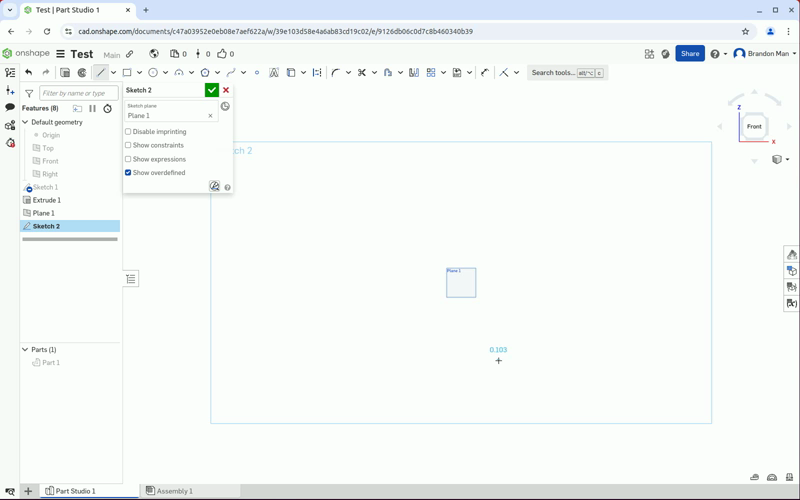
scroll(6)
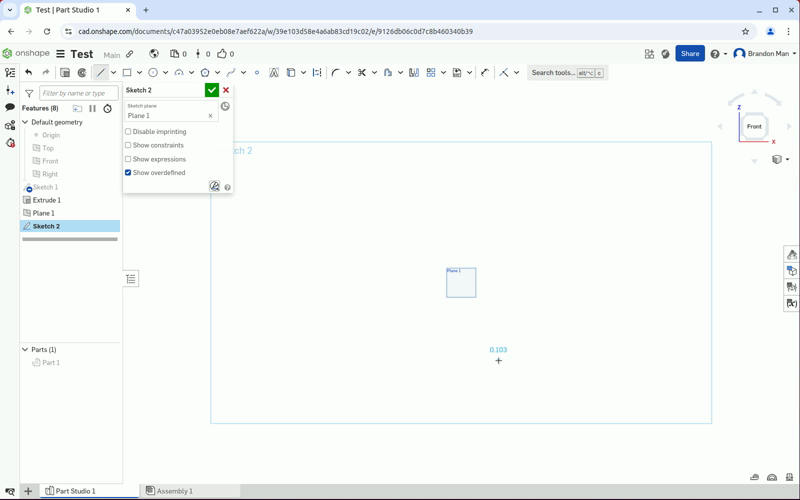
scroll(6)
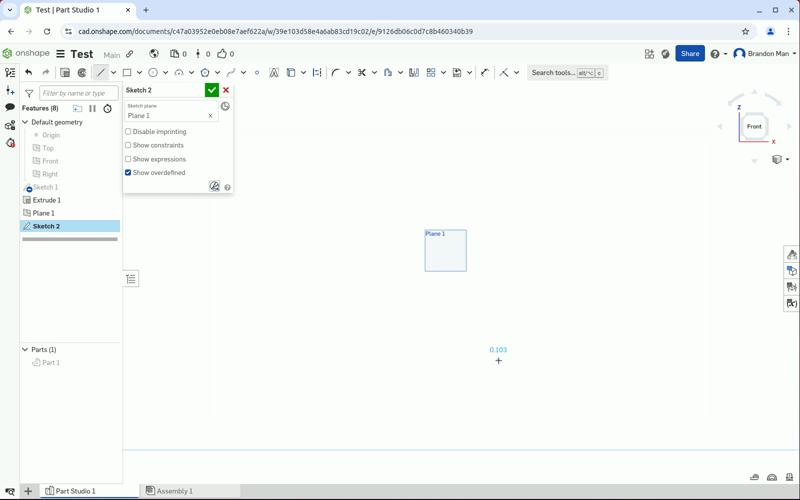
scroll(6)
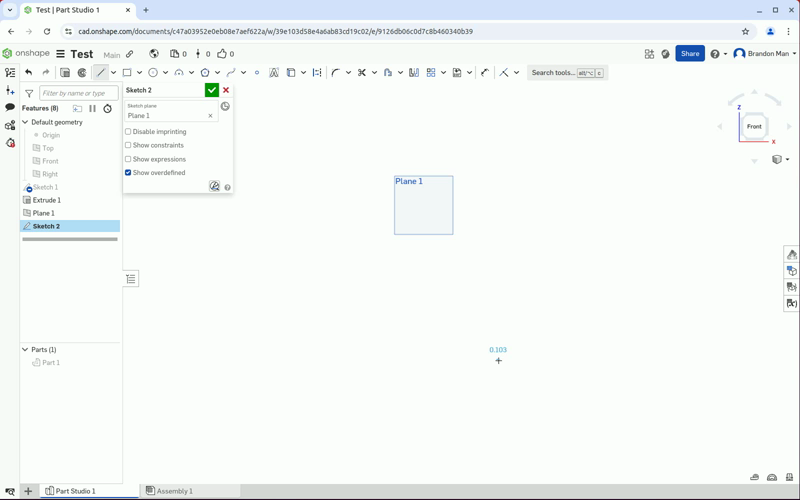
scroll(6)
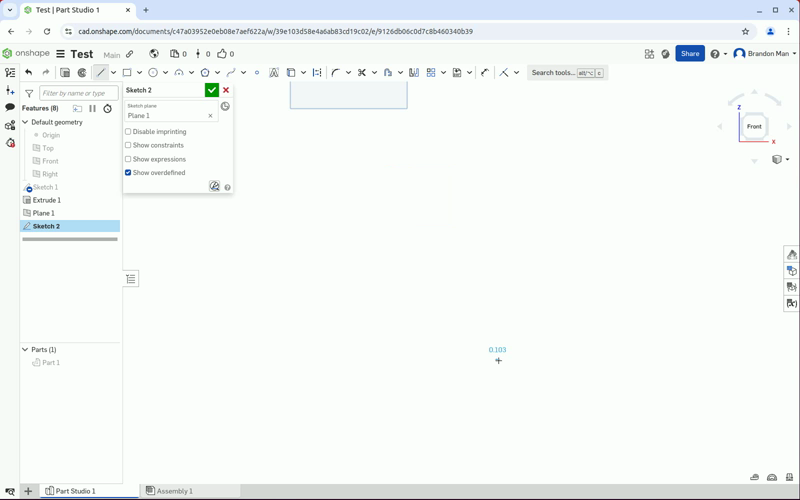
scroll(6)
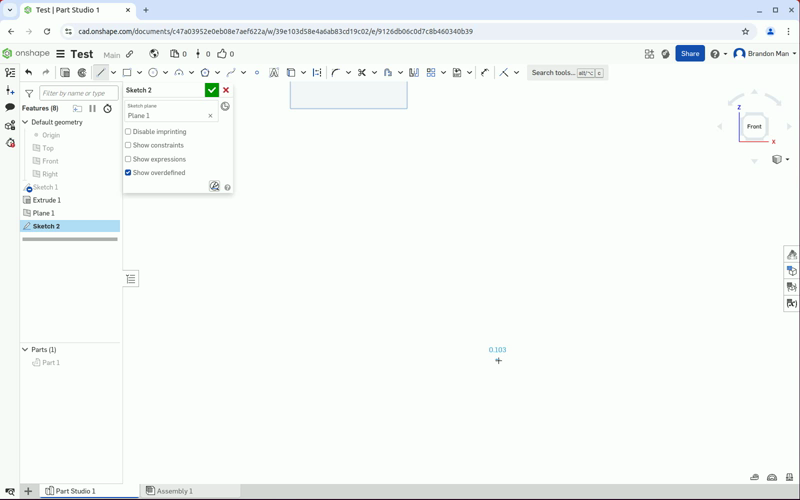
scroll(6)
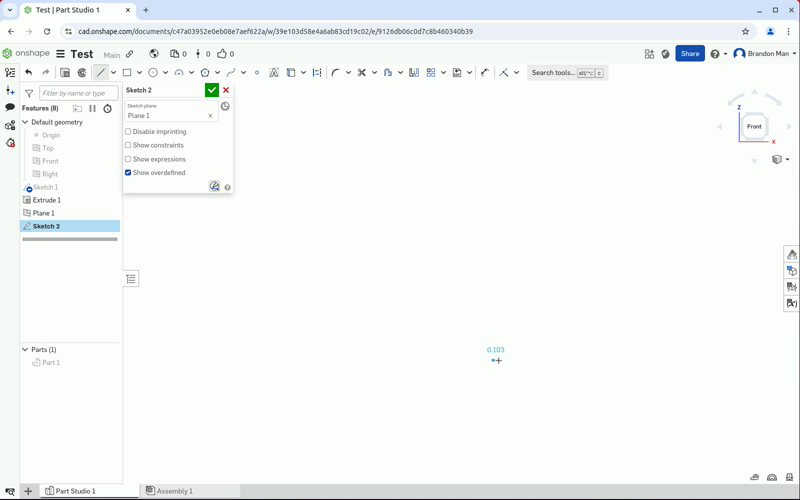
click(498, 360)
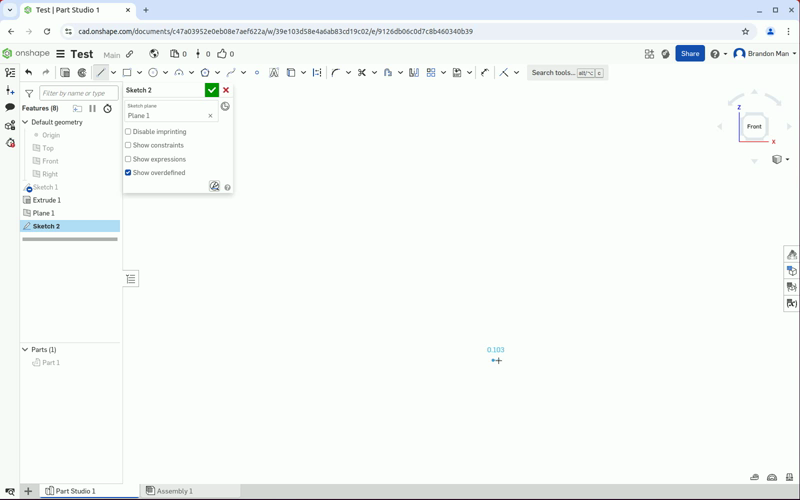
scroll(-6)
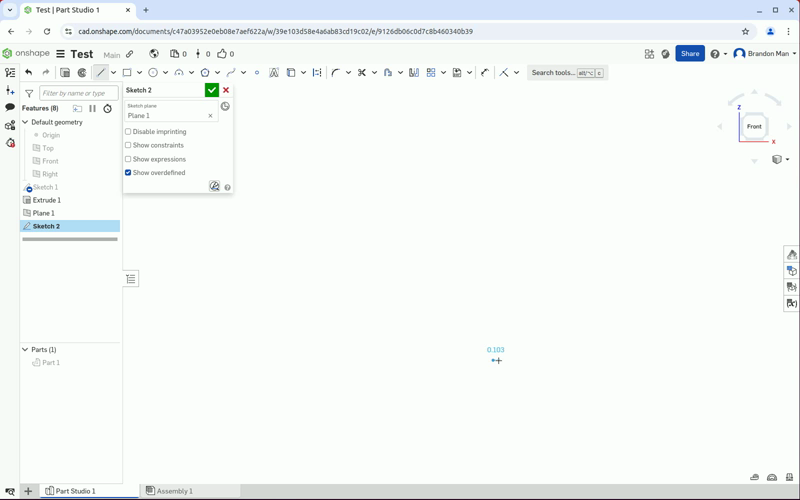
scroll(-6)
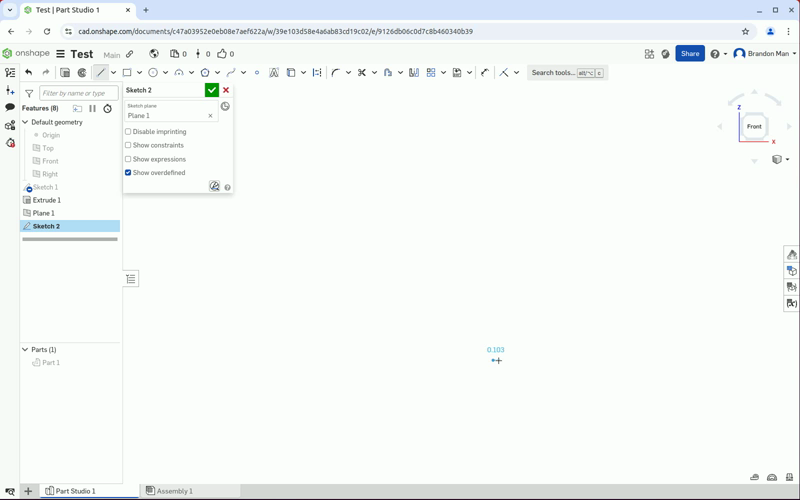
scroll(-6)
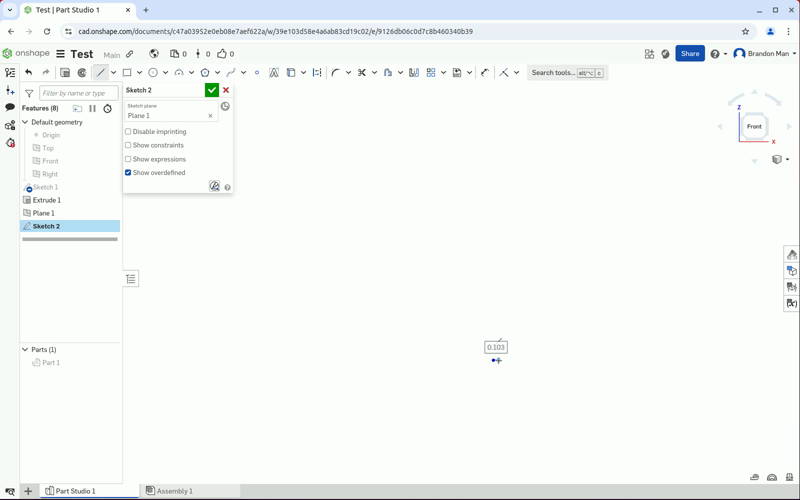
scroll(-6)
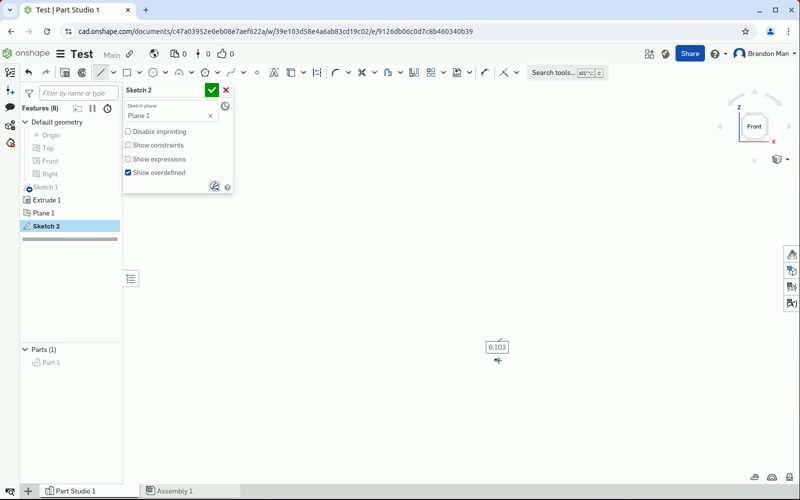
scroll(-6)
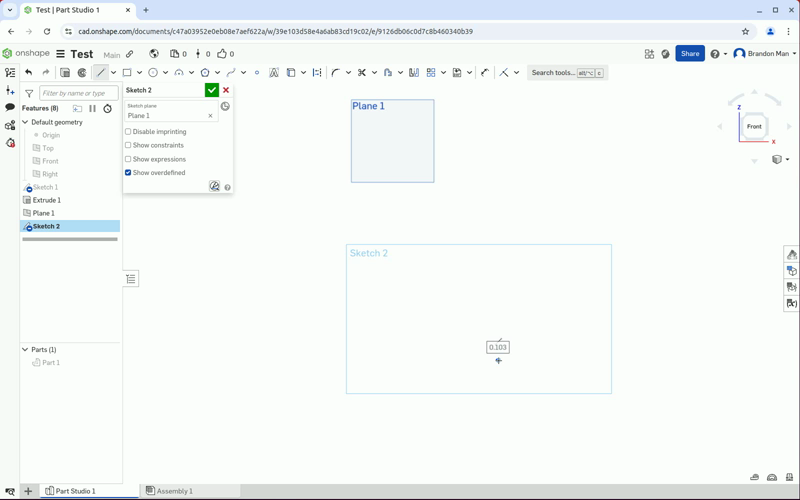
scroll(-6)
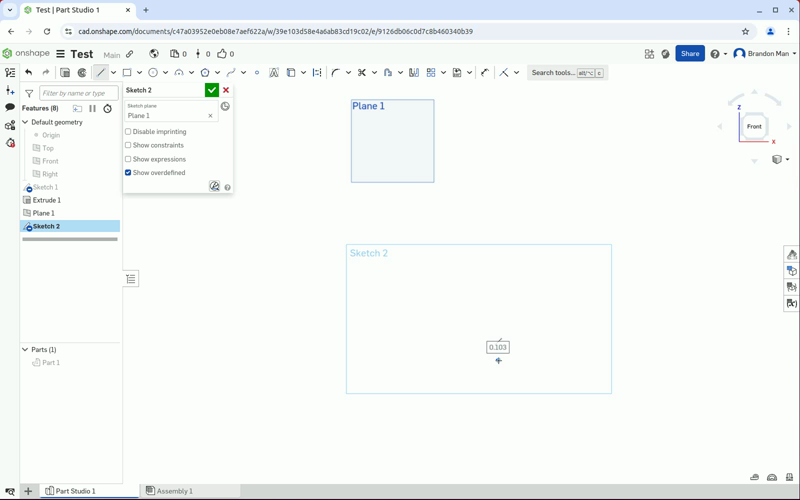
scroll(-6)
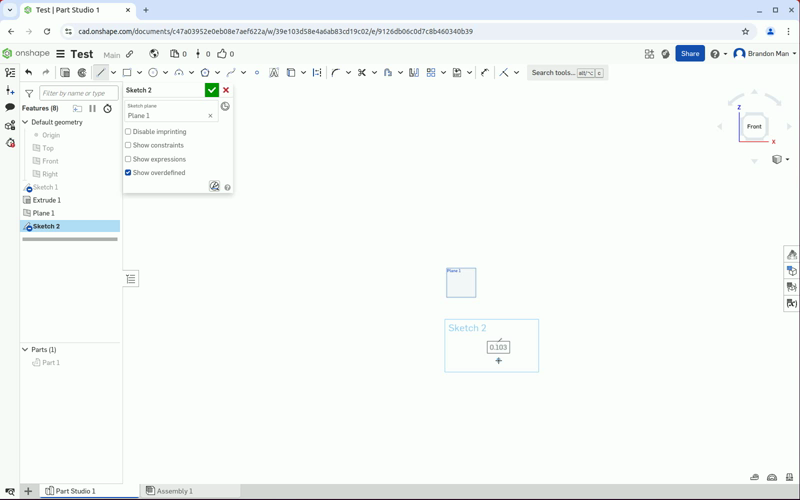
key_up(shift)
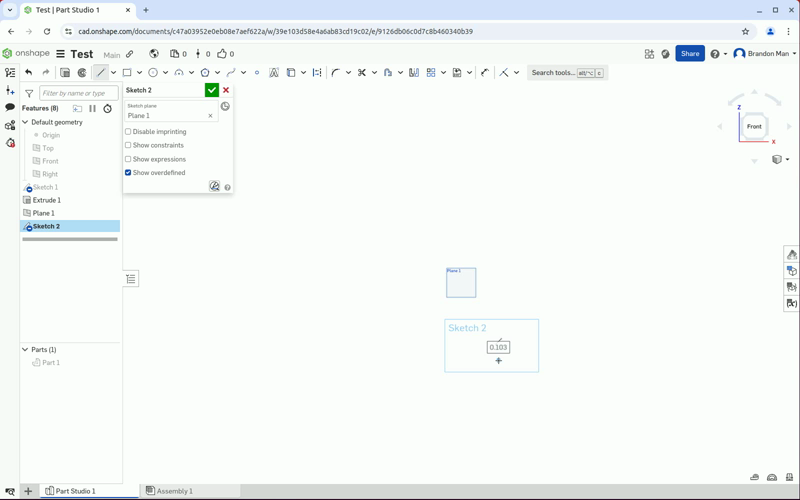
key_down(shift)
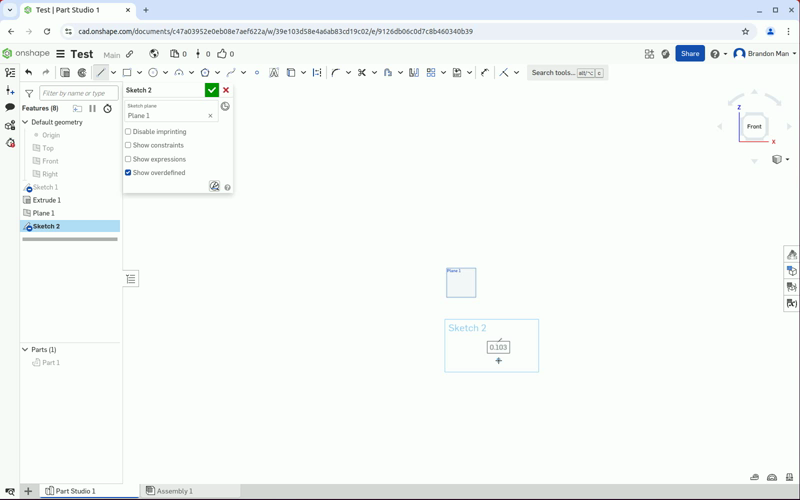
mouse_move(528, 360)
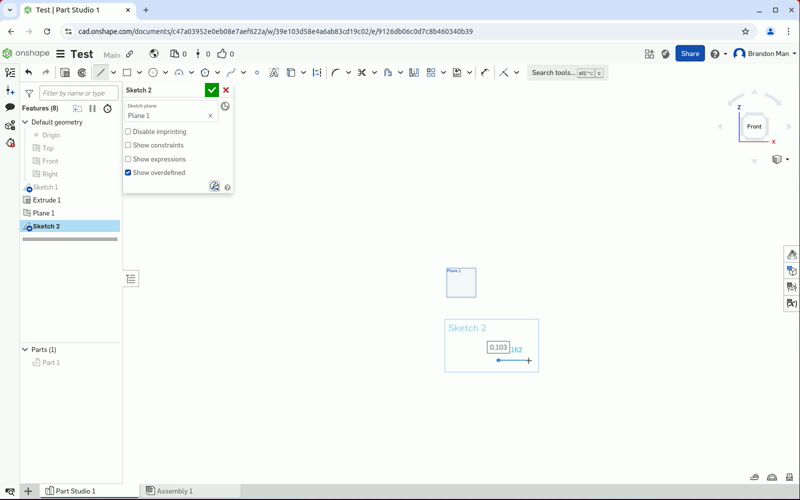
mouse_move(498, 334)
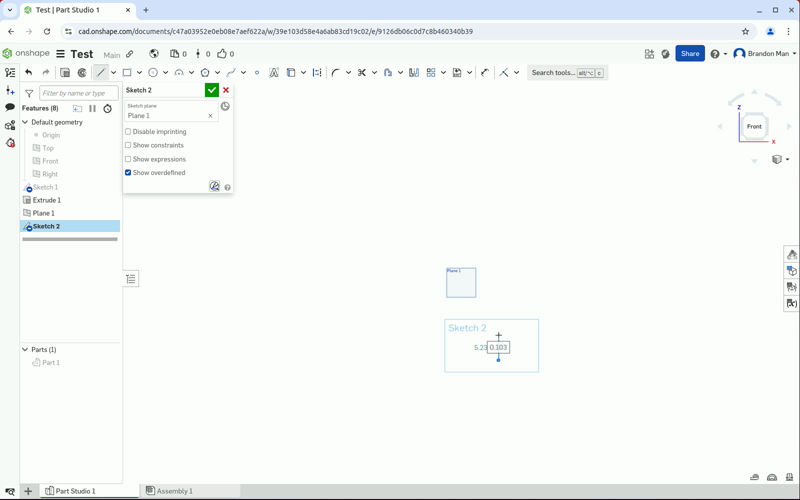
click(498, 334)
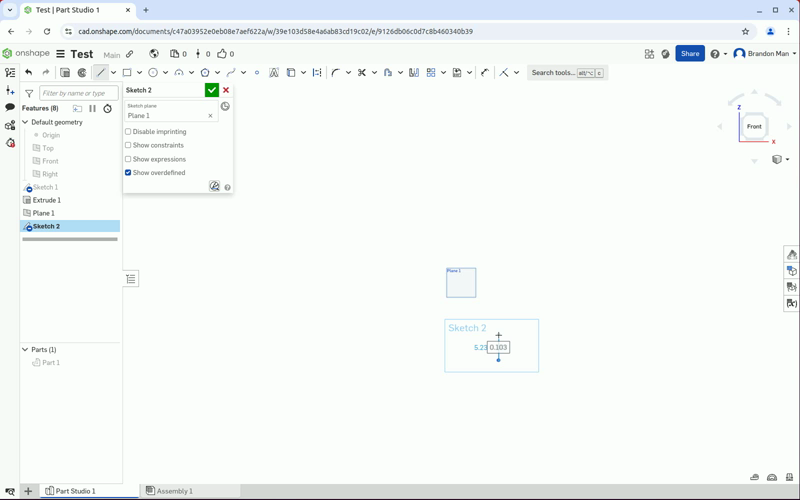
key_up(shift)
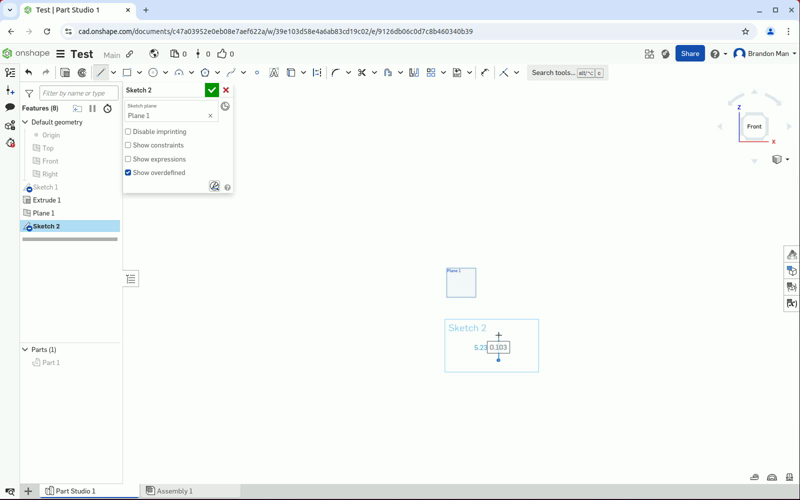
key_down(shift)
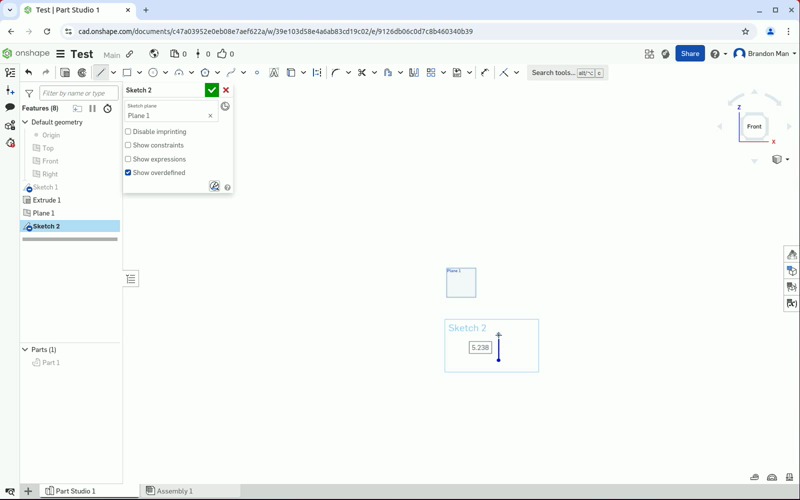
mouse_move(528, 334)
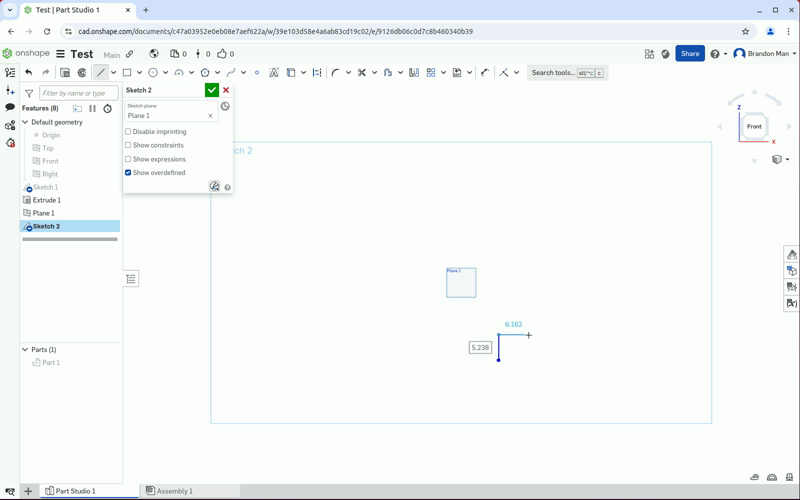
mouse_move(498, 334)
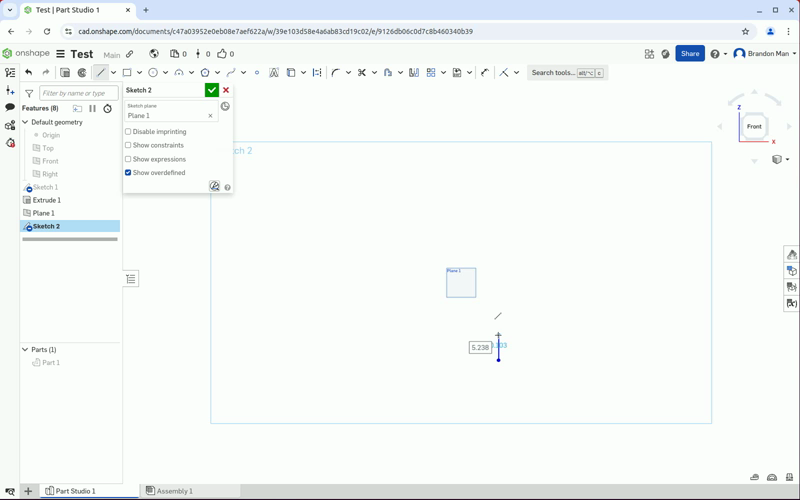
scroll(6)
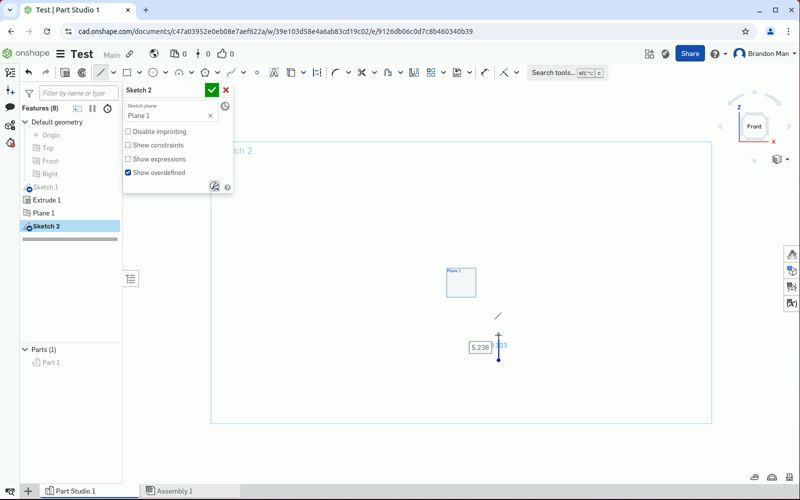
scroll(6)
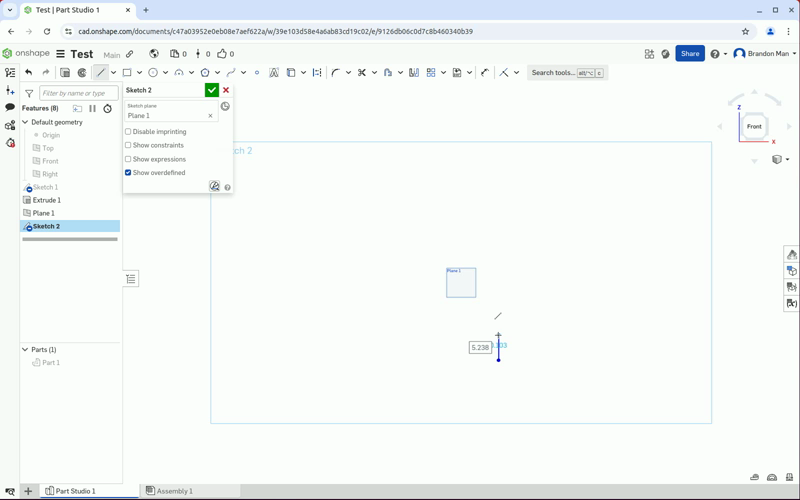
scroll(6)
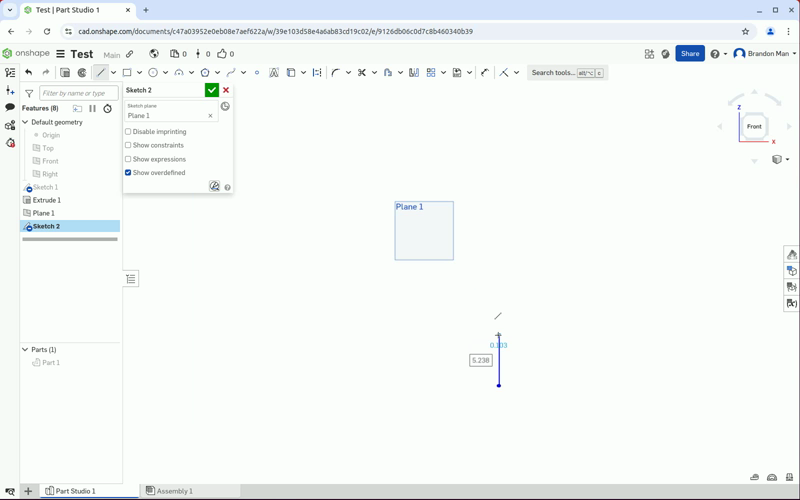
scroll(6)
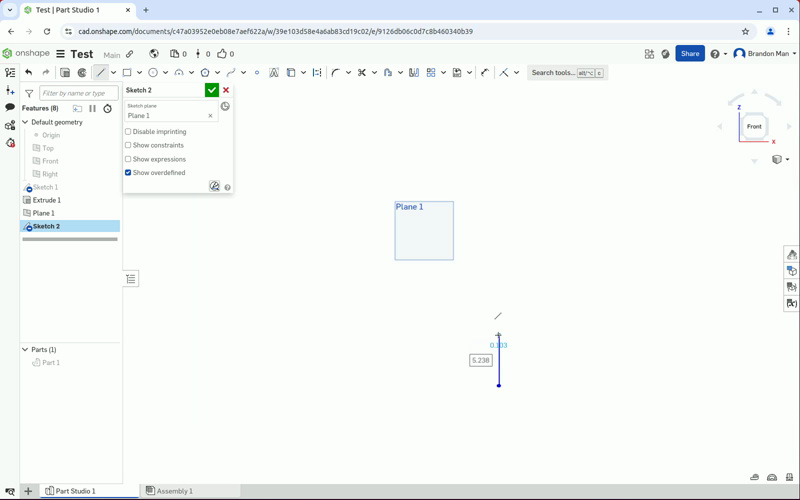
scroll(6)
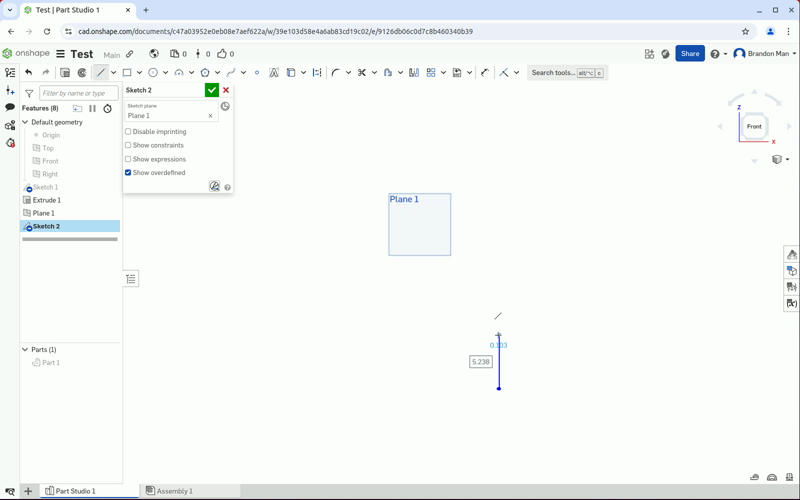
scroll(6)
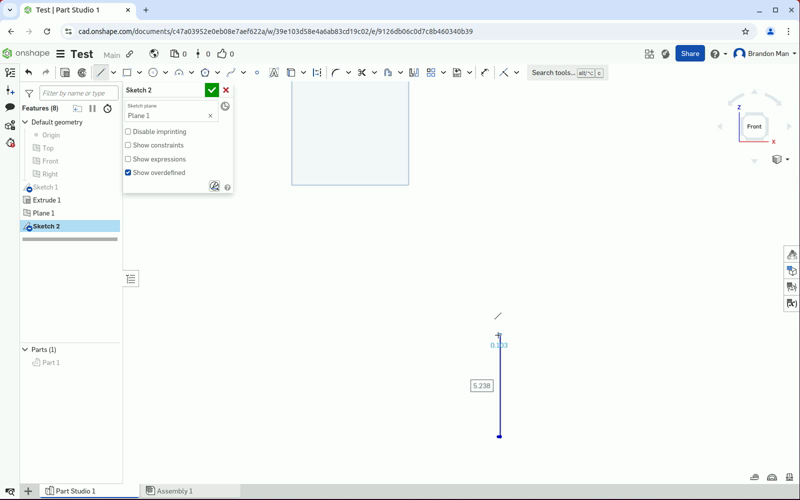
scroll(6)
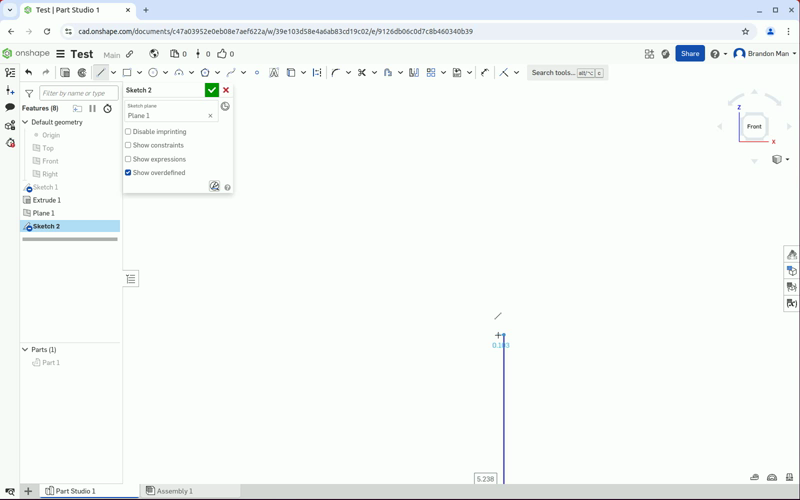
click(498, 334)
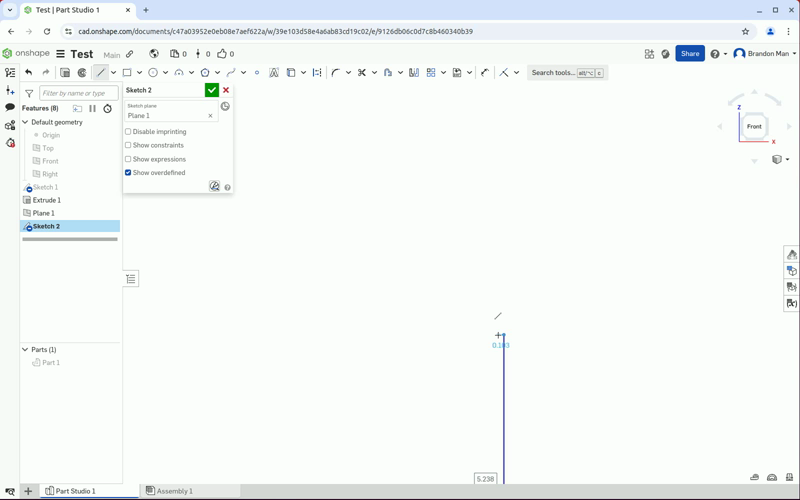
scroll(-6)
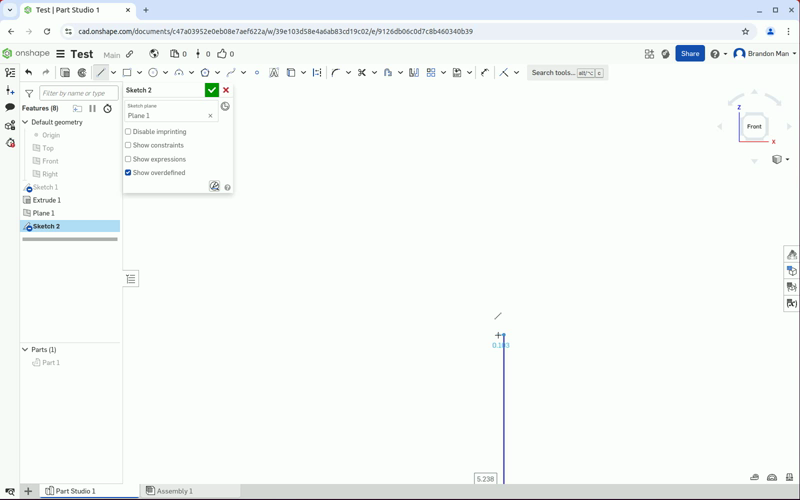
scroll(-6)
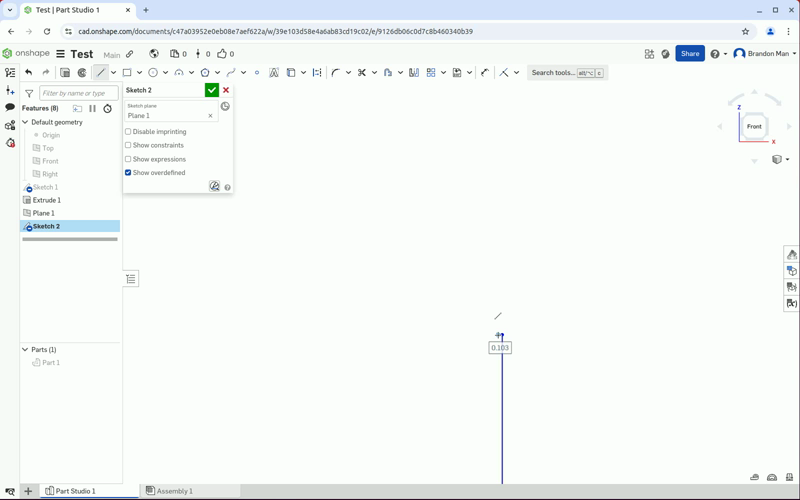
scroll(-6)
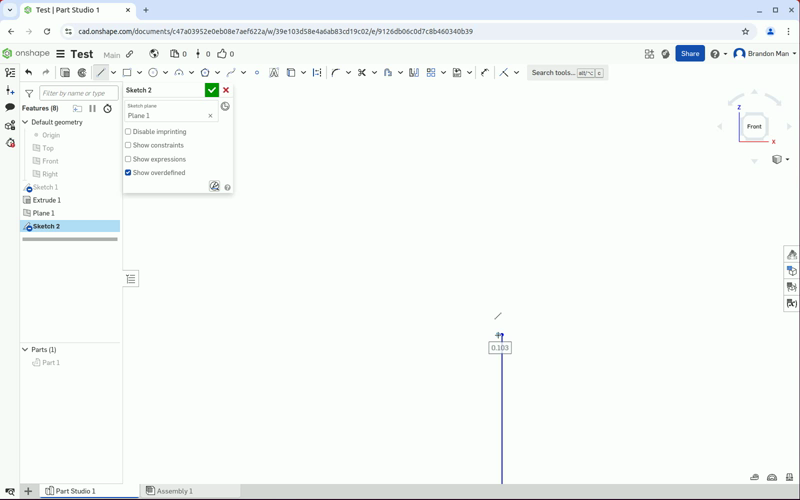
scroll(-6)
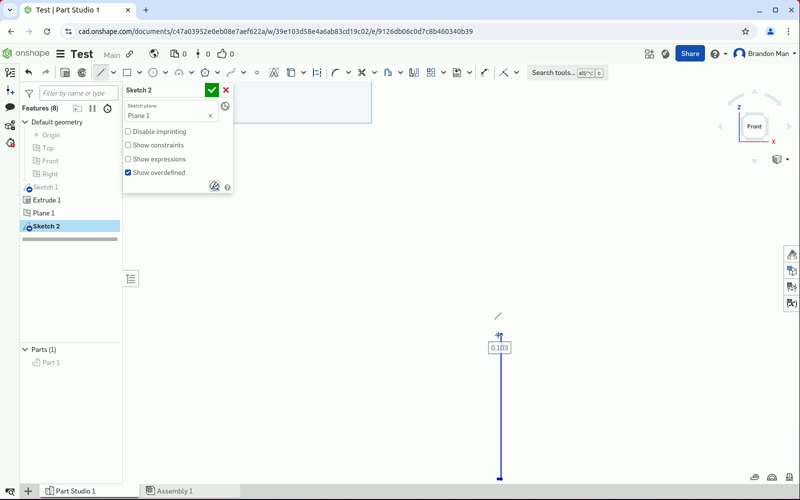
scroll(-6)
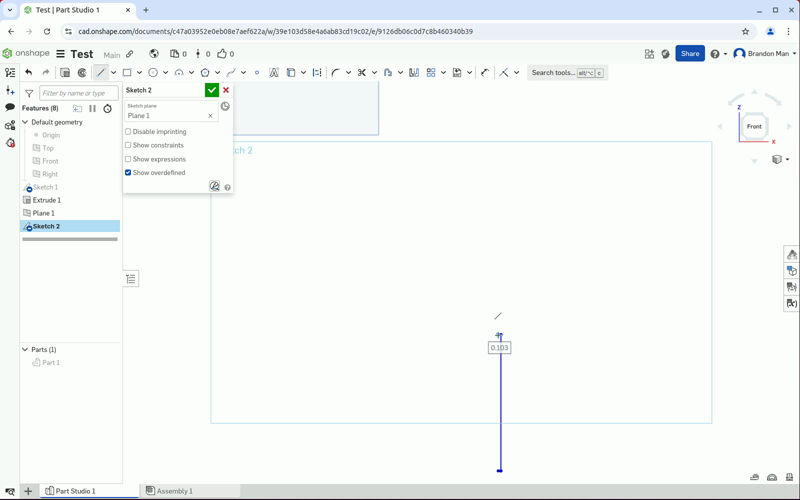
scroll(-6)
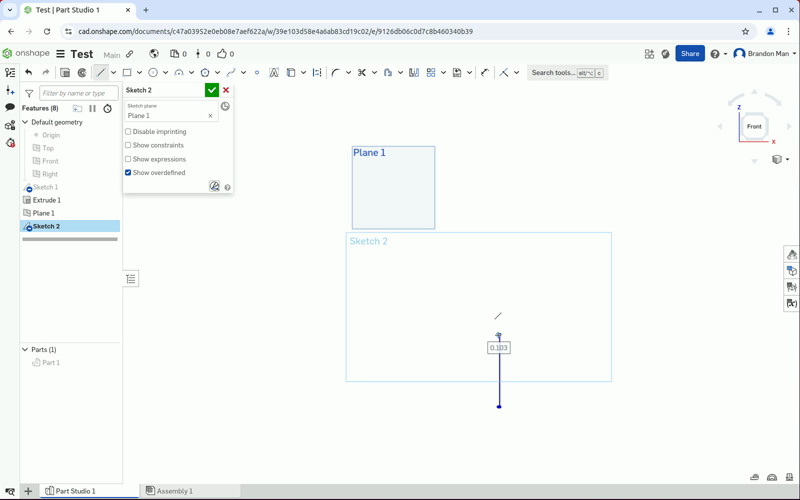
scroll(-6)
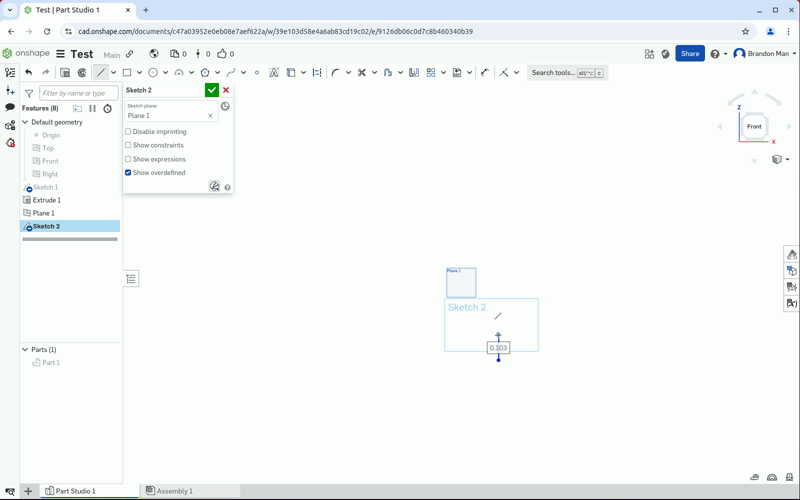
key_up(shift)
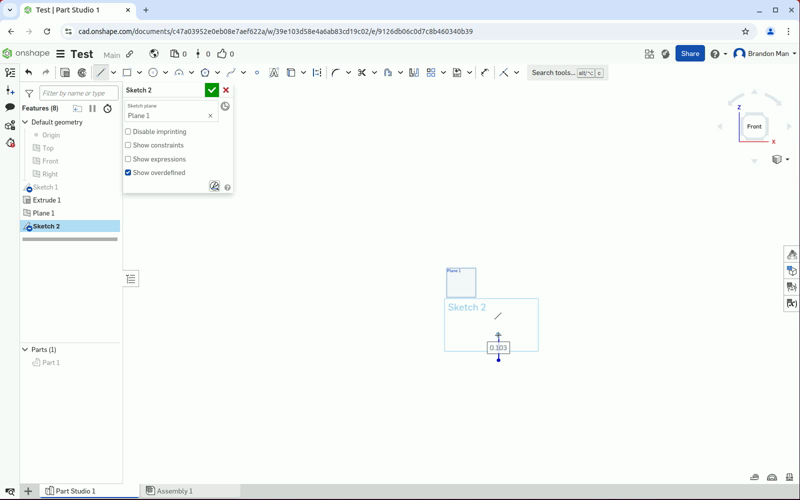
mouse_move(528, 334)
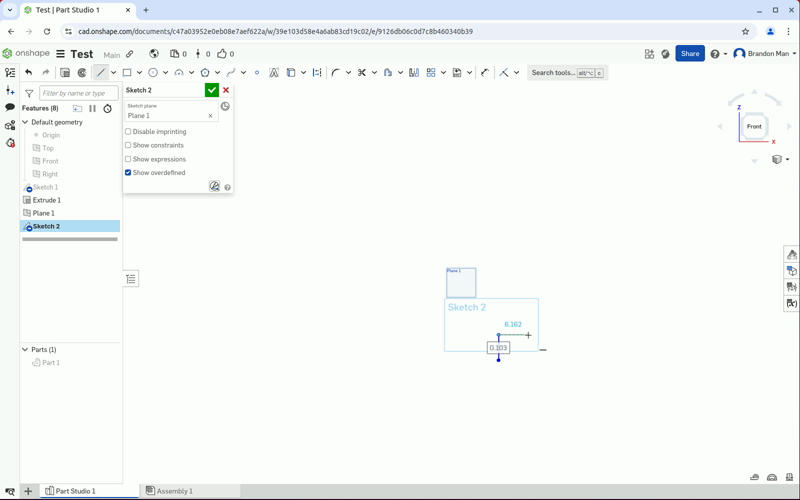
key_down(shift)
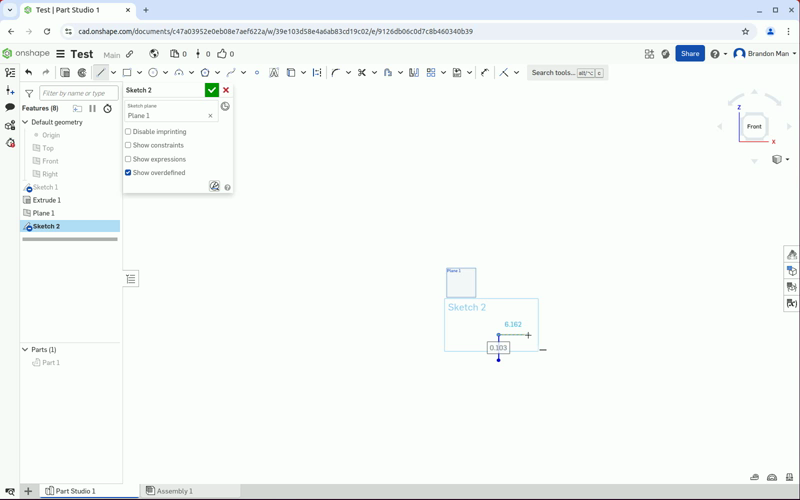
mouse_move(498, 360)
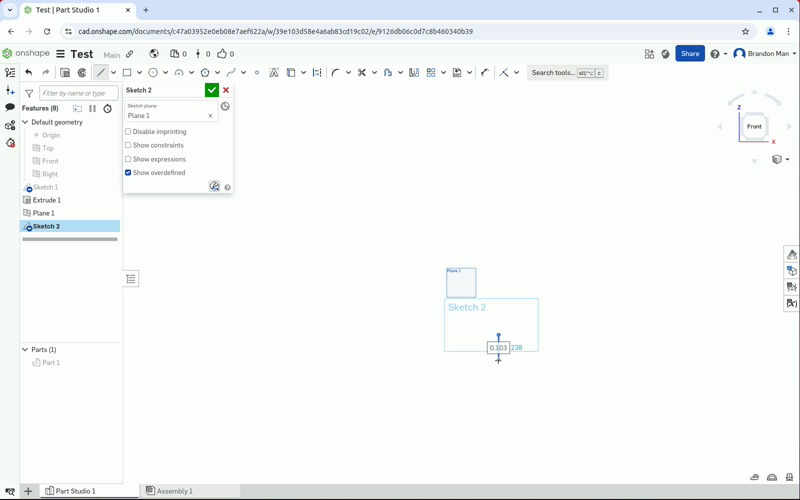
scroll(6)
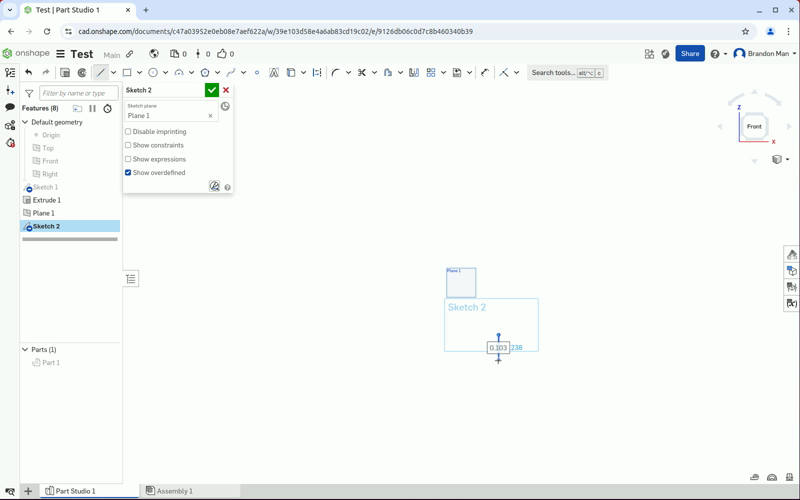
scroll(6)
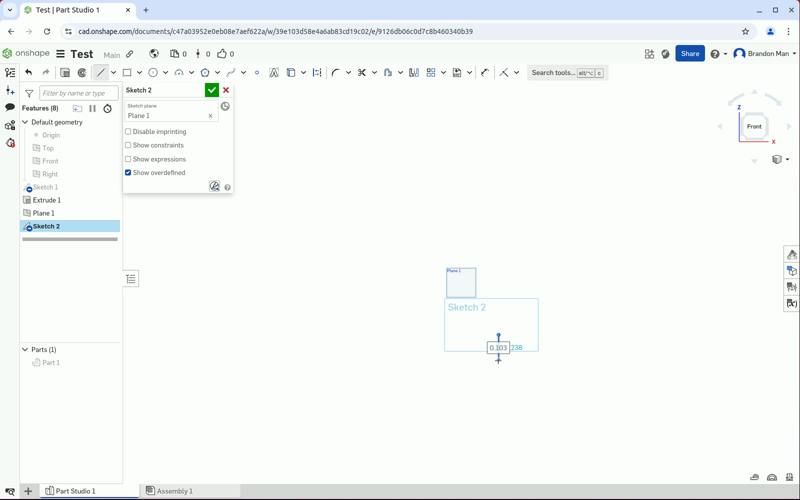
scroll(6)
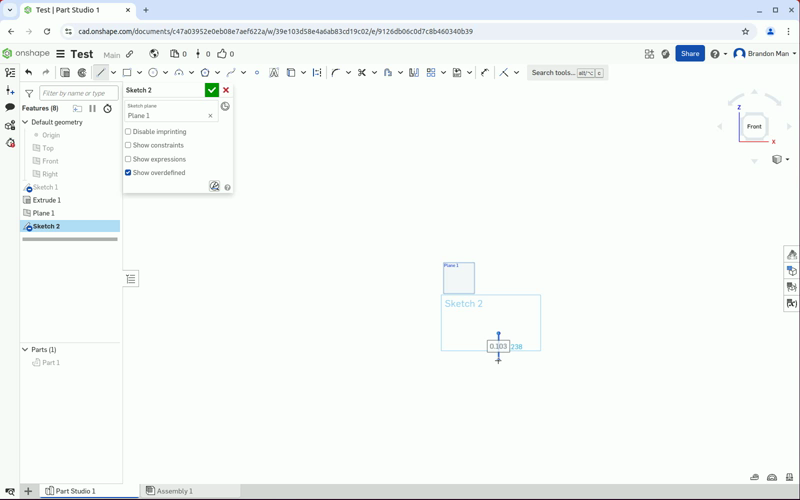
scroll(6)
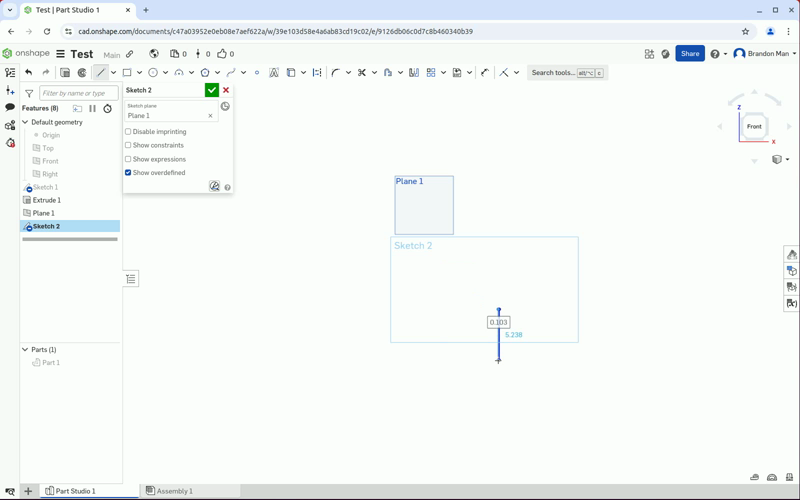
scroll(6)
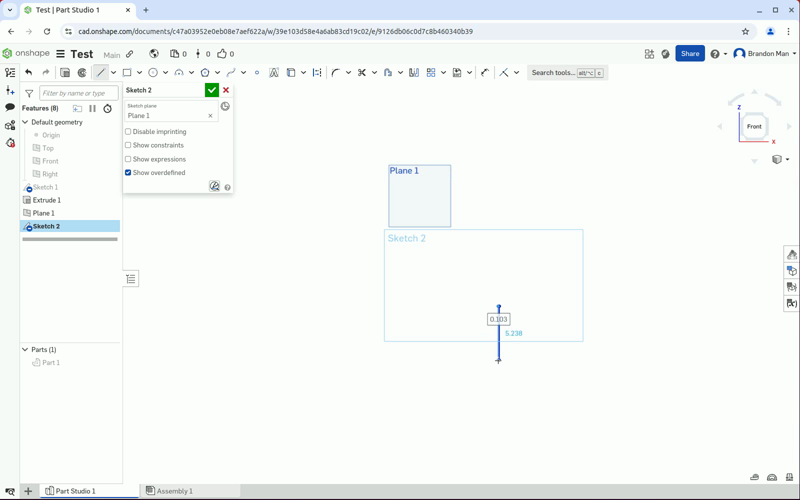
scroll(6)
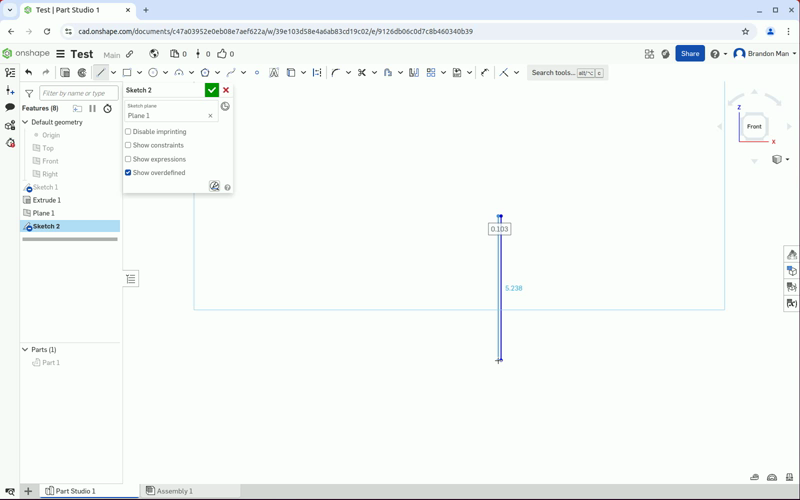
scroll(6)
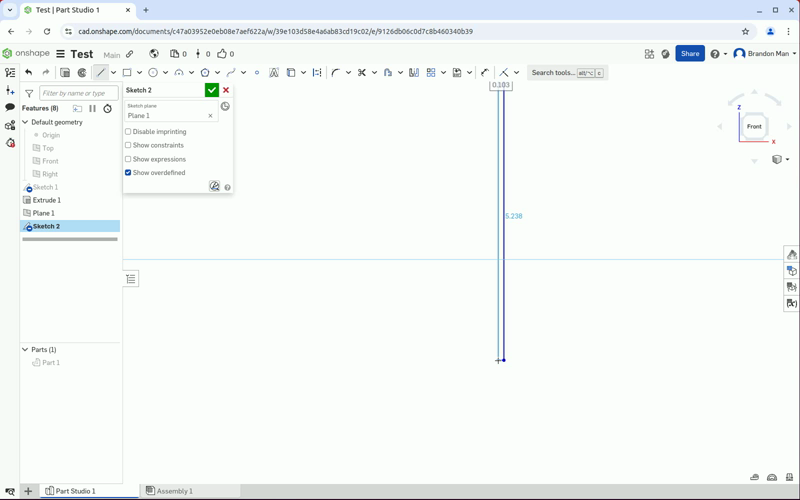
key_up(shift)
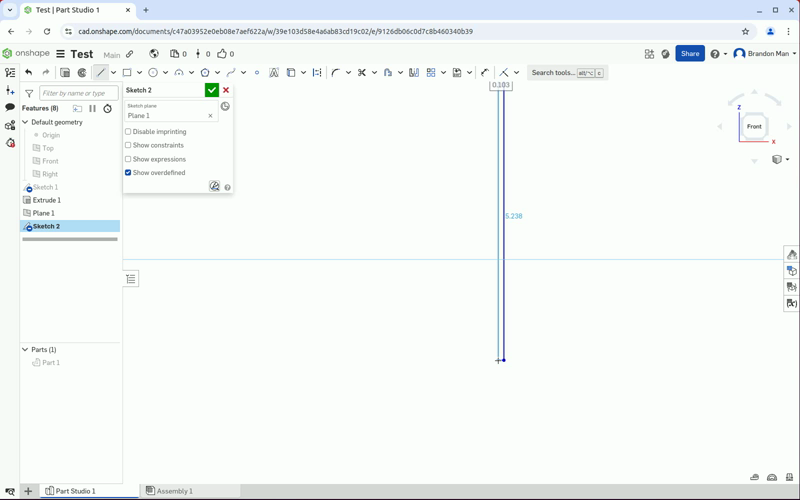
click(498, 360)
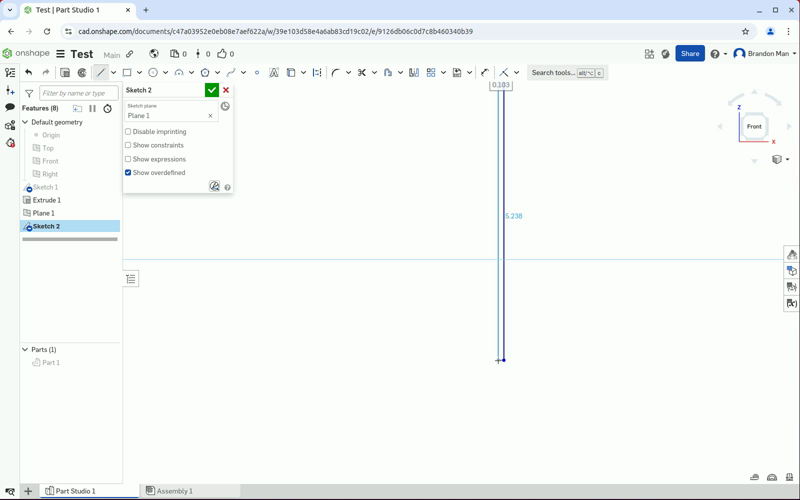
scroll(-6)
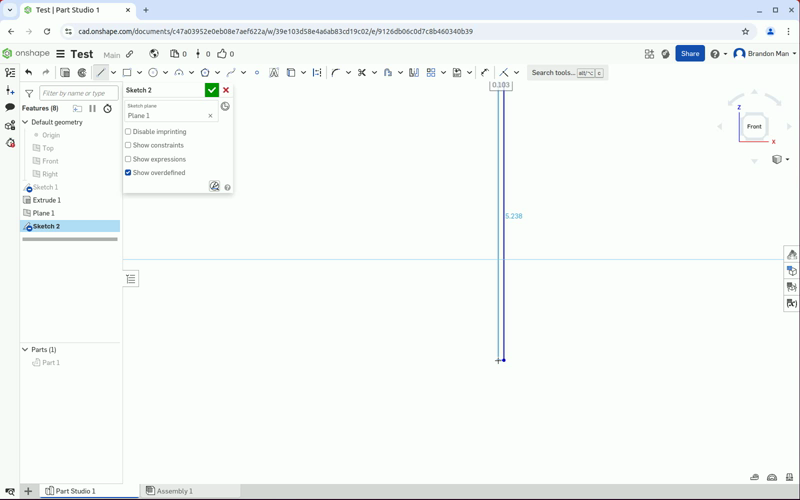
scroll(-6)
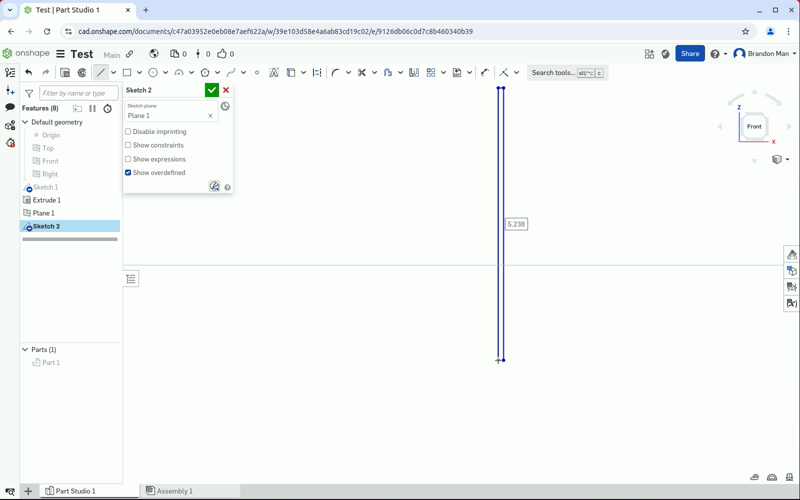
scroll(-6)
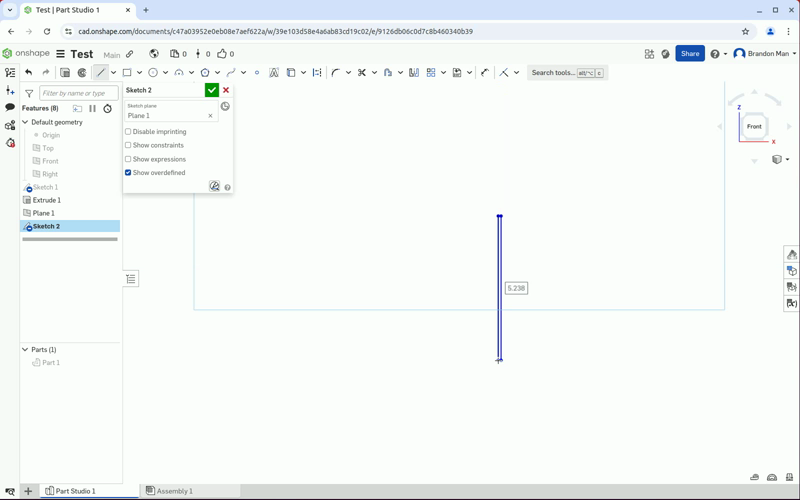
scroll(-6)
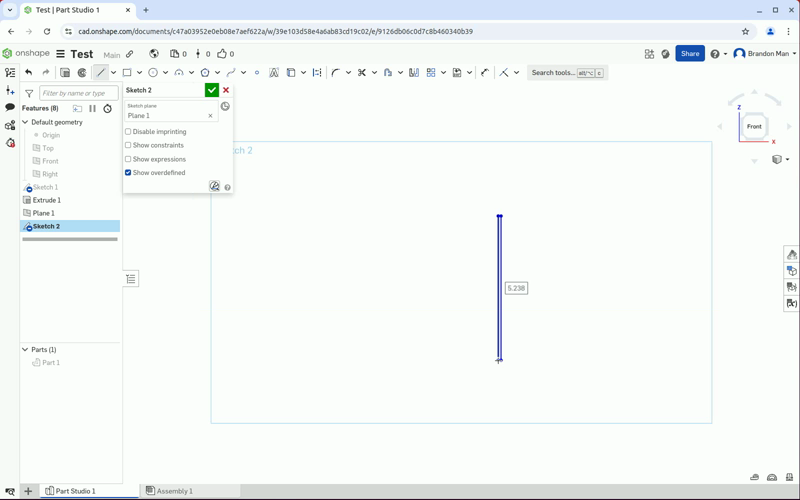
scroll(-6)
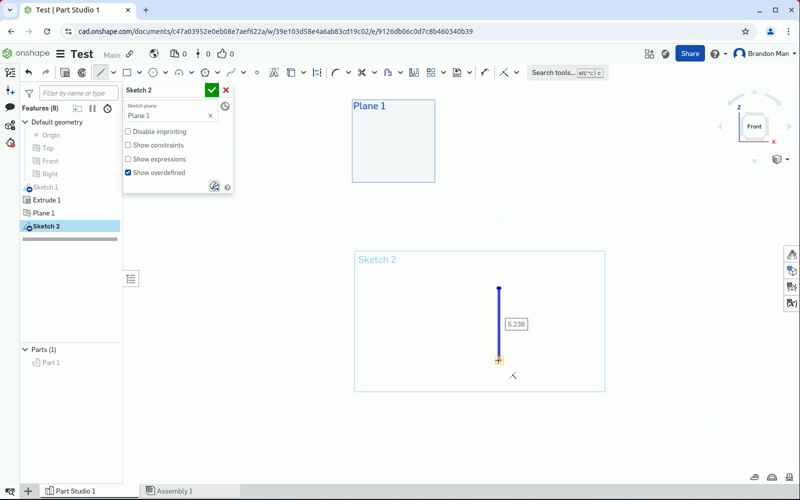
scroll(-6)
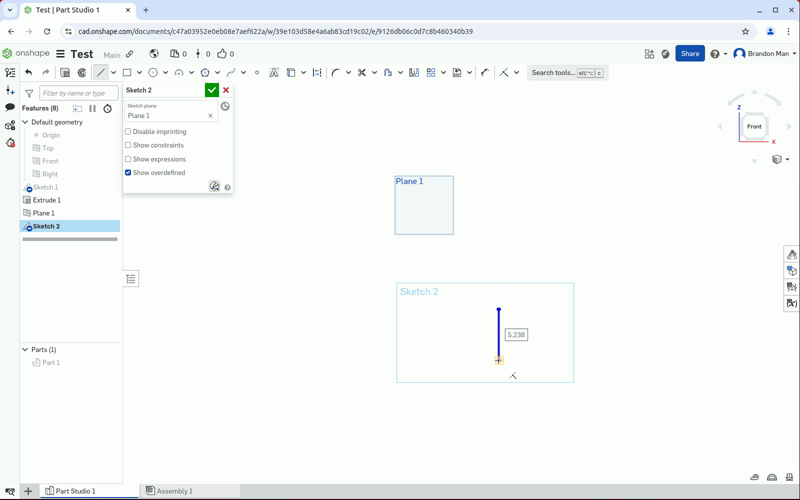
scroll(-6)
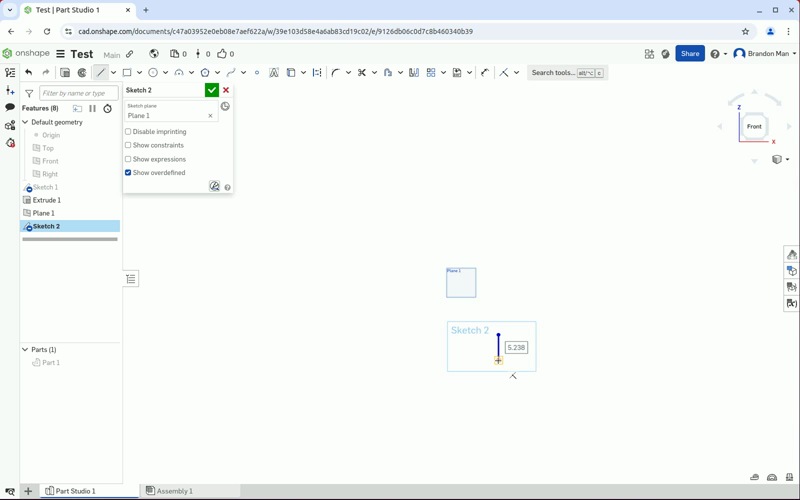
key(esc)
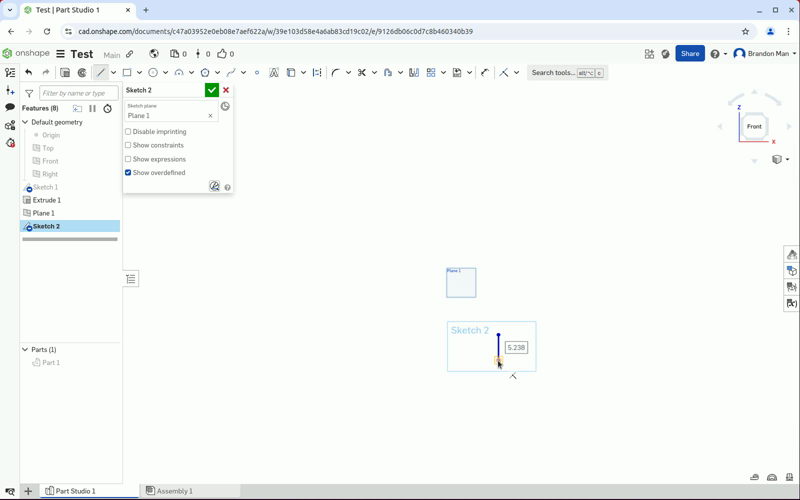
mouse_move(498, 352)
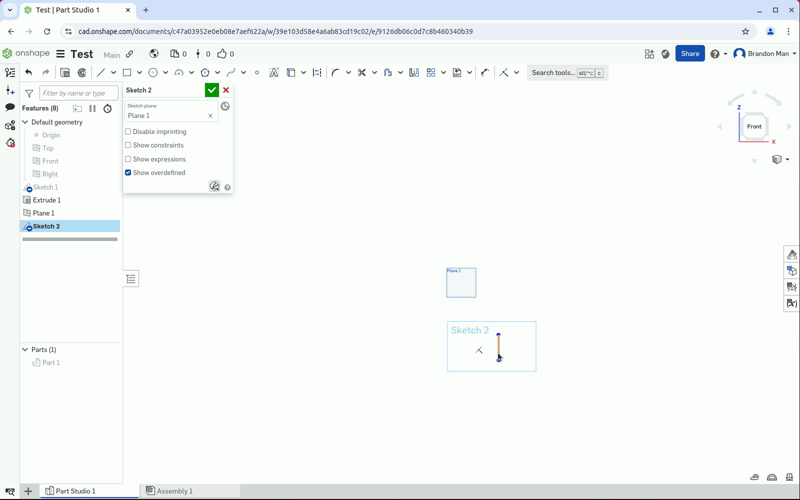
scroll(6)
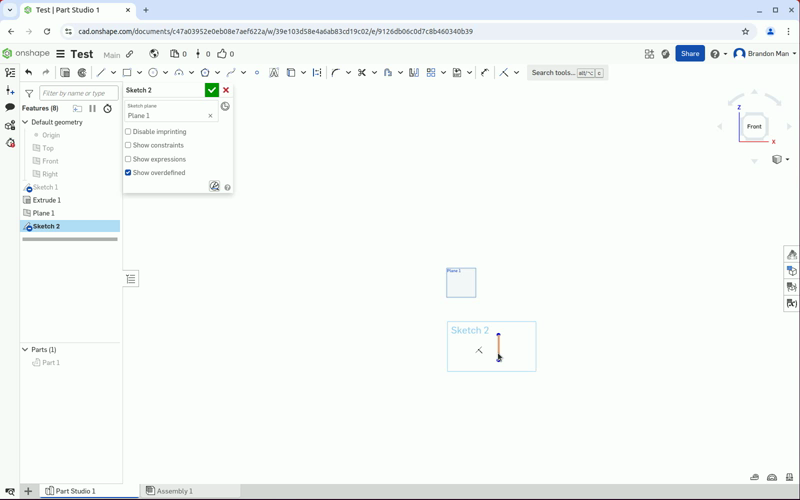
scroll(6)
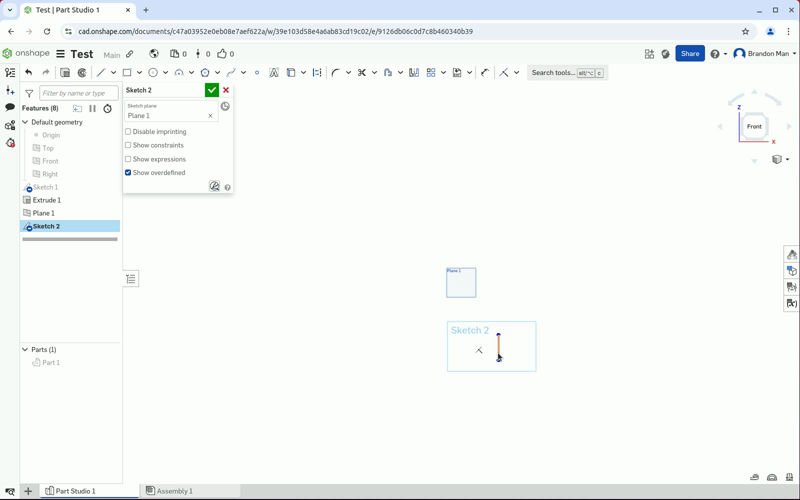
scroll(6)
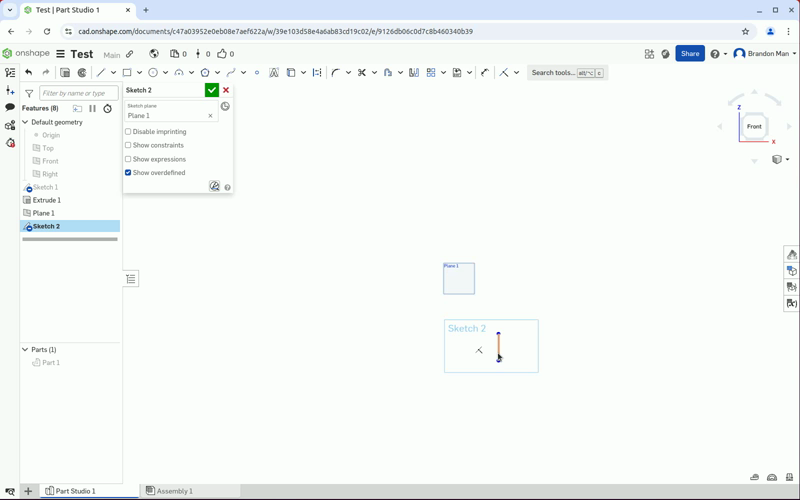
scroll(6)
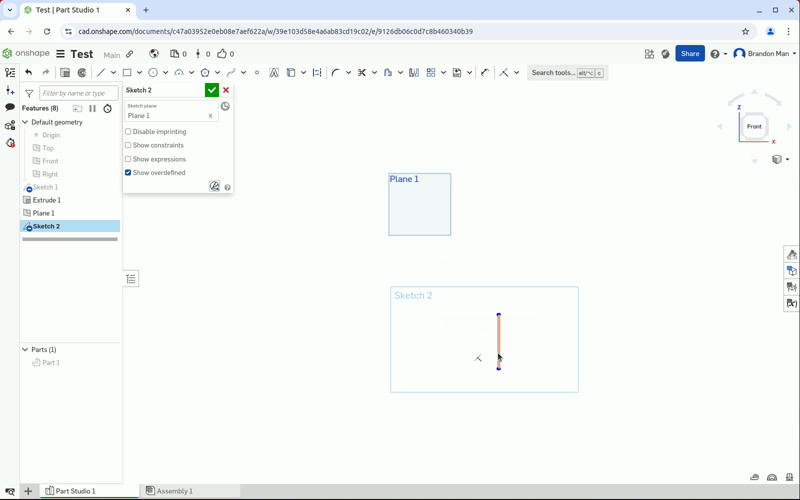
scroll(6)
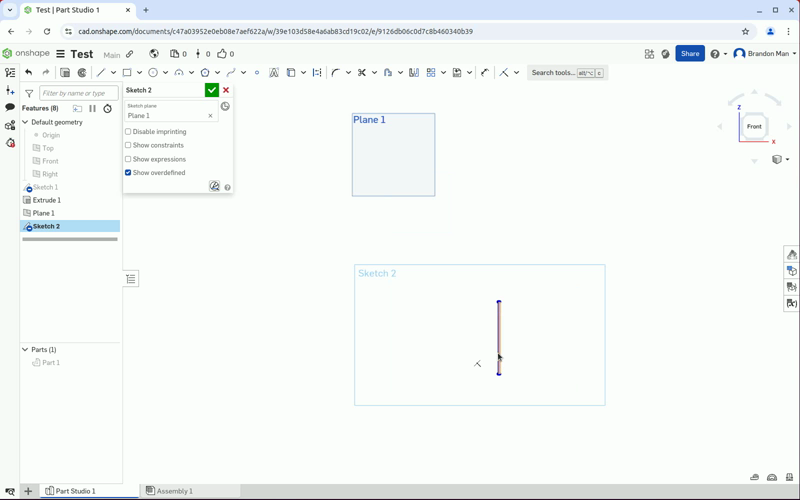
scroll(6)
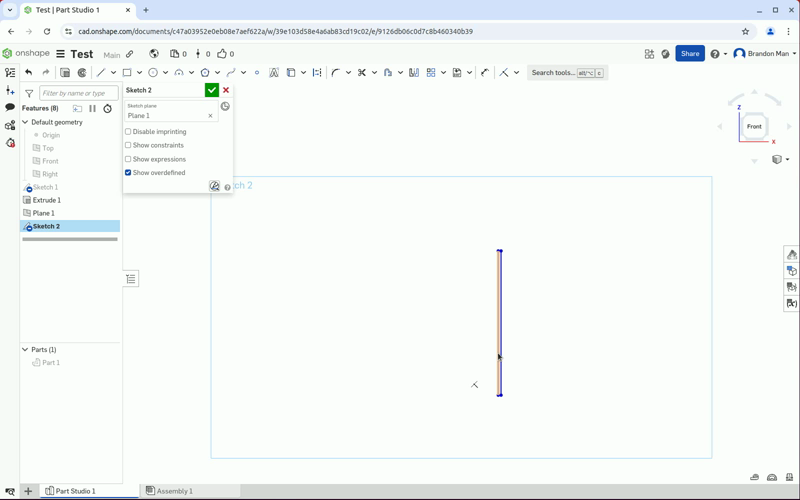
scroll(6)
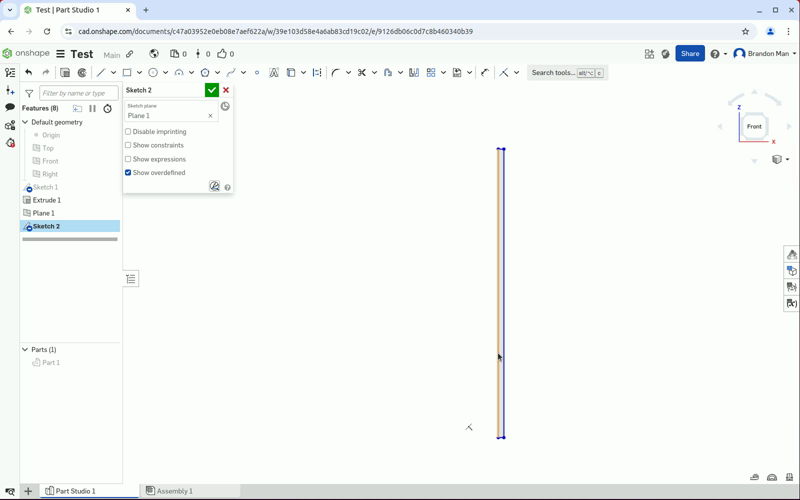
click(498, 352)
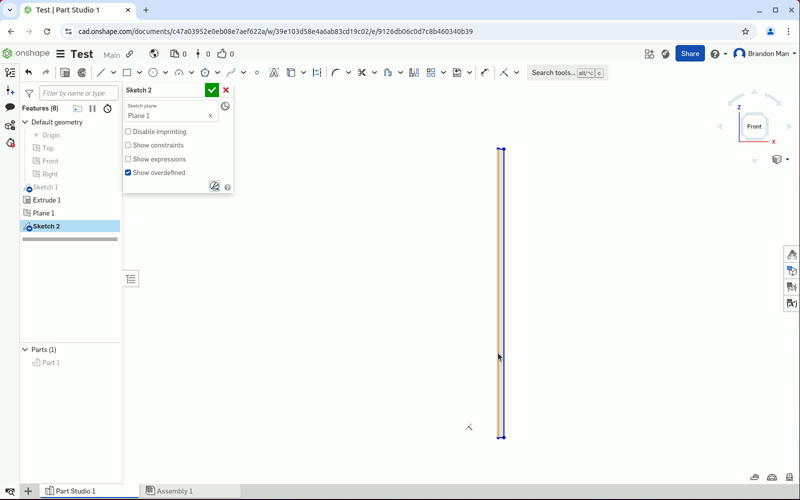
scroll(-6)
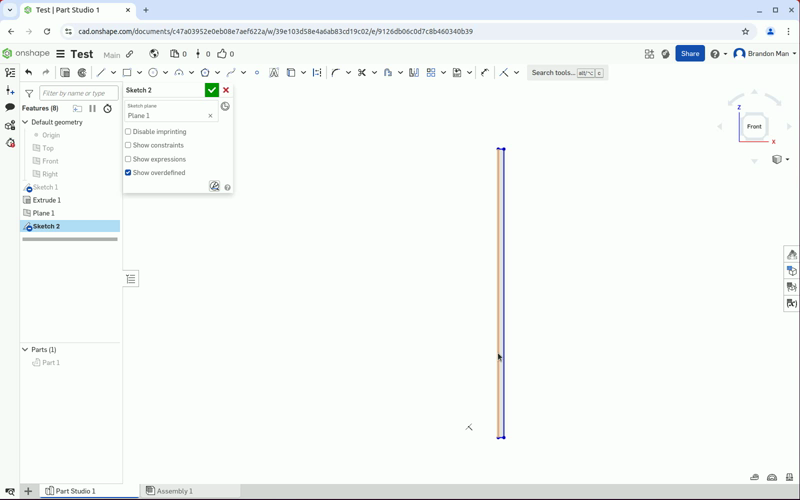
scroll(-6)
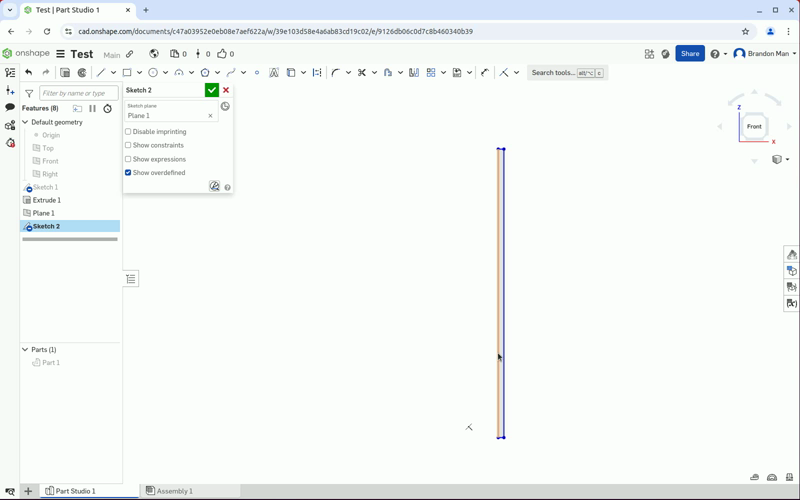
scroll(-6)
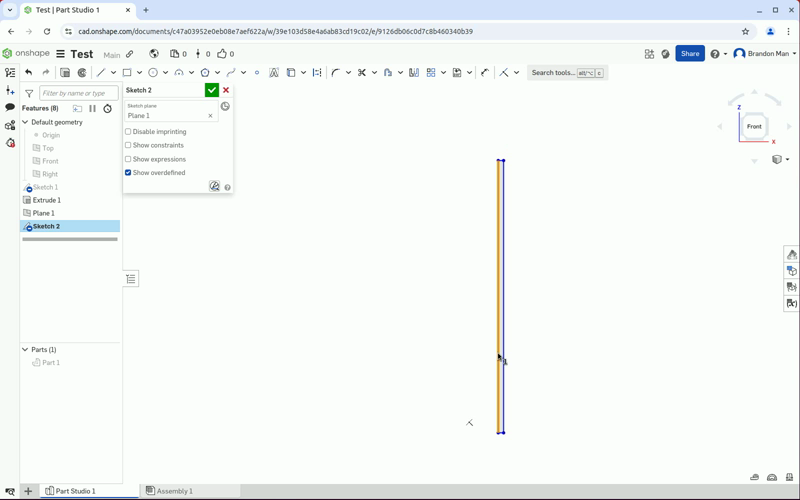
scroll(-6)
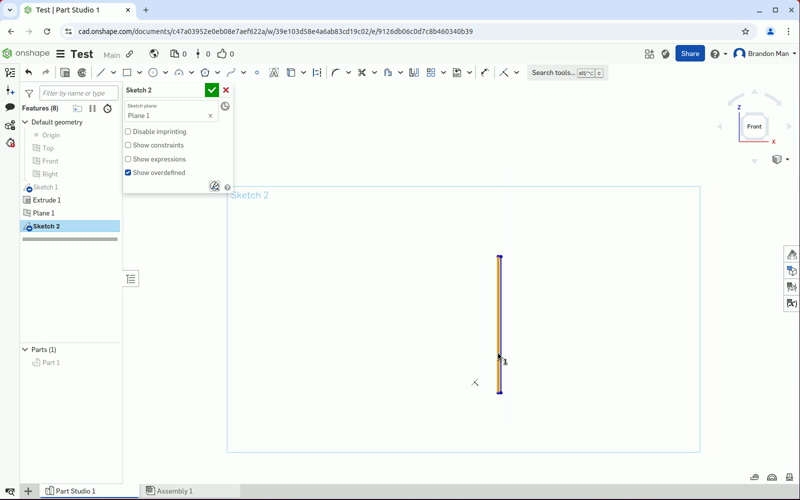
scroll(-6)
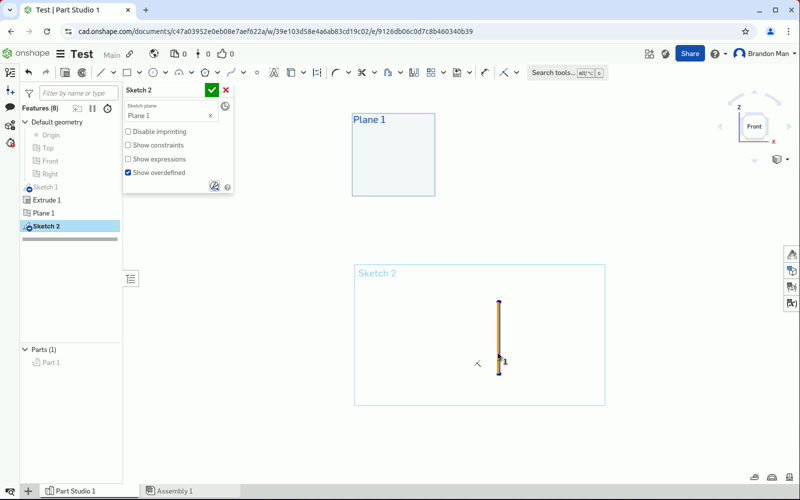
scroll(-6)
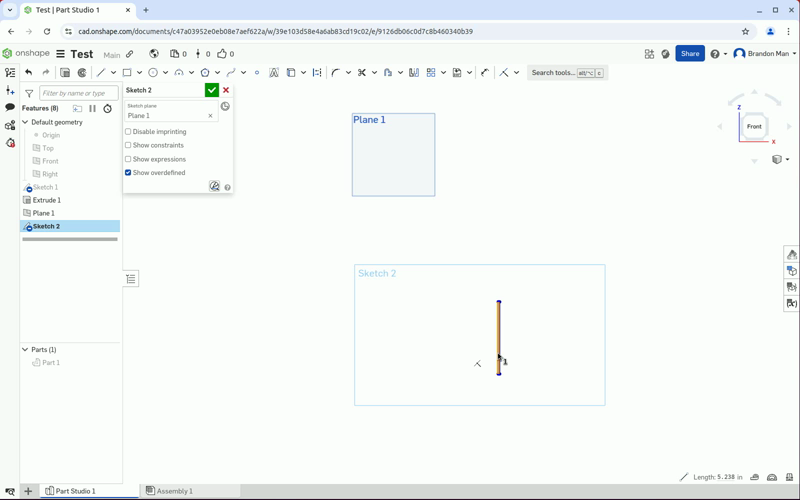
scroll(-6)
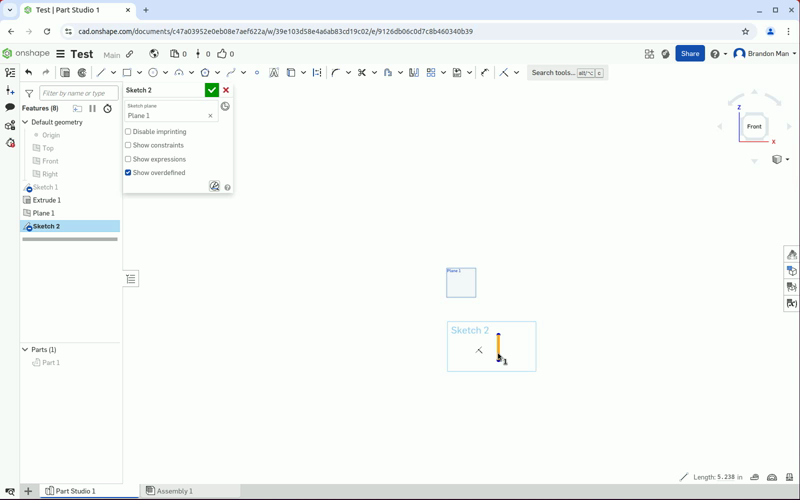
mouse_move(73, 352)
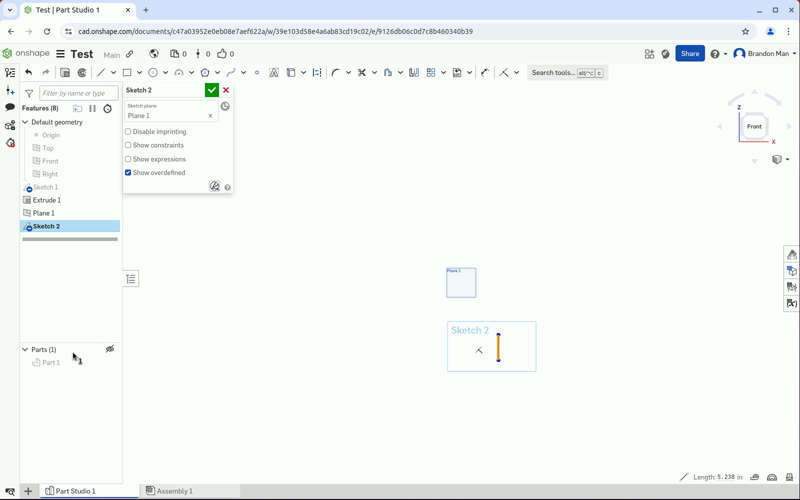
key(shift+y)
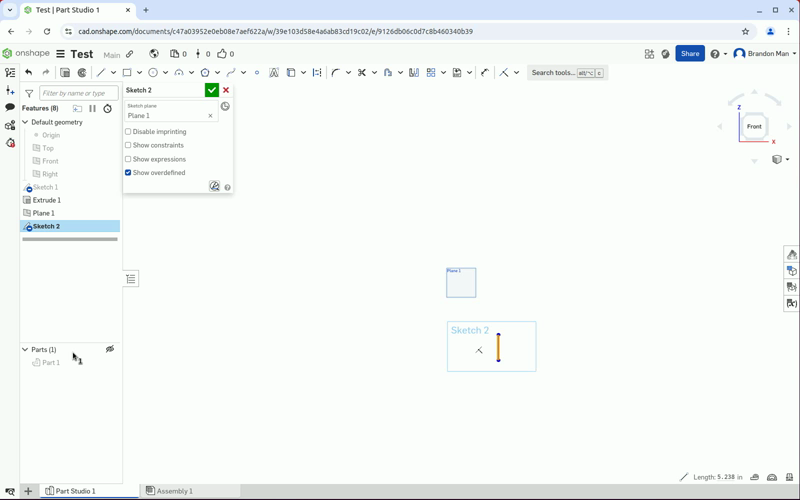
key(shift+e)
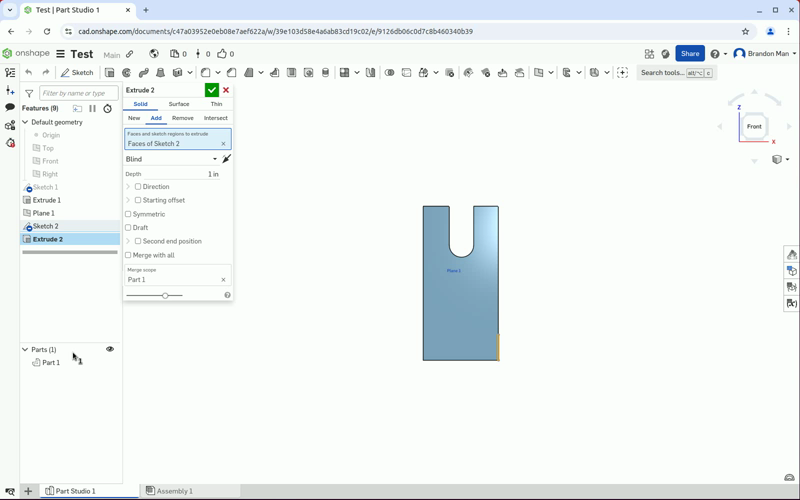
mouse_move(143, 106)
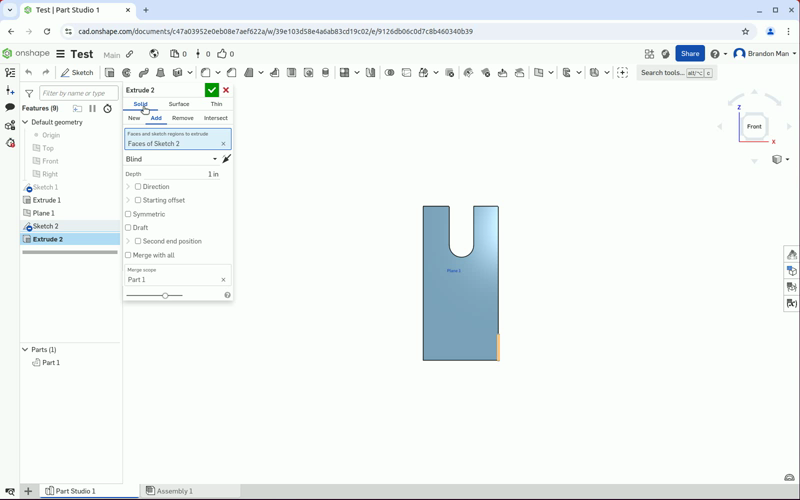
click(143, 106)
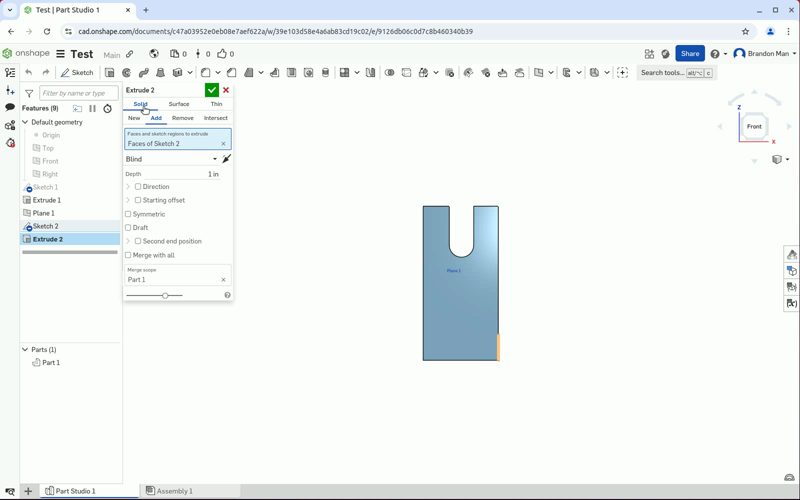
mouse_move(137, 120)
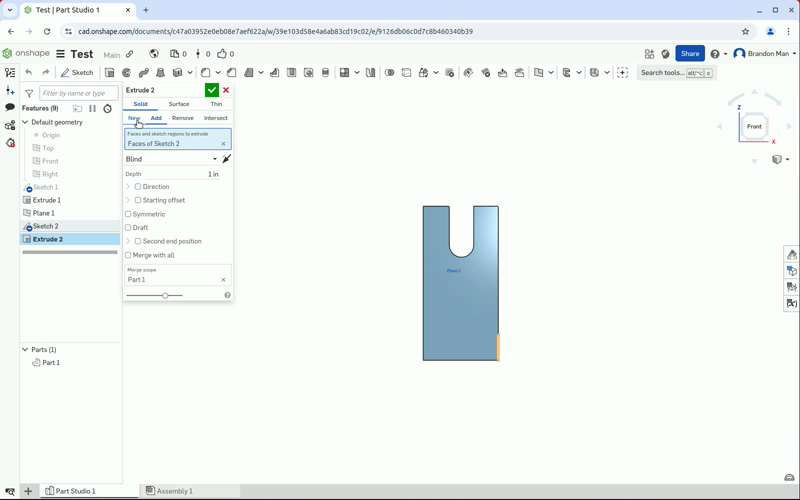
click(137, 120)
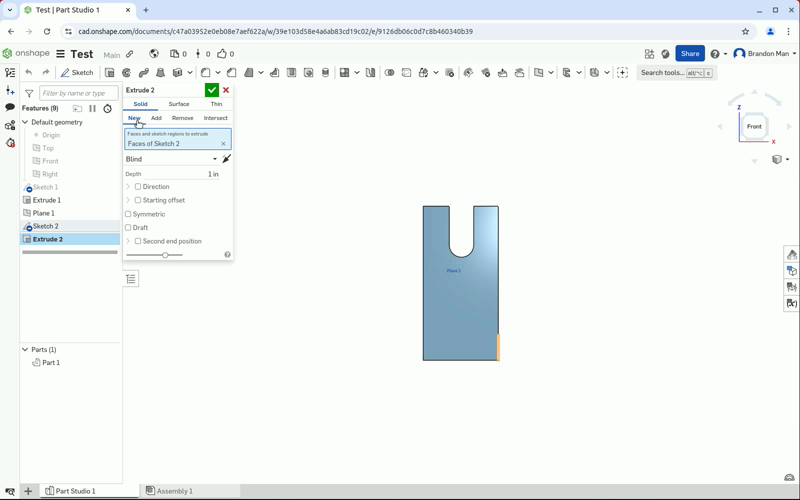
key(tab, 4)
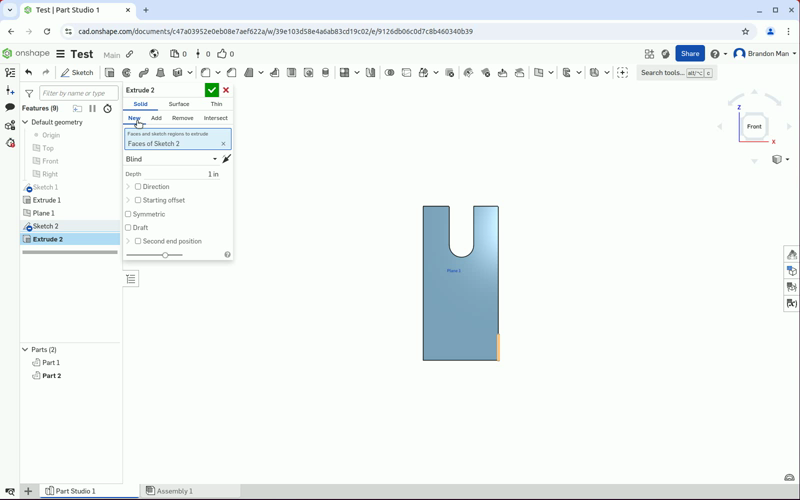
text(18.775)
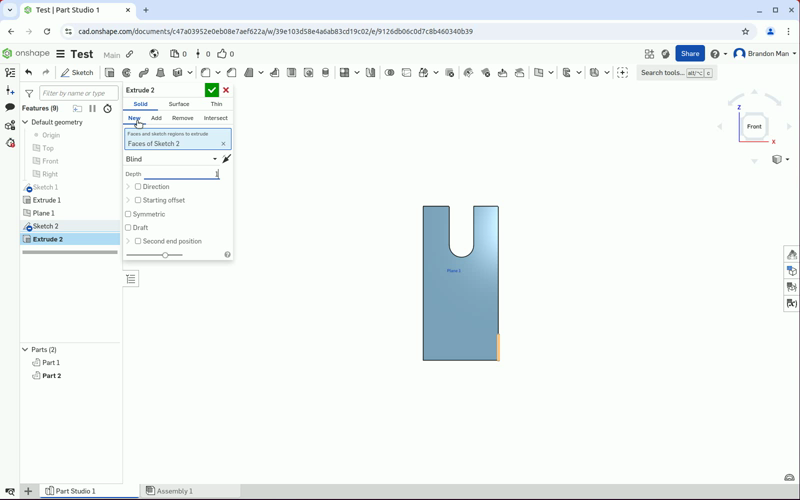
key(enter)
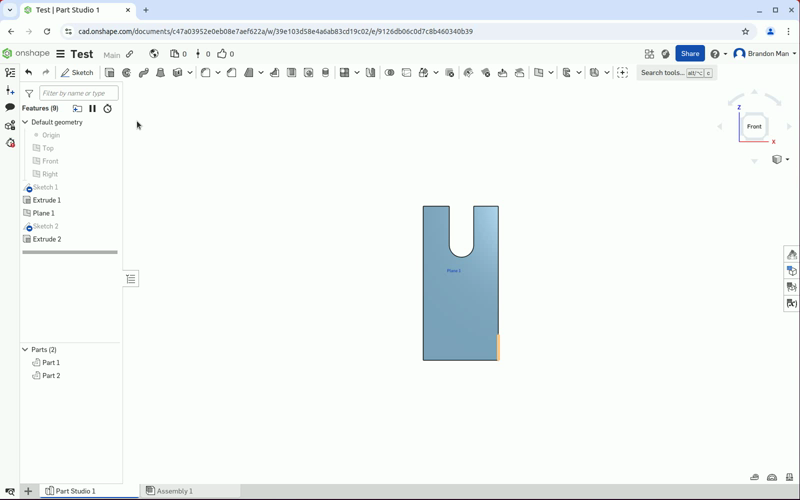
key(shift+h)
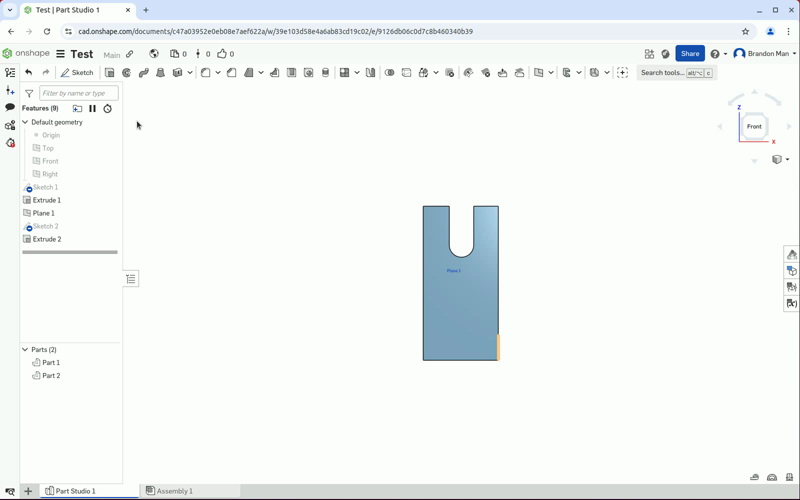
key(shift+h)
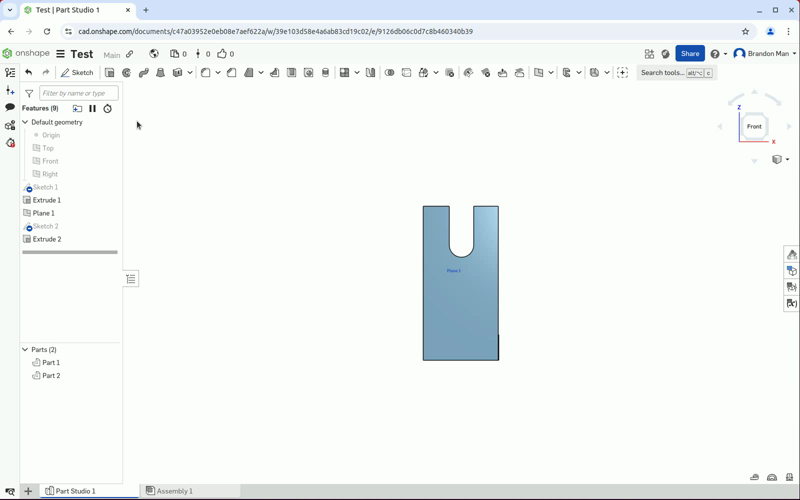
mouse_move(73, 189)
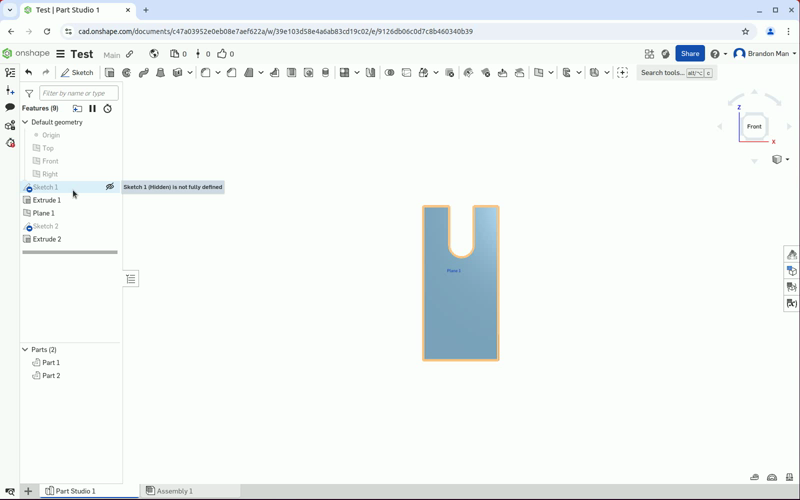
click(73, 189)
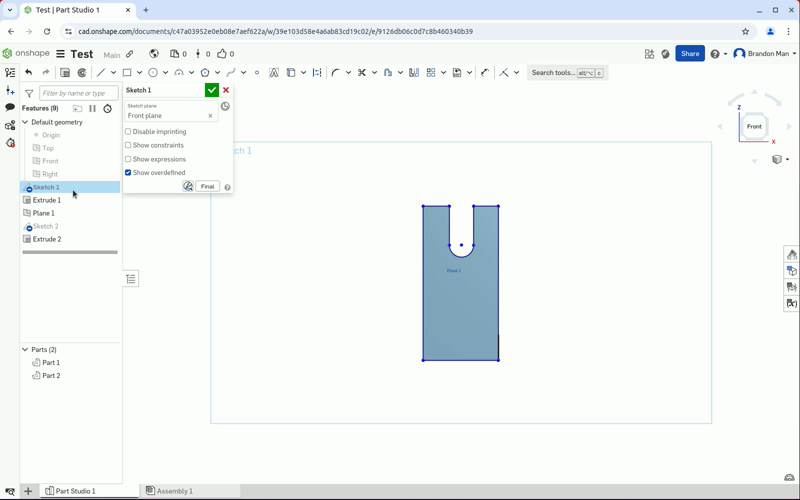
mouse_move(229, 92)
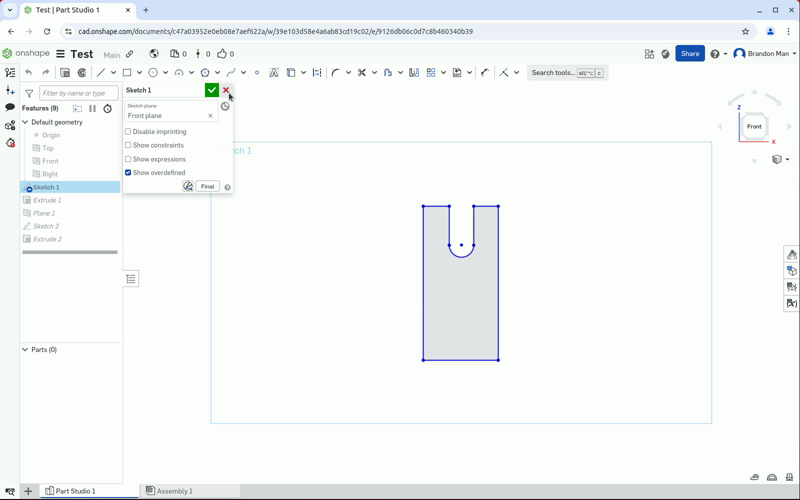
click(229, 92)
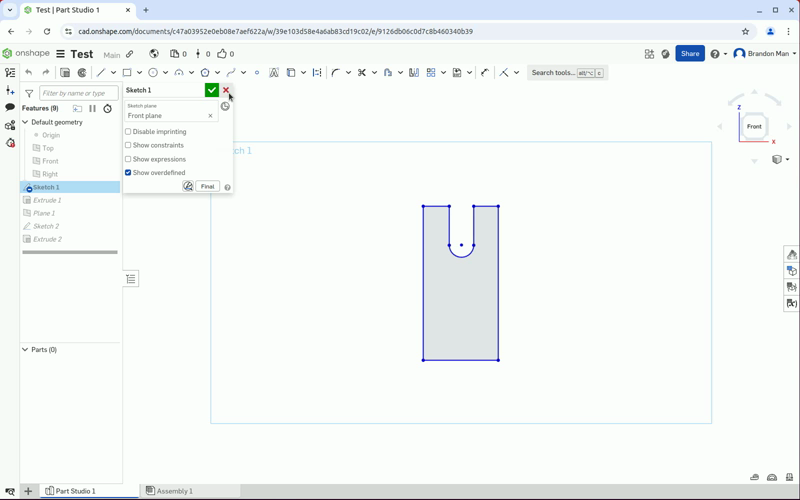
key(shift+s)
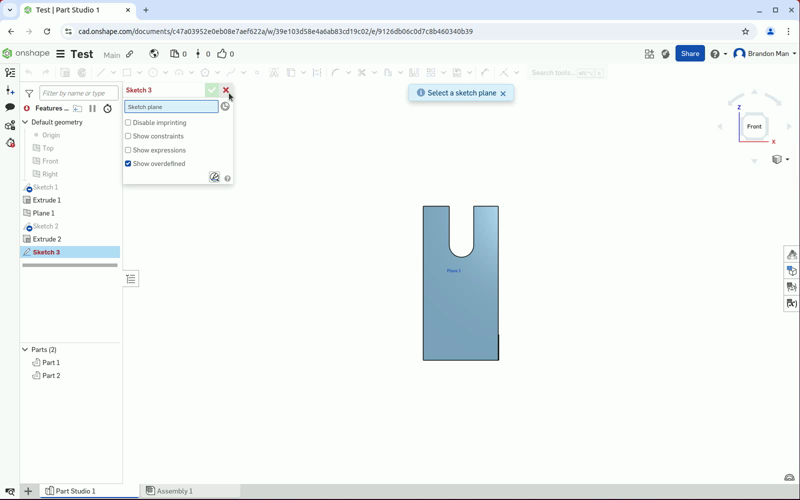
mouse_move(73, 215)
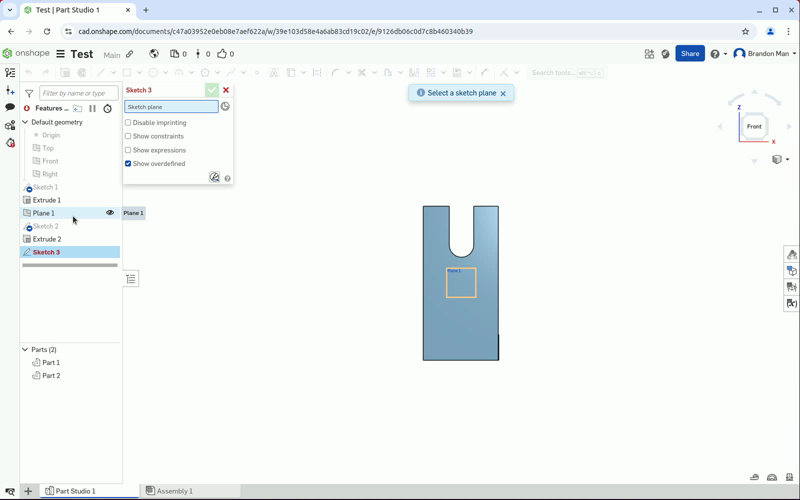
click(73, 215)
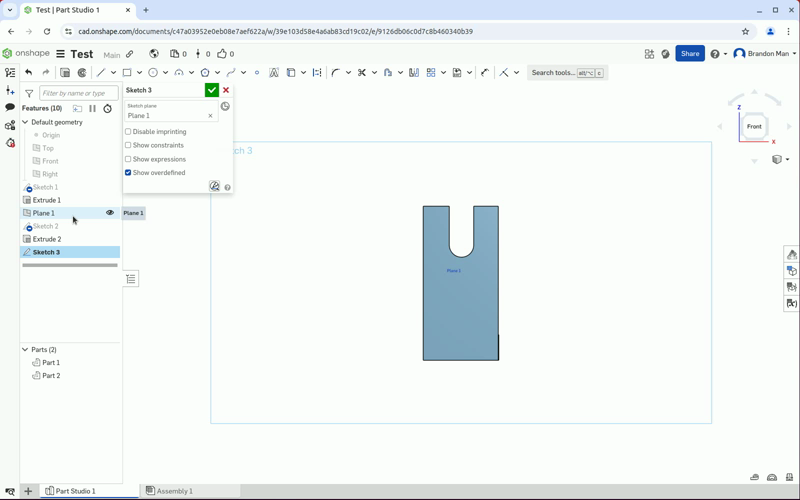
mouse_move(73, 352)
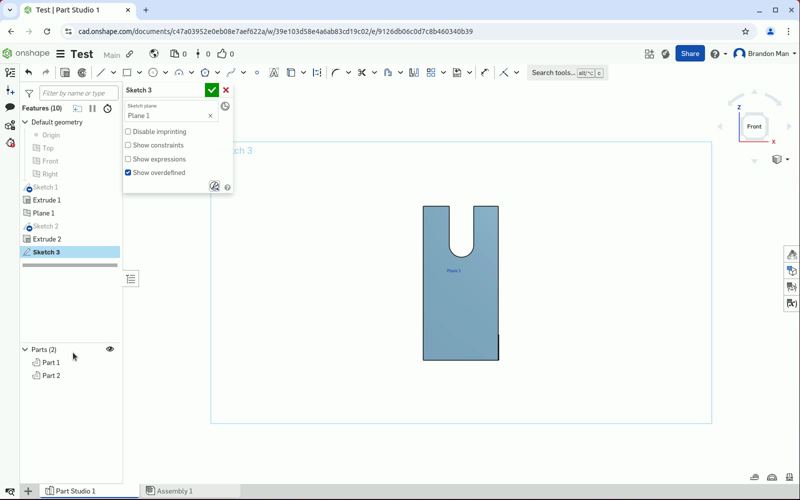
key(y)
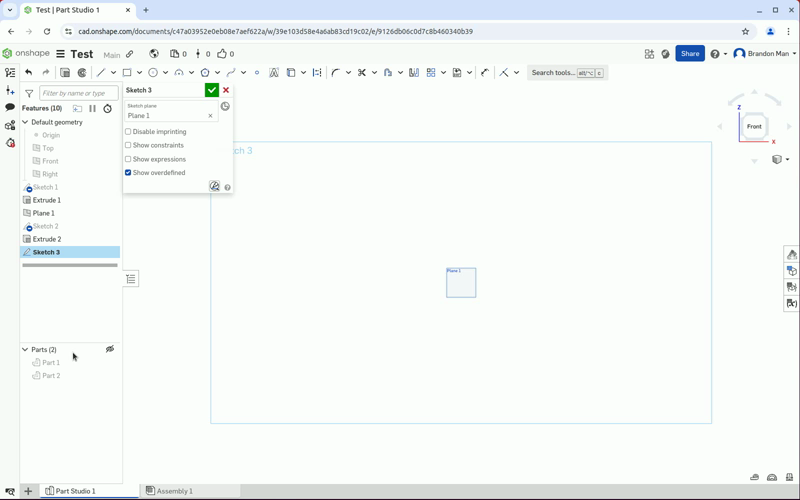
key(l)
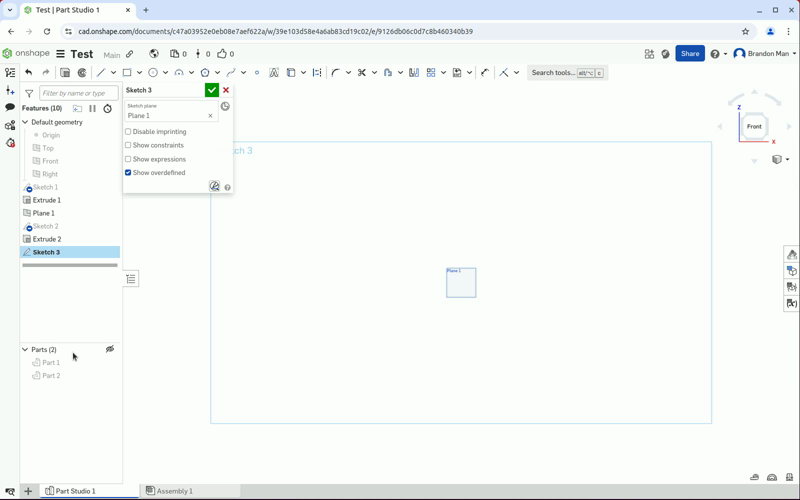
key_down(shift)
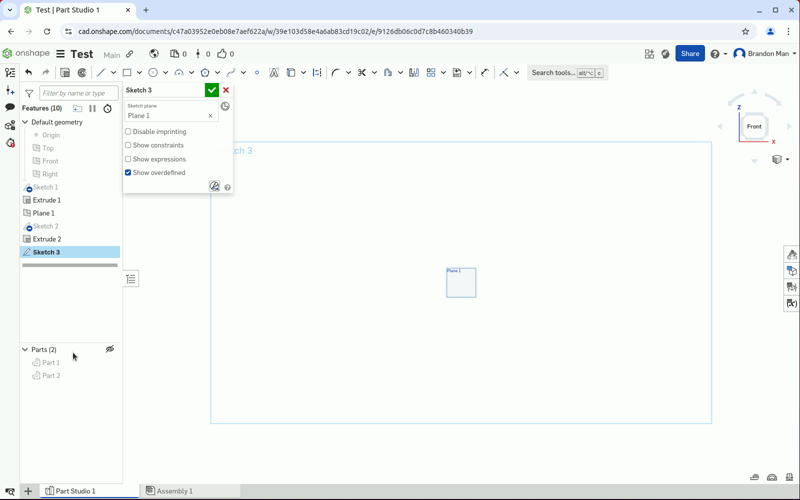
mouse_move(423, 360)
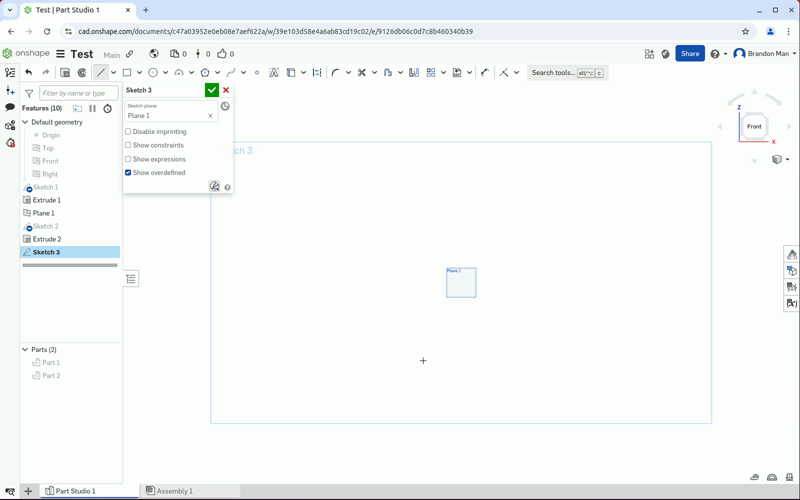
click(423, 360)
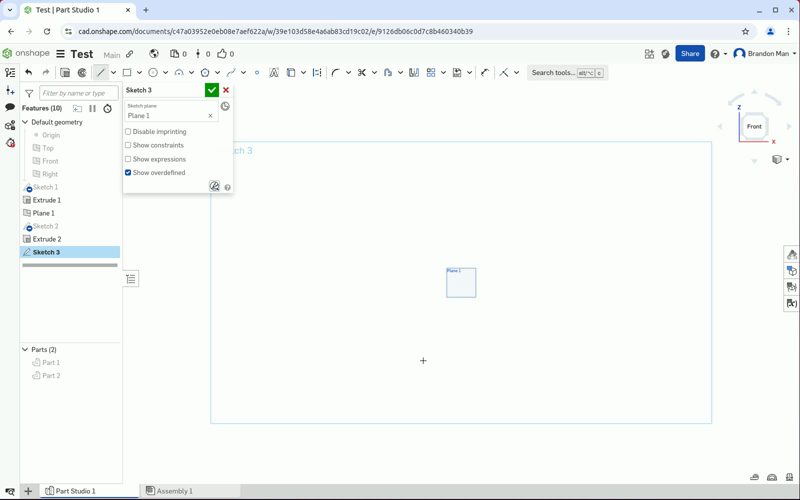
key_up(shift)
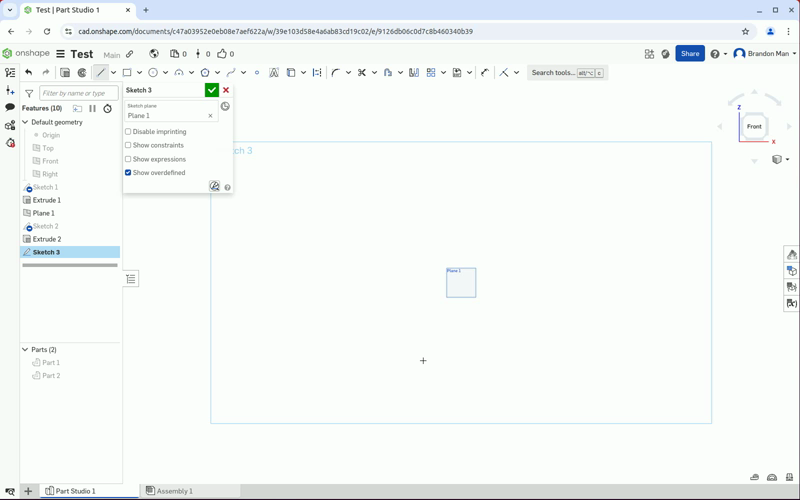
key_down(shift)
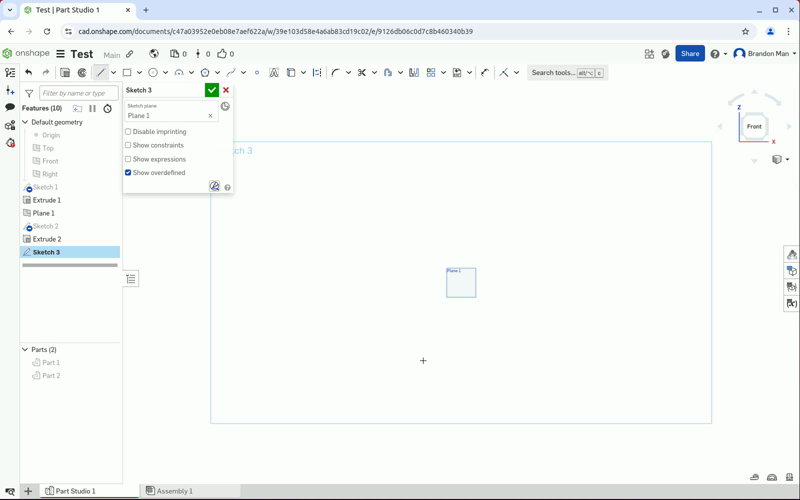
mouse_move(498, 360)
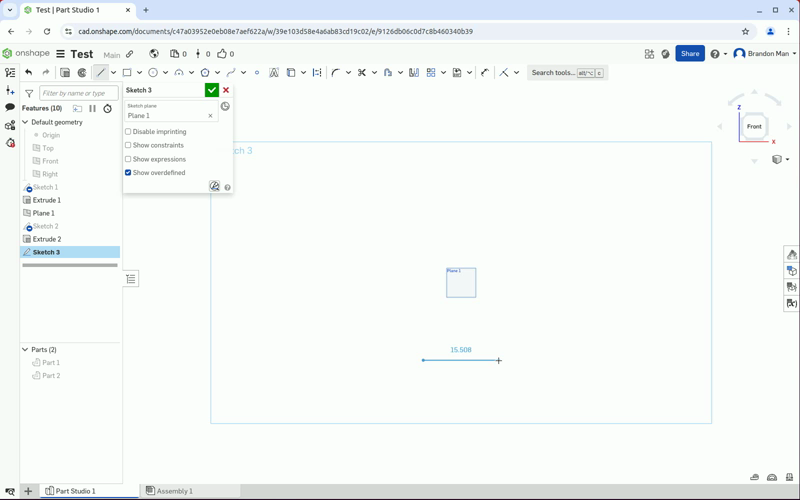
click(498, 360)
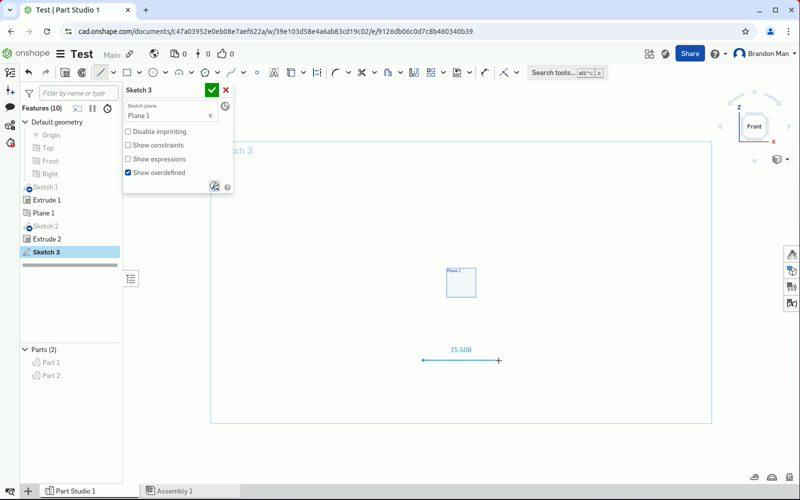
key_up(shift)
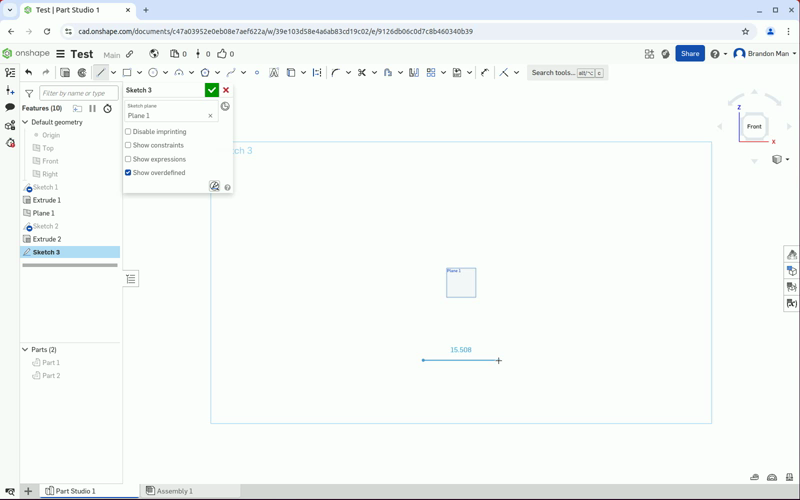
key_down(shift)
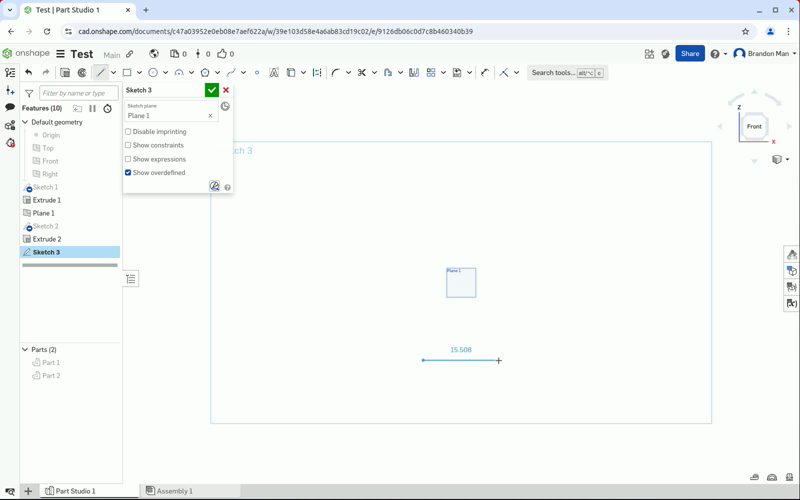
mouse_move(528, 360)
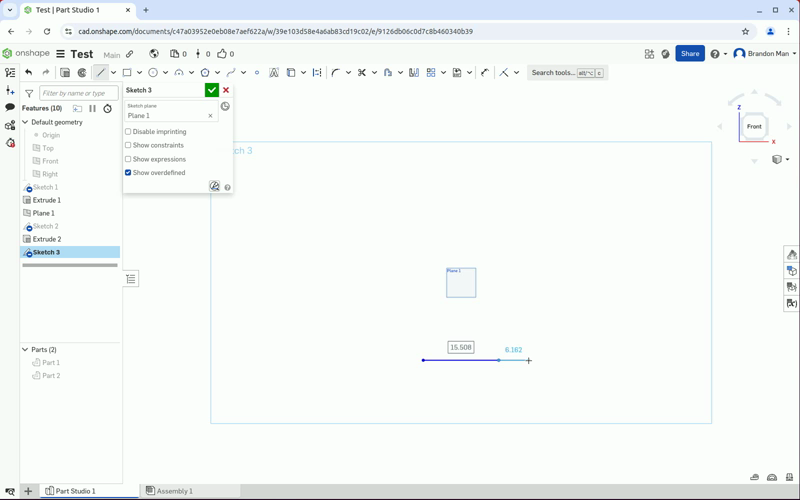
mouse_move(498, 335)
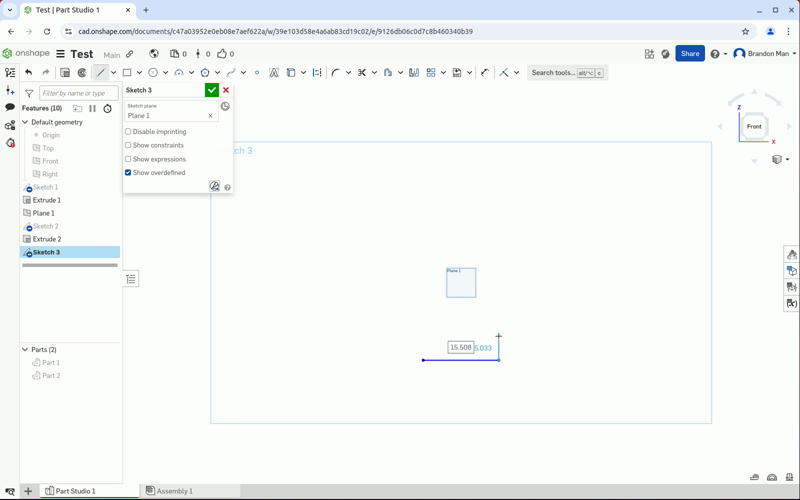
click(498, 335)
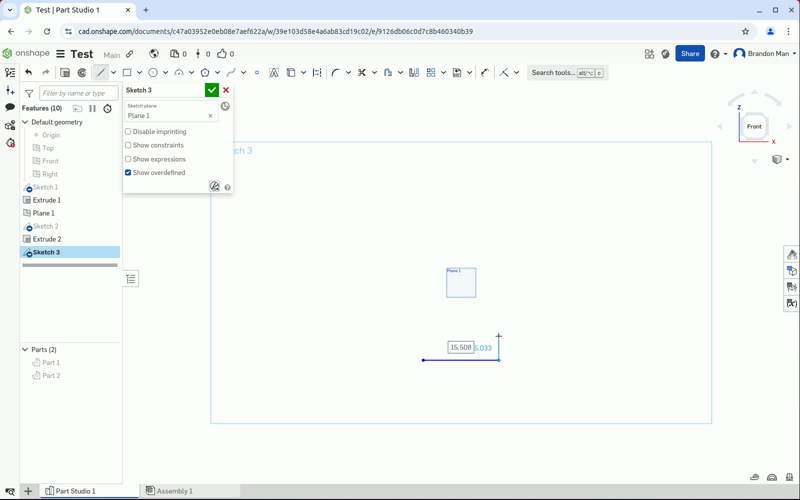
key_up(shift)
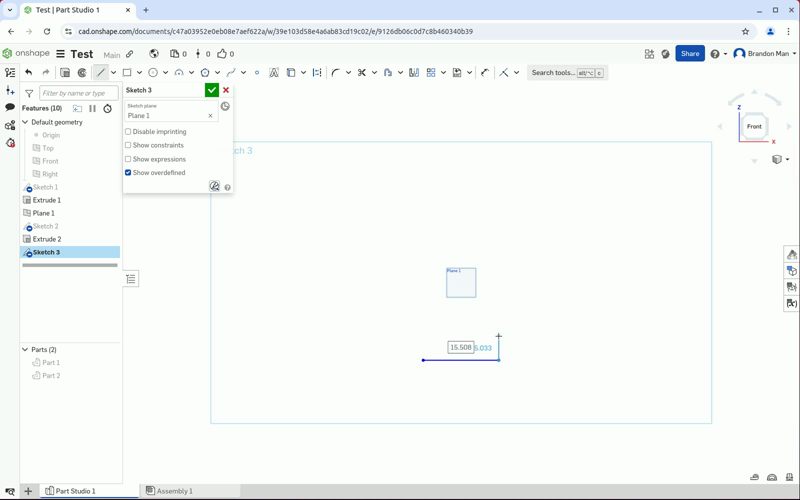
key_down(shift)
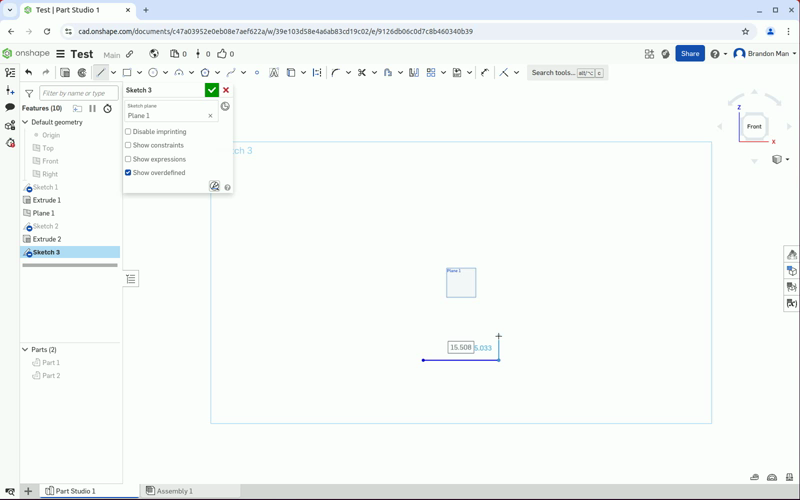
mouse_move(423, 335)
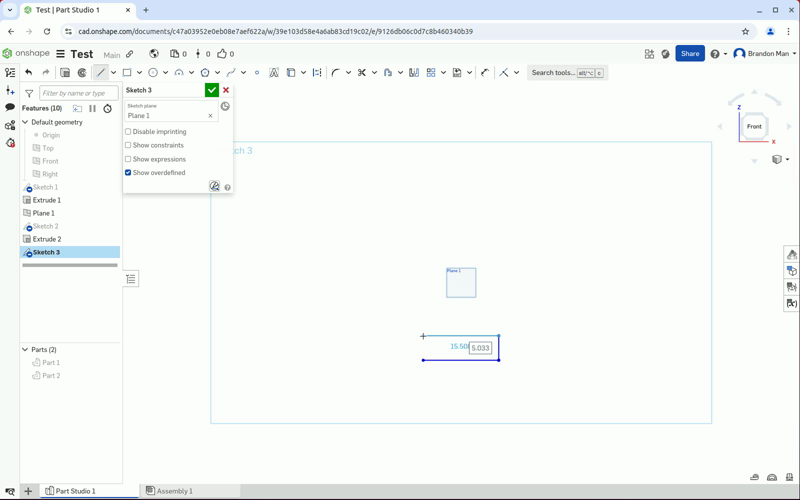
click(423, 335)
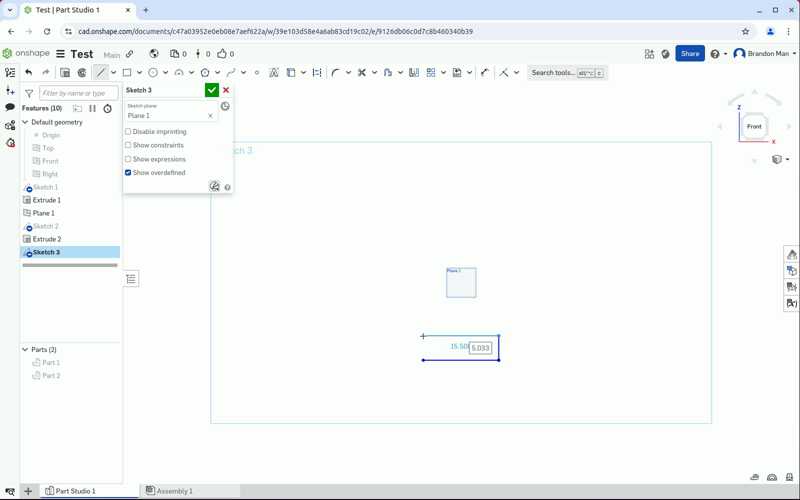
key_up(shift)
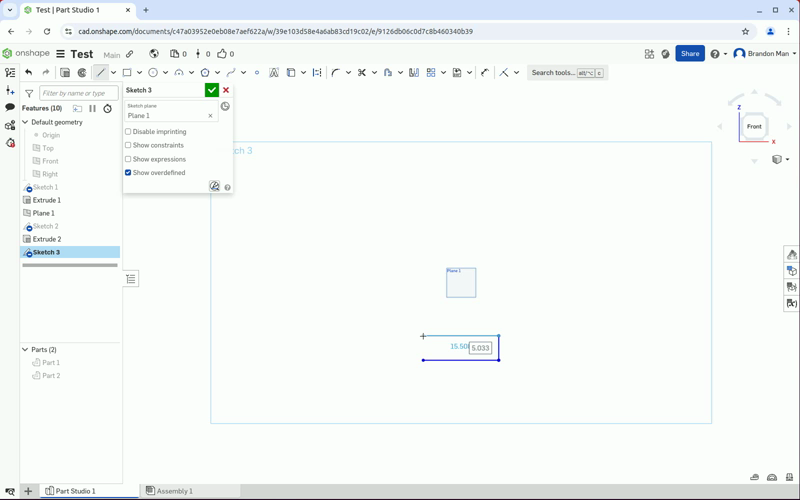
mouse_move(453, 335)
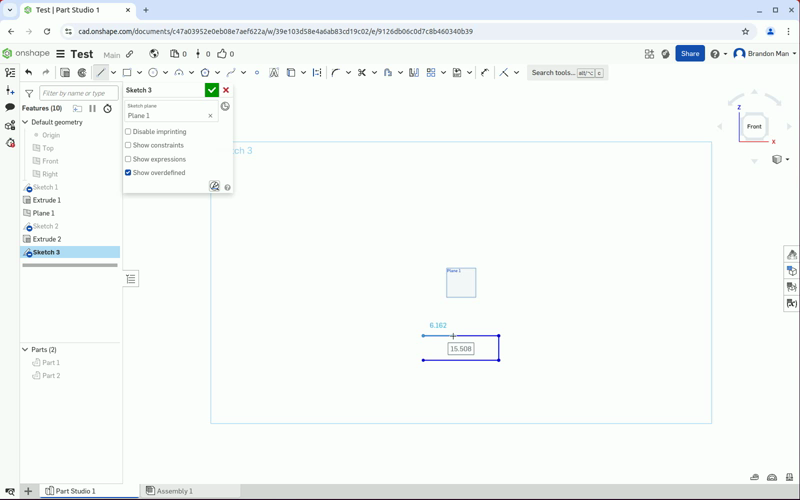
key_down(shift)
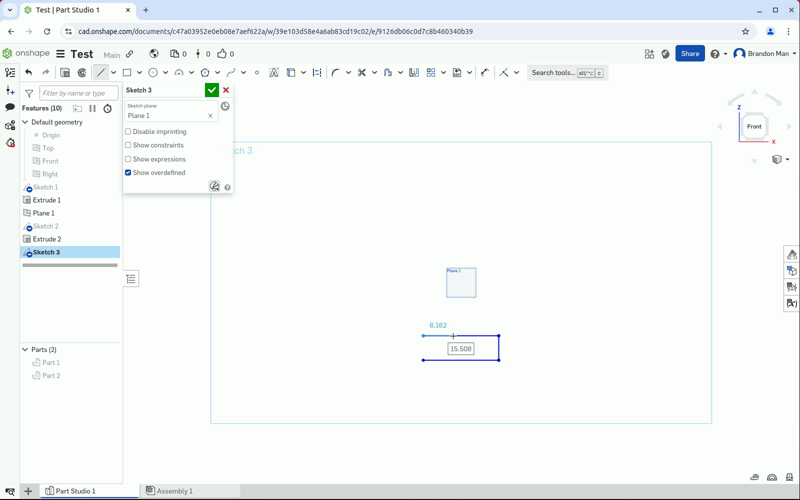
mouse_move(423, 360)
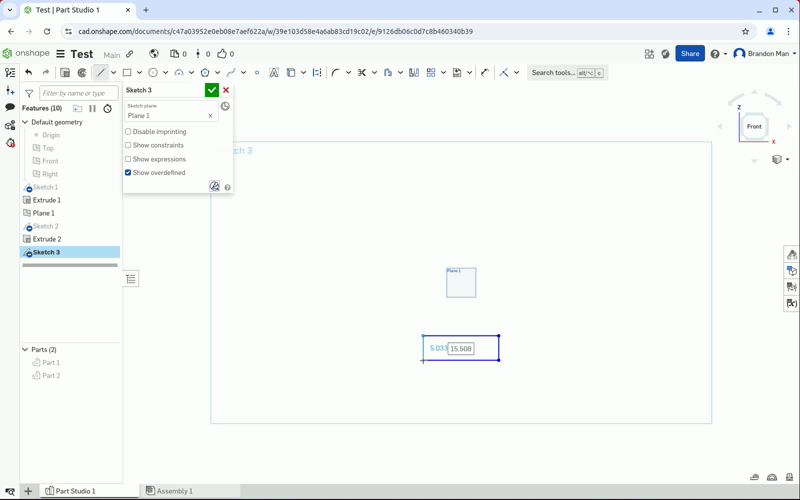
key_up(shift)
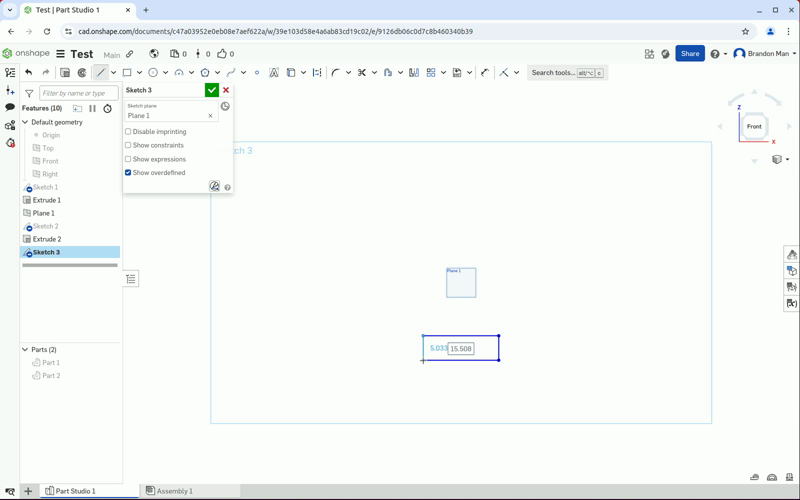
click(423, 360)
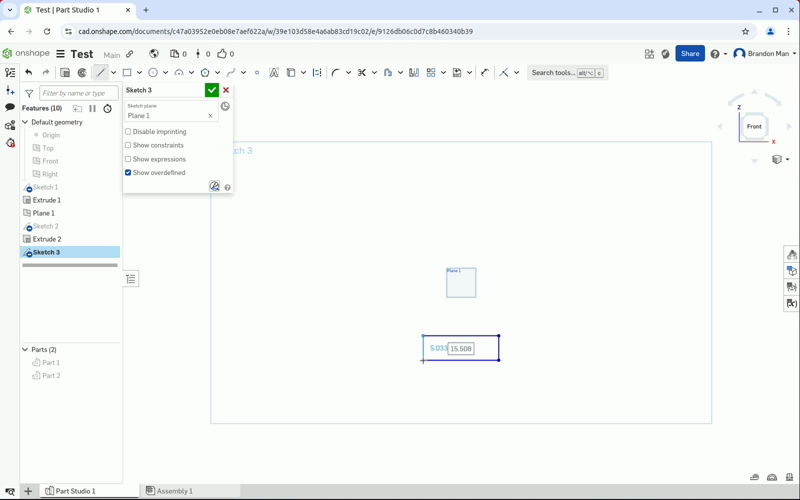
key(esc)
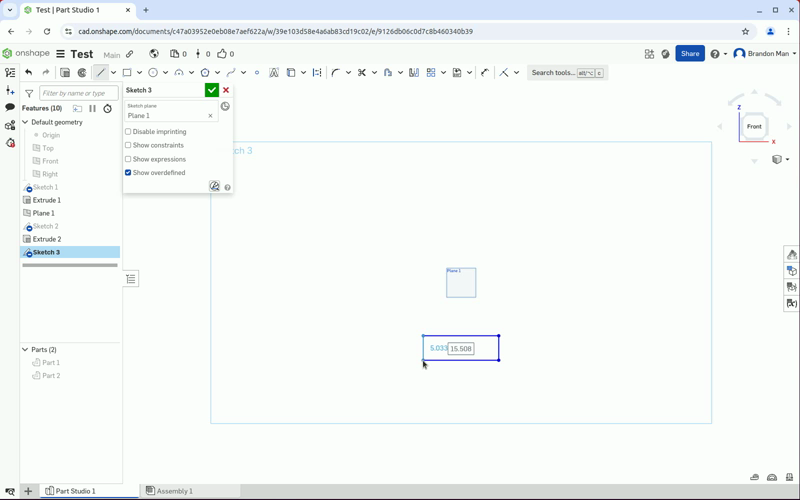
mouse_move(450, 347)
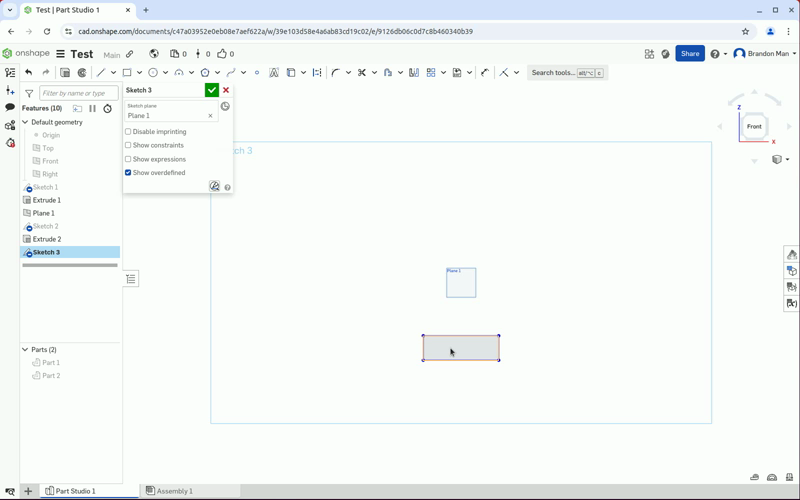
click(450, 347)
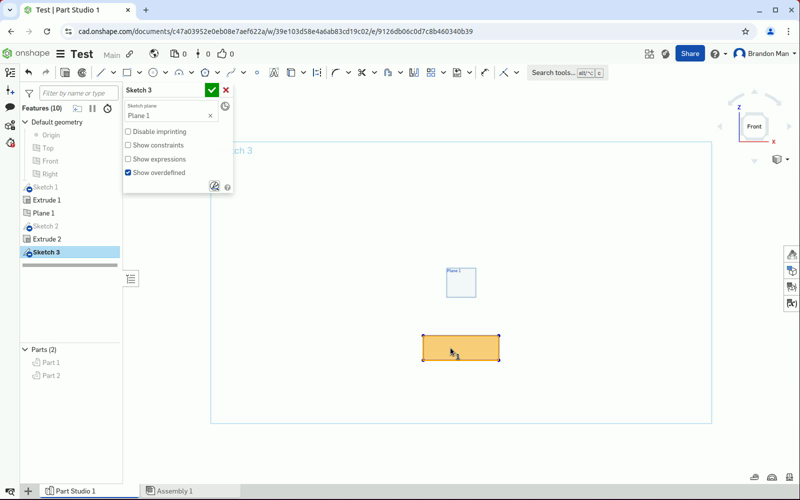
mouse_move(73, 352)
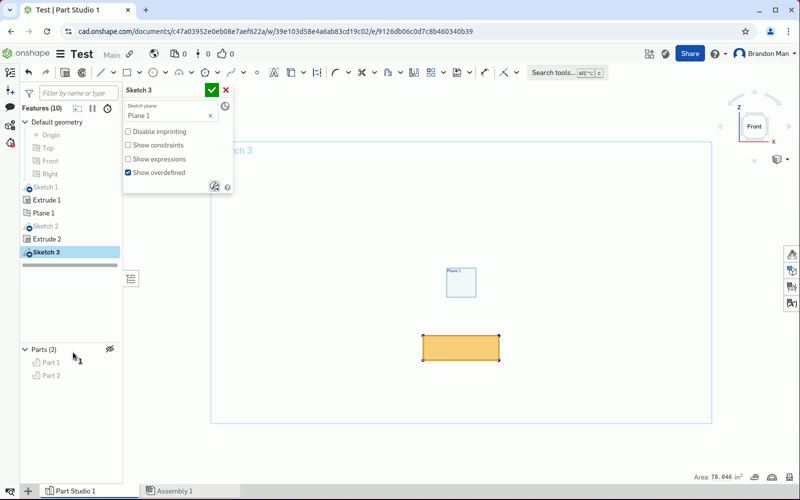
key(shift+y)
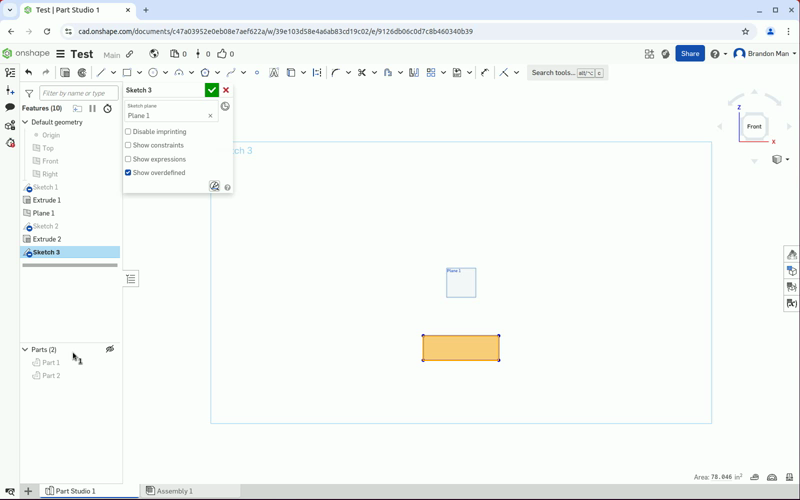
key(shift+e)
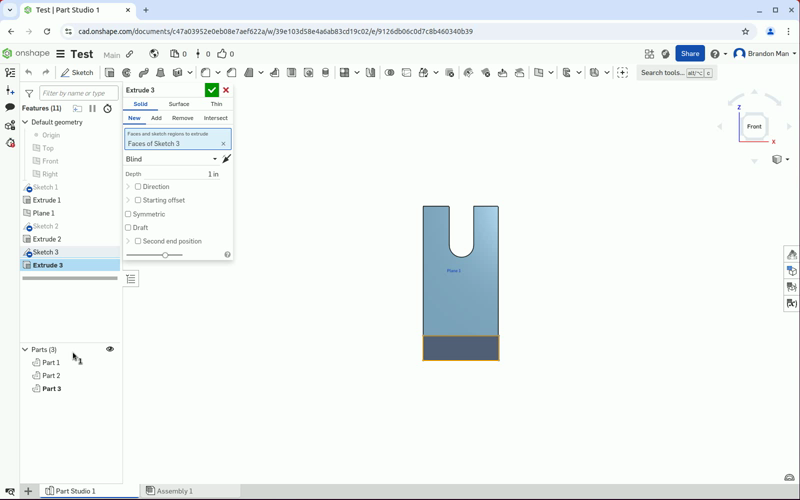
mouse_move(143, 106)
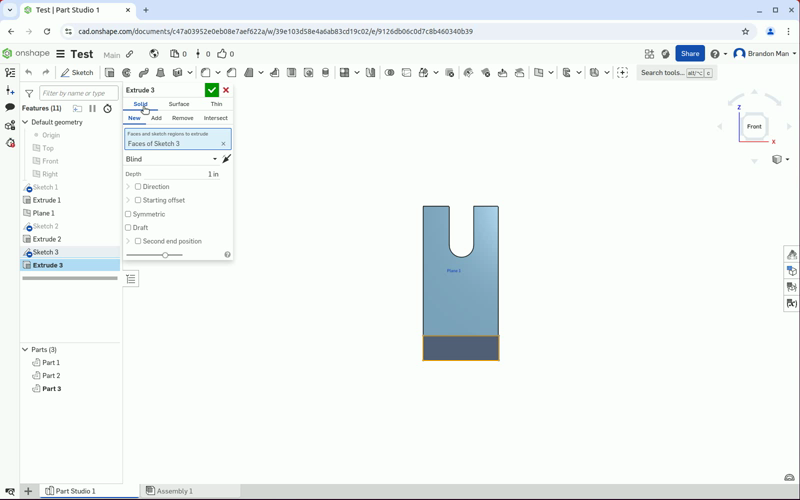
click(143, 106)
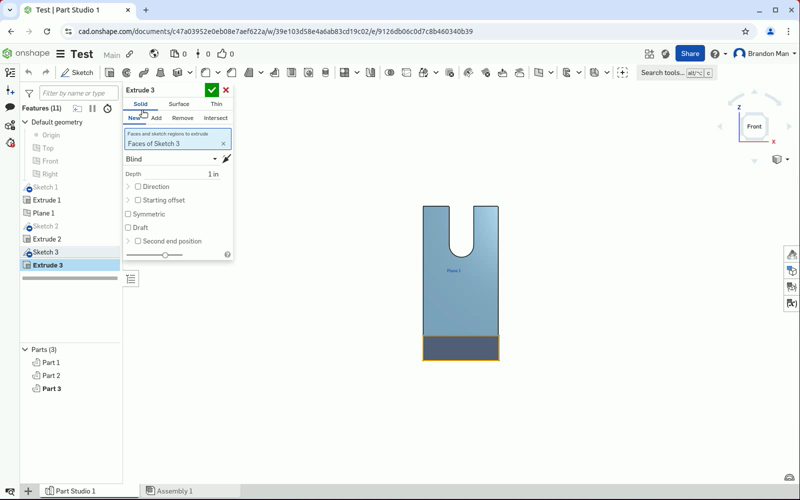
mouse_move(137, 120)
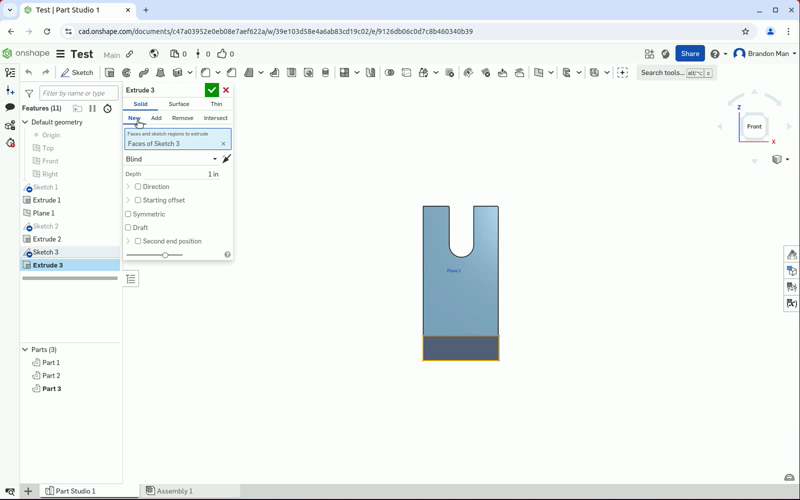
click(137, 120)
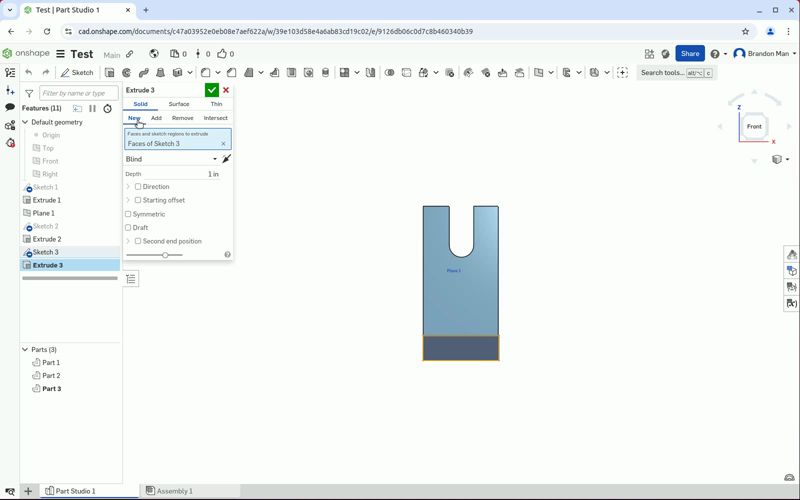
key(tab, 4)
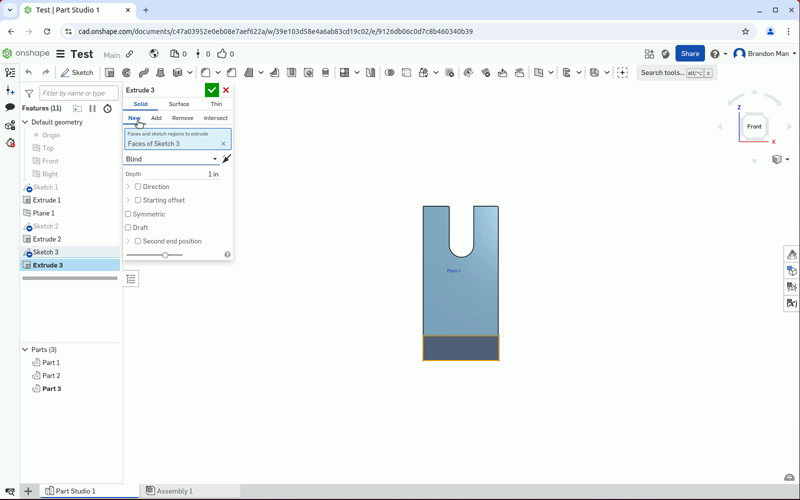
text(18.775)
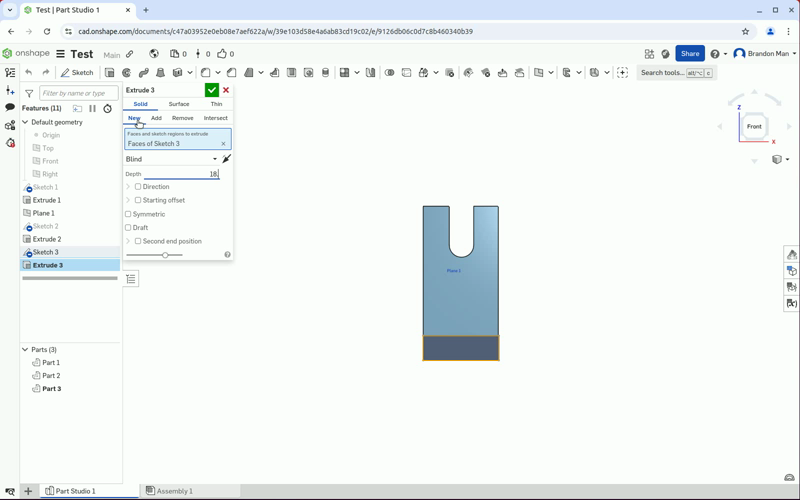
key(enter)
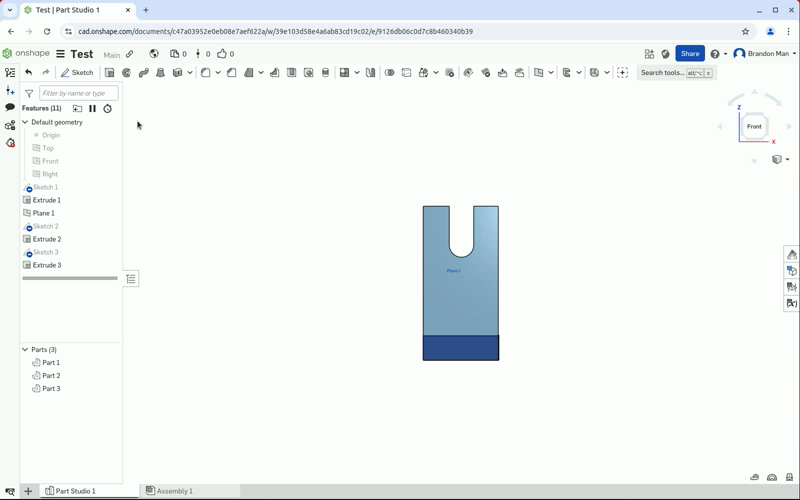
key(shift+h)
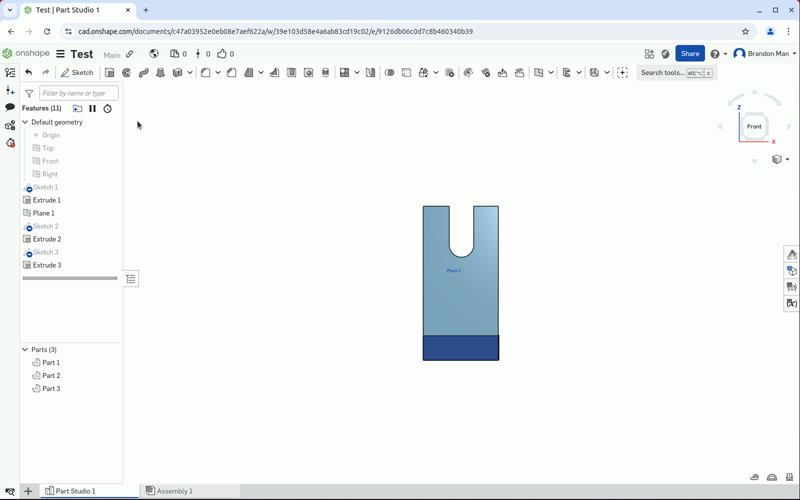
key(shift+h)
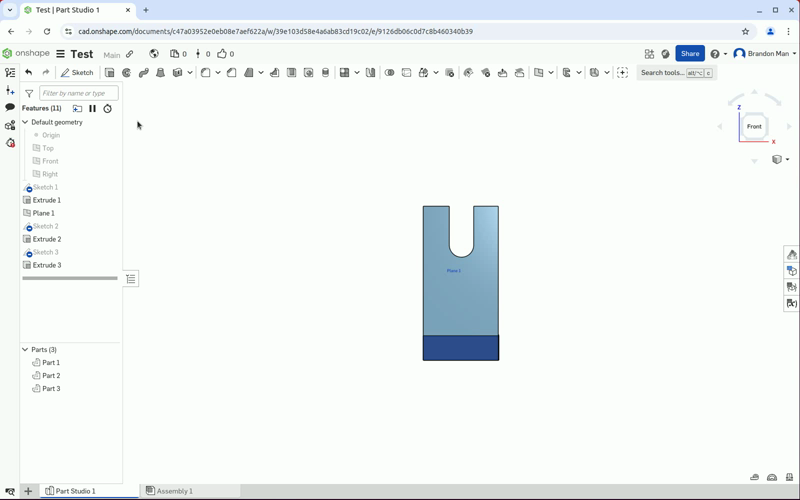
key(shift+7)
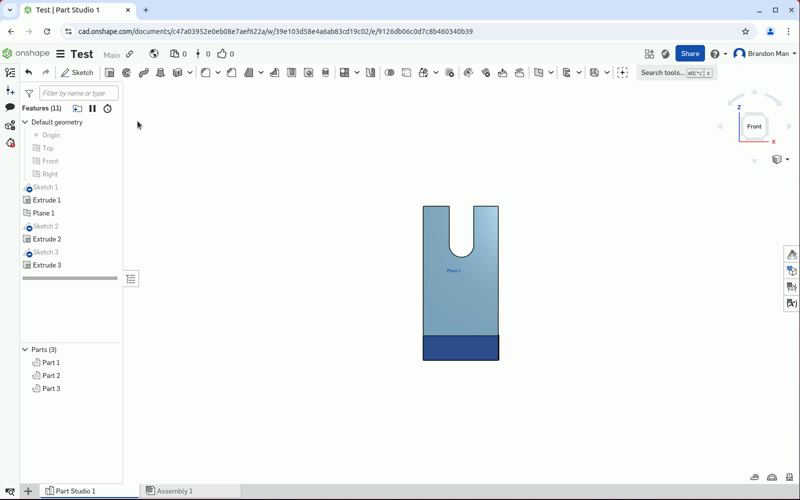
key(left, 2)
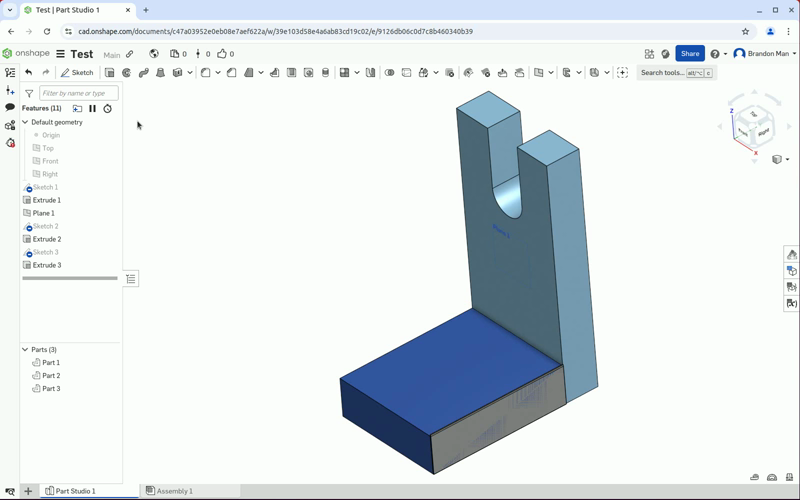
key(down, 2)
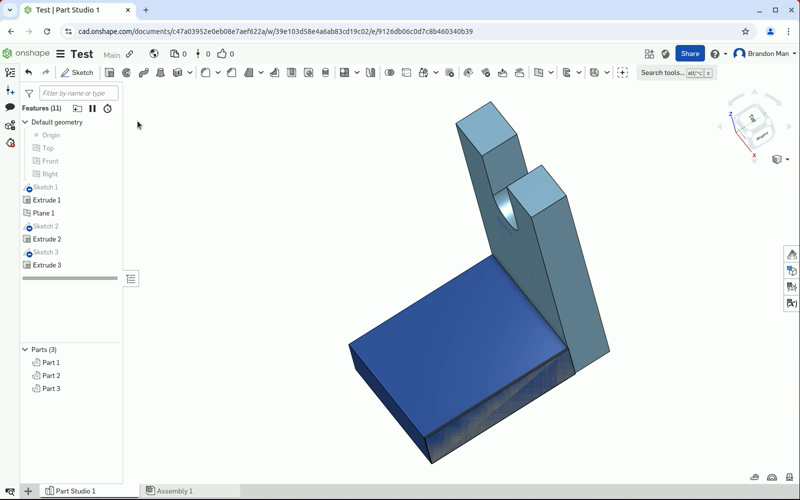
key(up, 2)
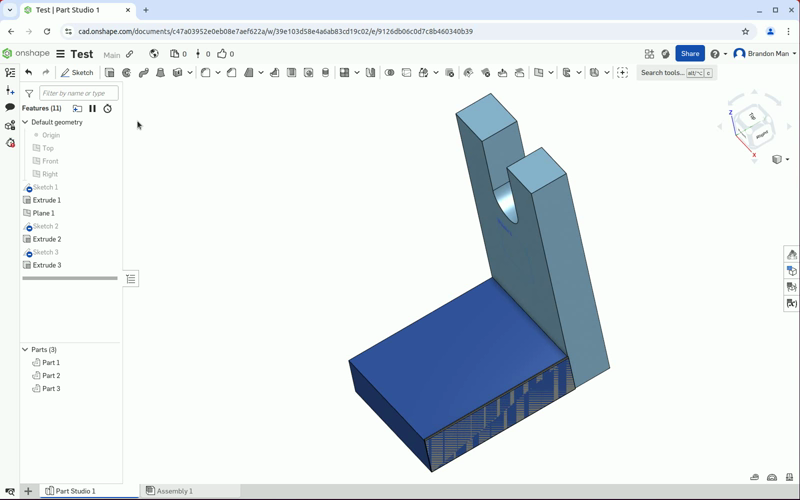
key(right, 2)
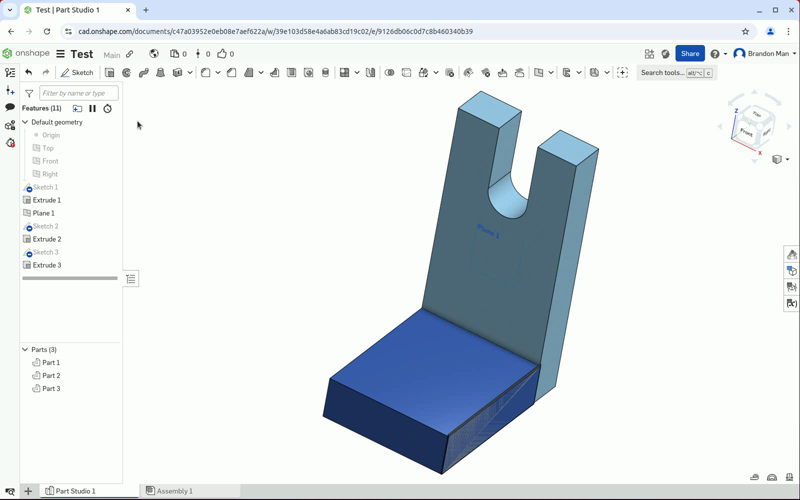
mouse_move(73, 189)
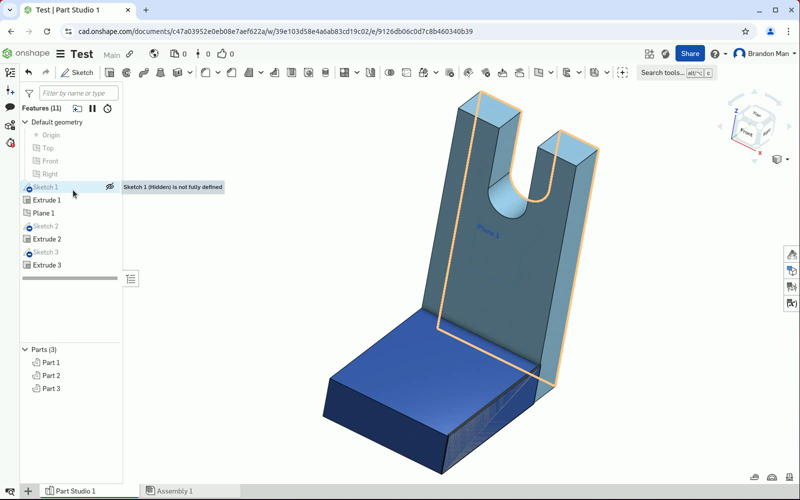
click(73, 189)